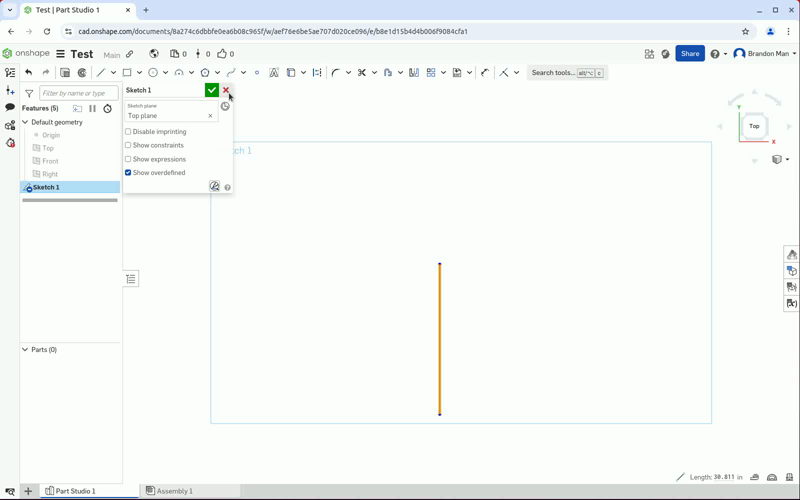
key(shift+h)
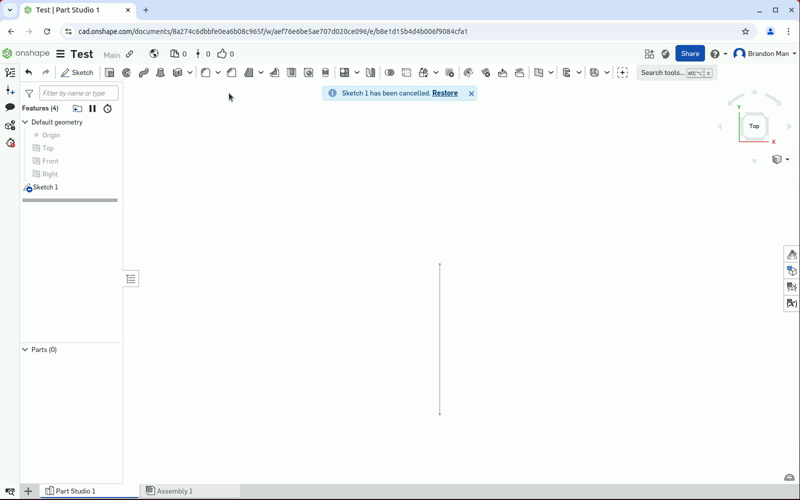
mouse_move(73, 352)
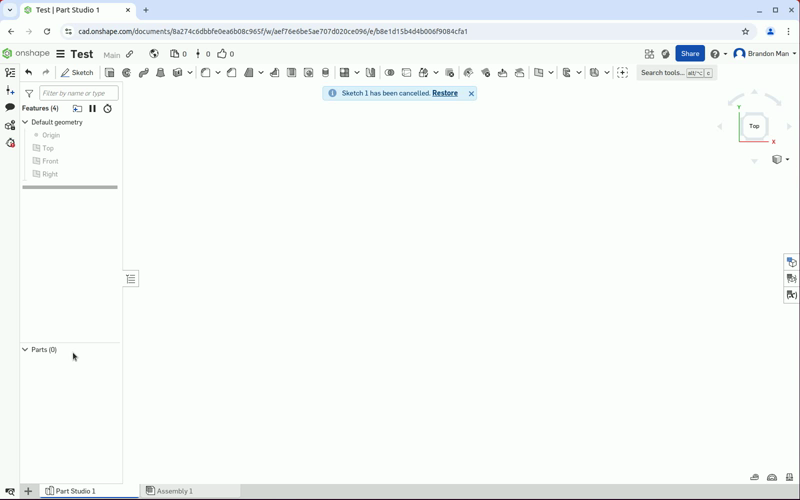
key(y)
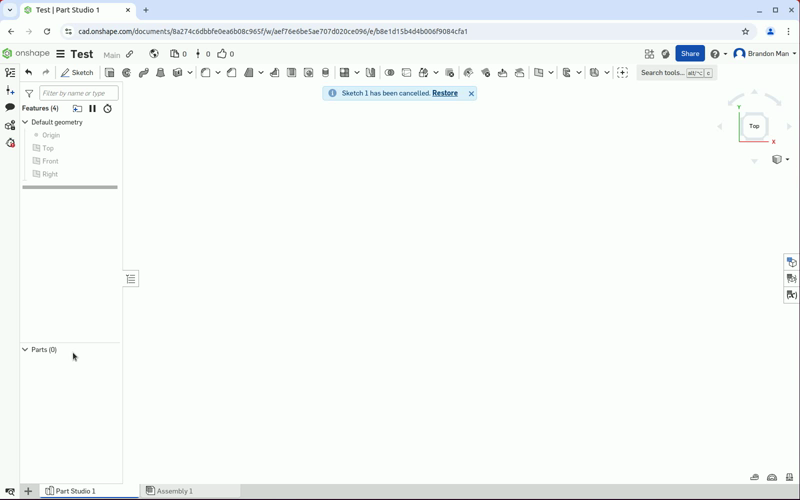
key(shift+p)
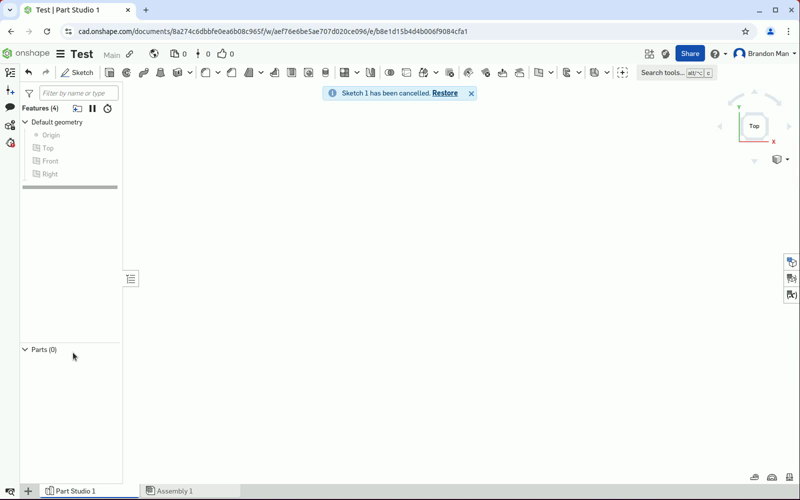
key(space)
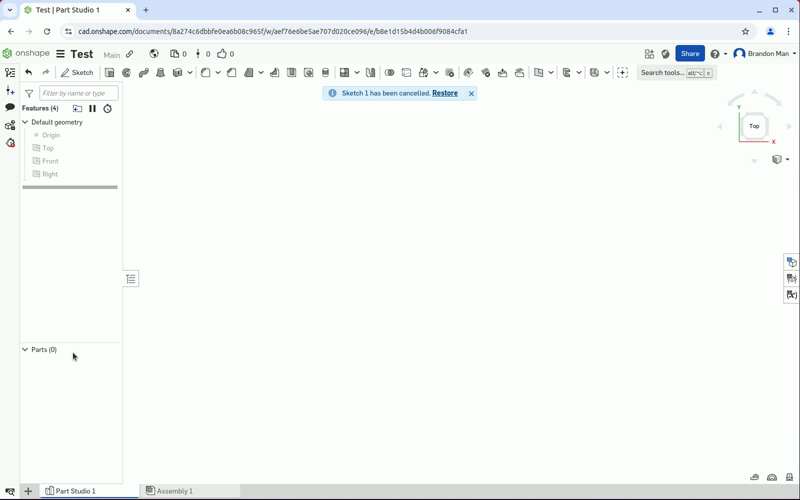
key_down(shift)
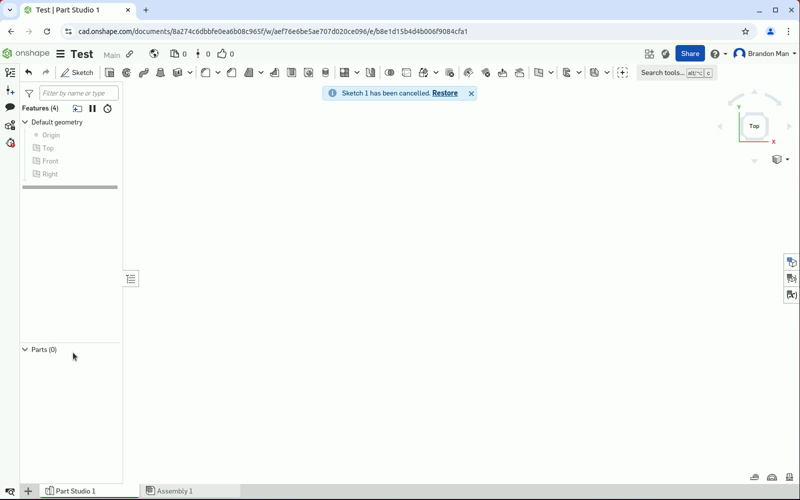
key(up)
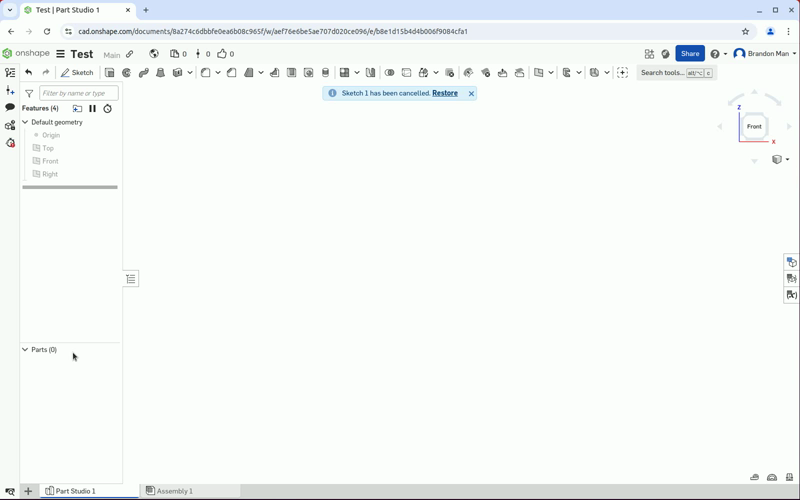
key_up(shift)
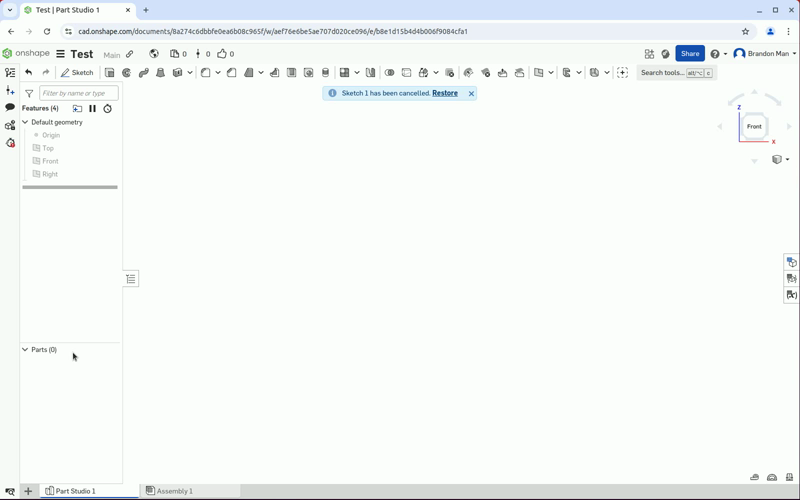
mouse_move(73, 352)
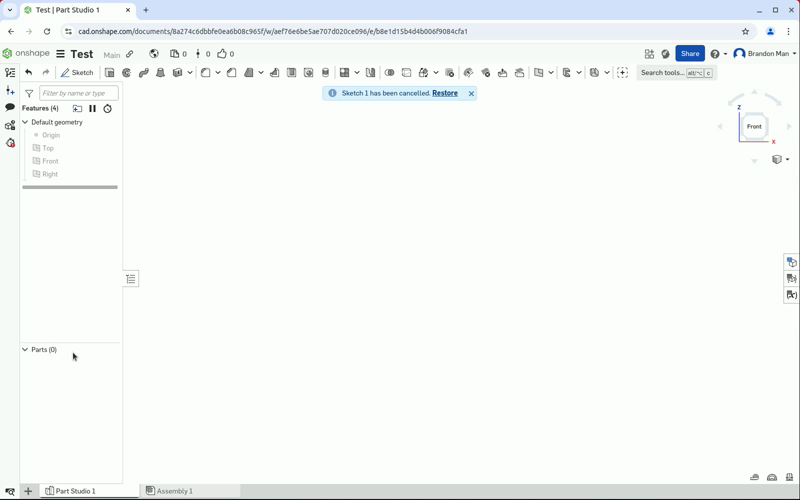
key(shift+y)
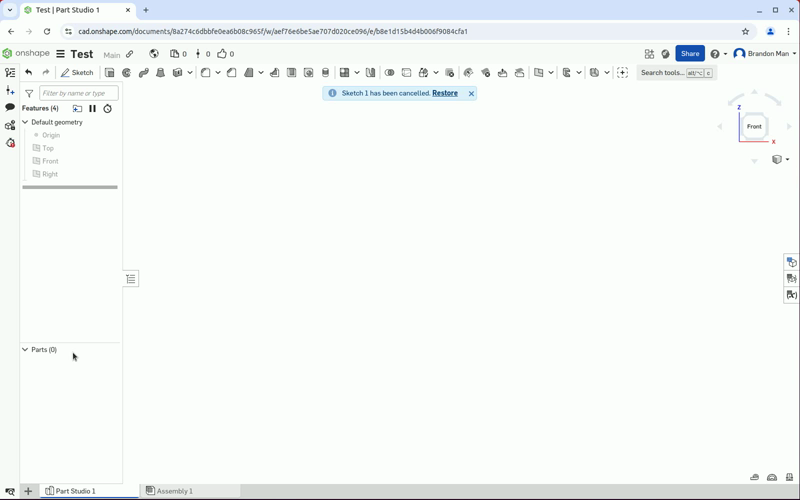
key(shift+s)
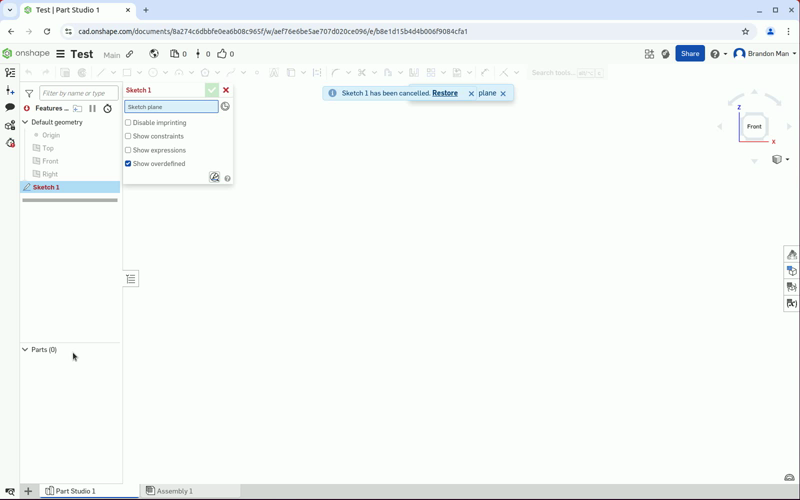
mouse_move(73, 163)
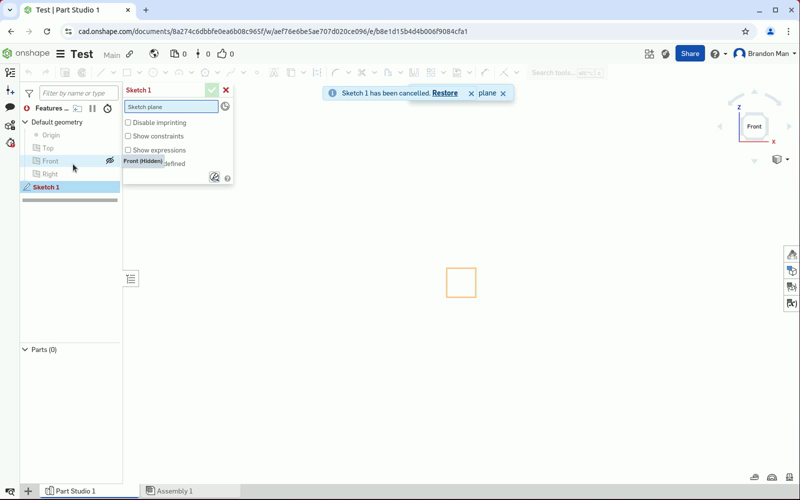
click(73, 163)
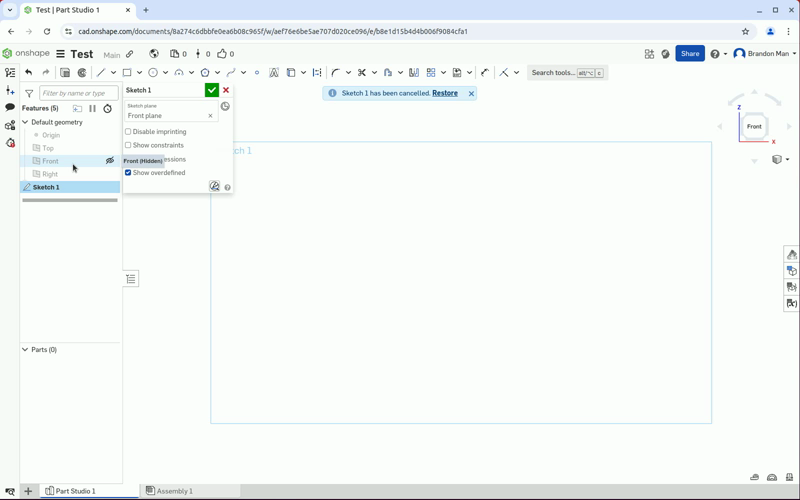
mouse_move(73, 352)
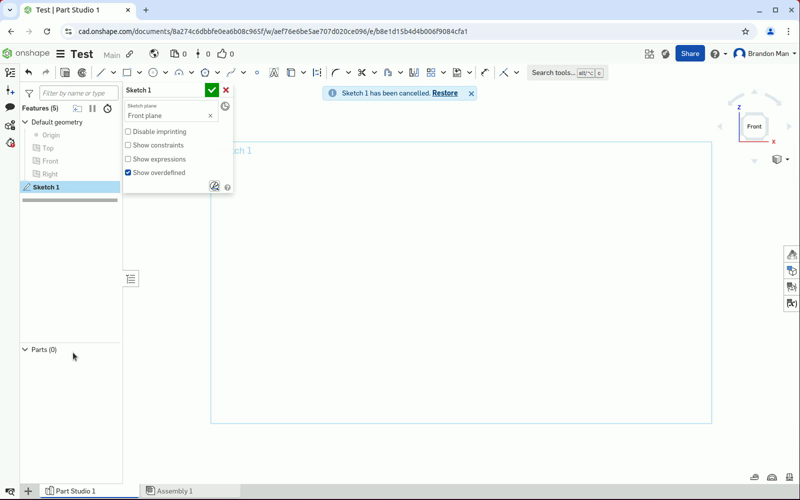
key(y)
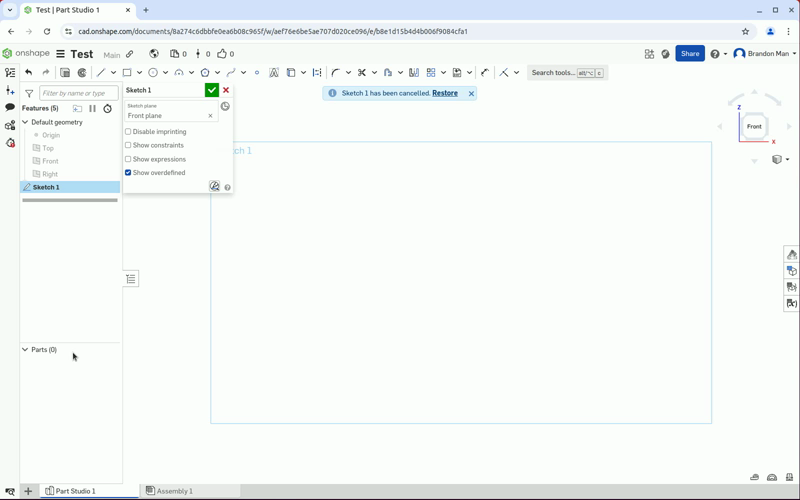
key(l)
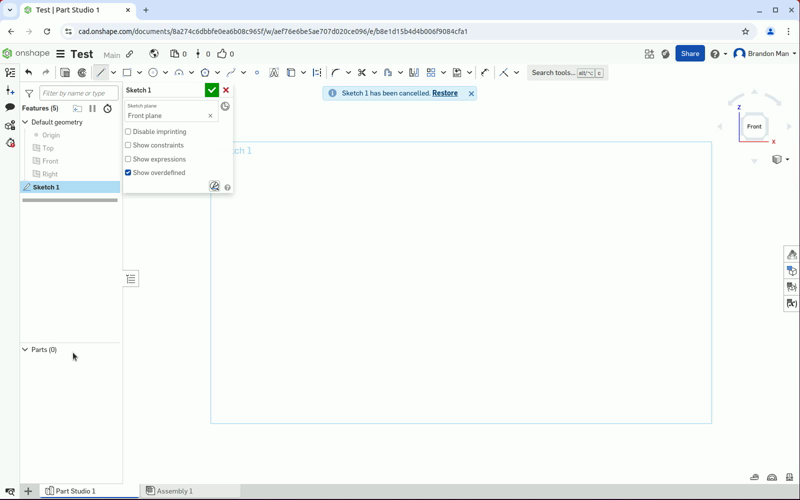
key_down(shift)
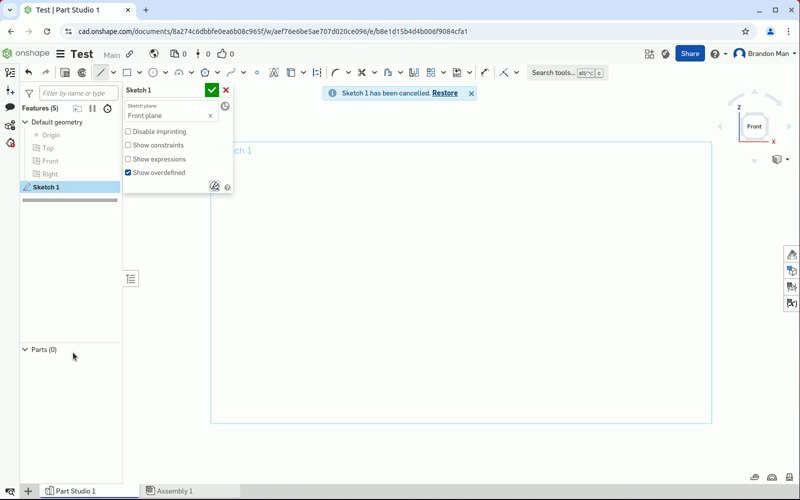
mouse_move(404, 282)
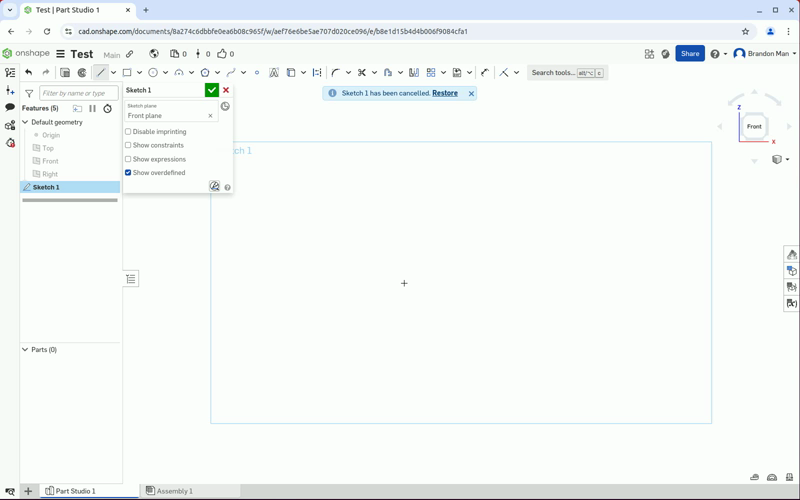
click(404, 282)
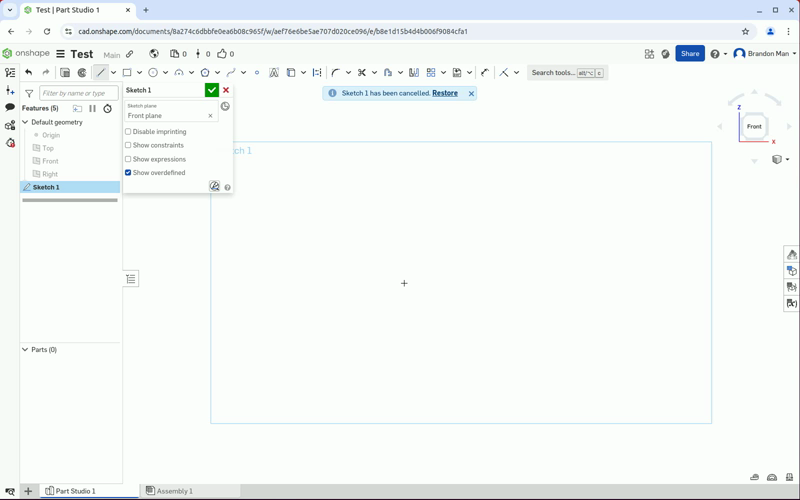
key_up(shift)
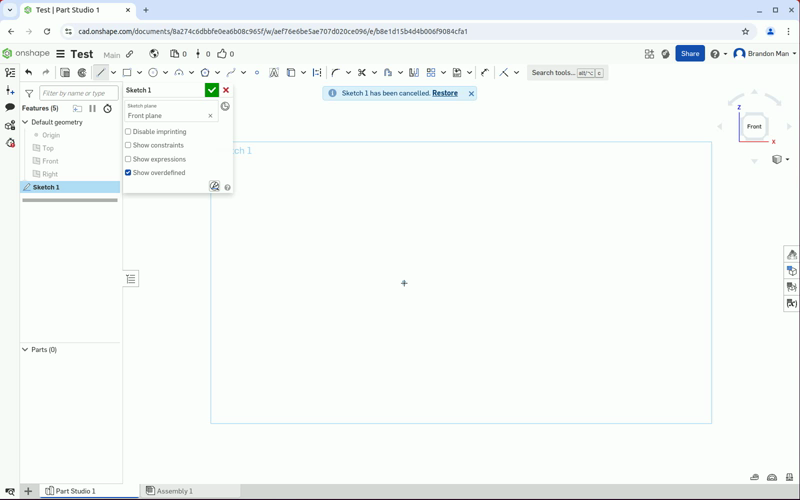
key_down(shift)
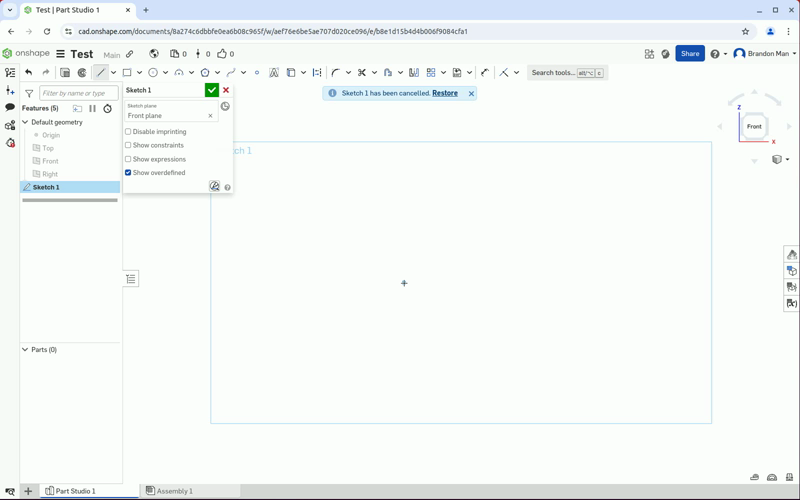
mouse_move(434, 282)
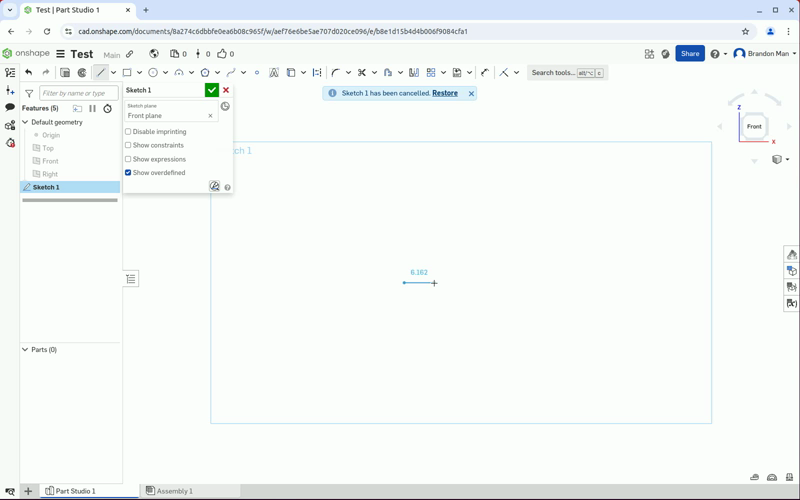
mouse_move(424, 282)
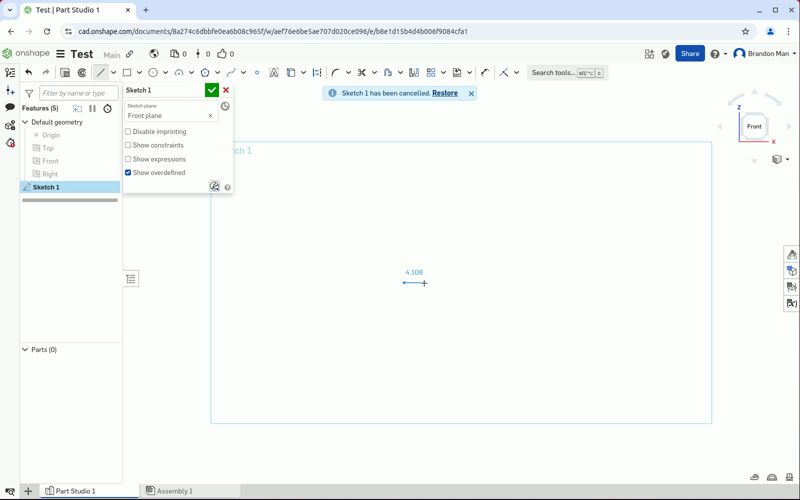
click(424, 282)
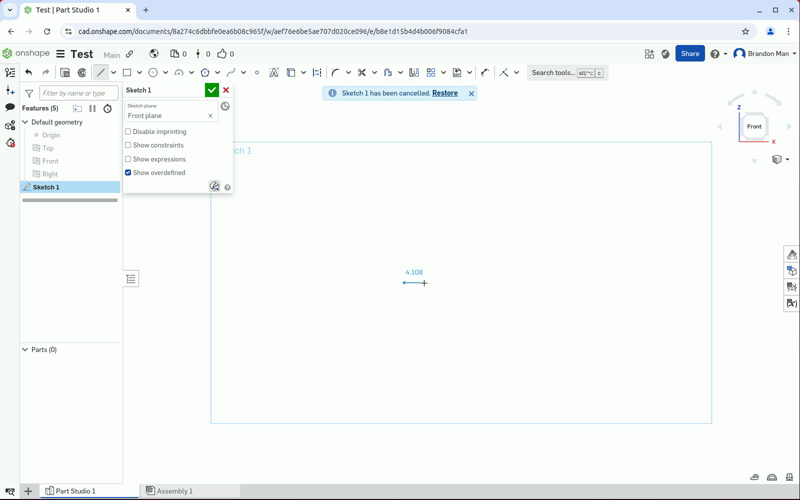
key_up(shift)
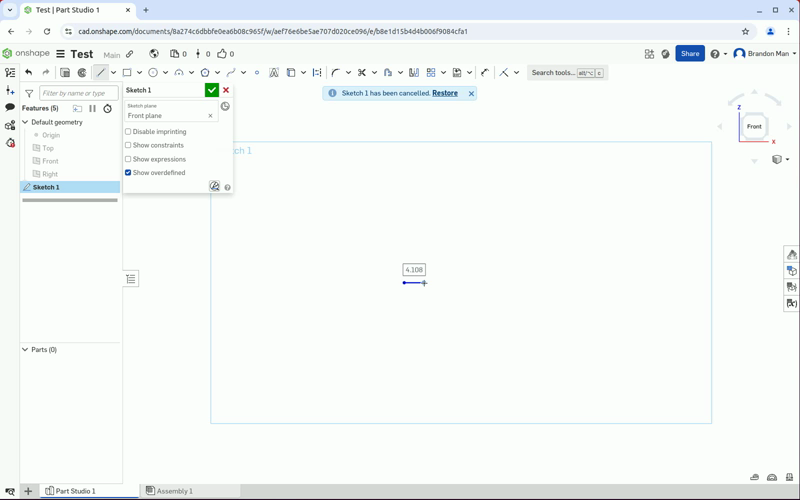
key_down(shift)
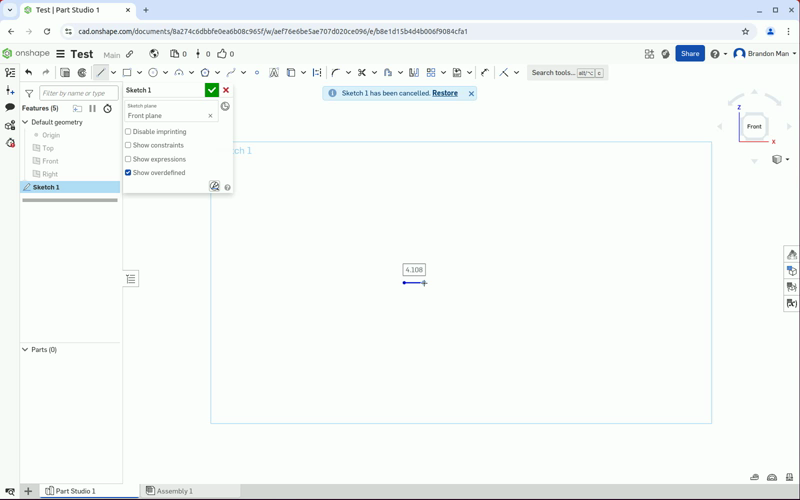
mouse_move(454, 282)
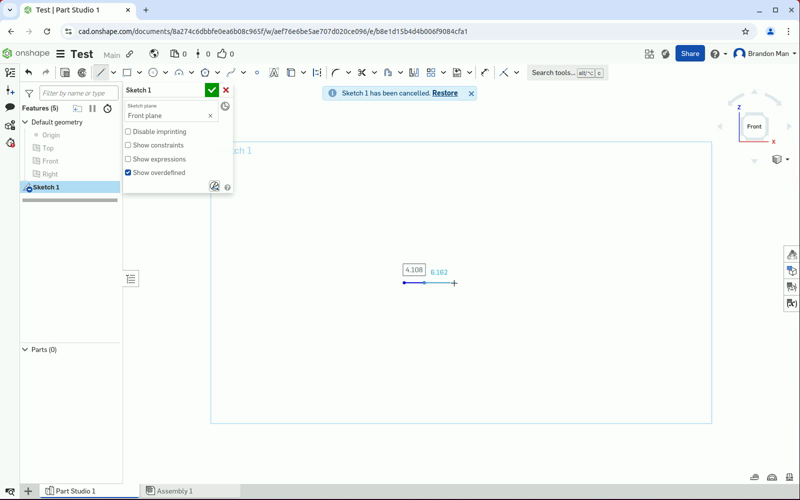
mouse_move(424, 263)
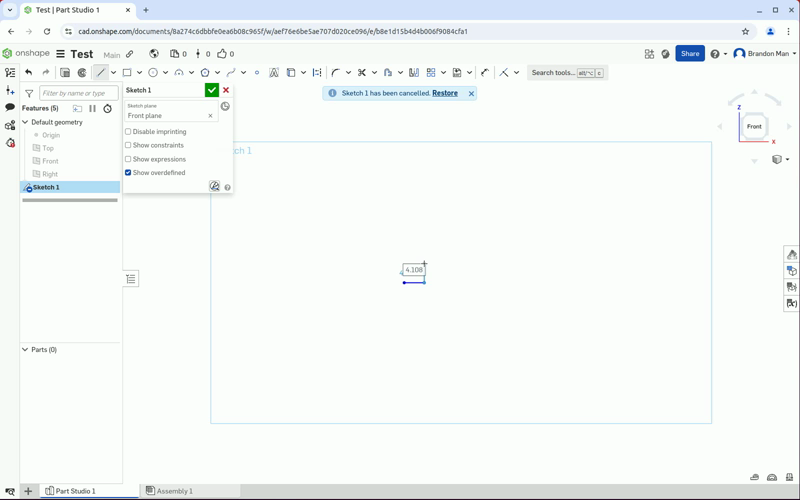
click(424, 263)
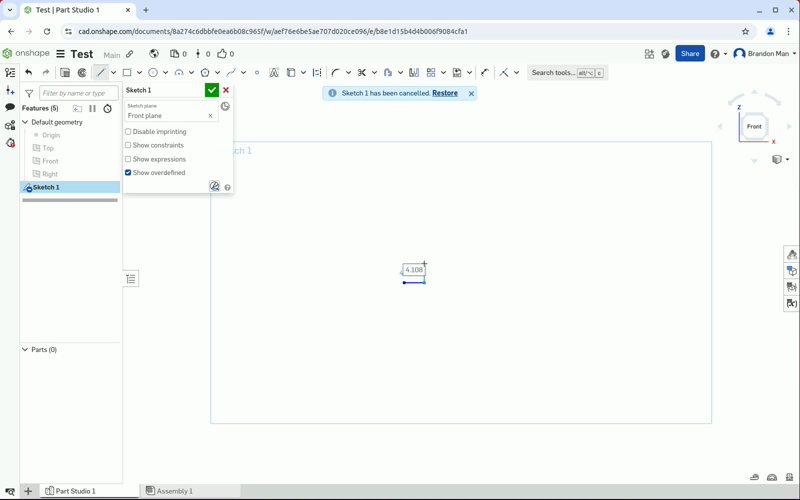
key_up(shift)
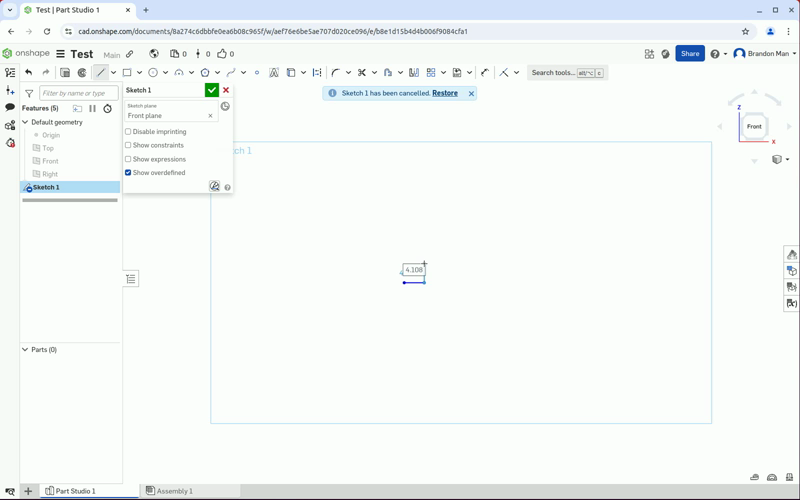
key_down(shift)
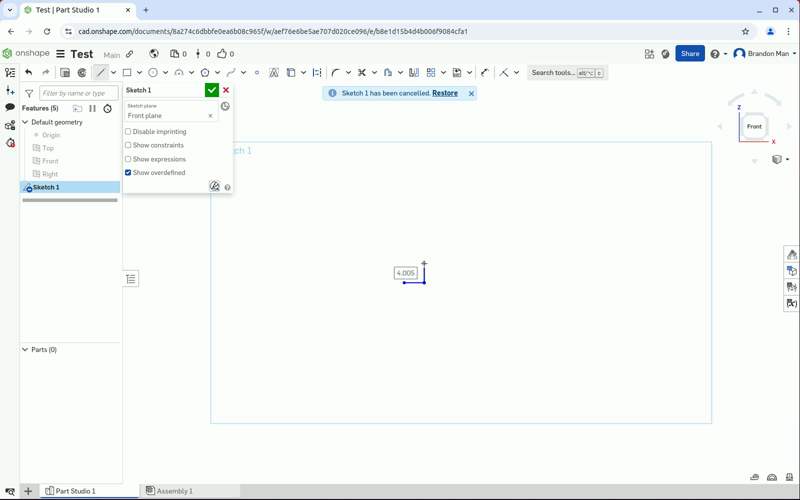
mouse_move(454, 263)
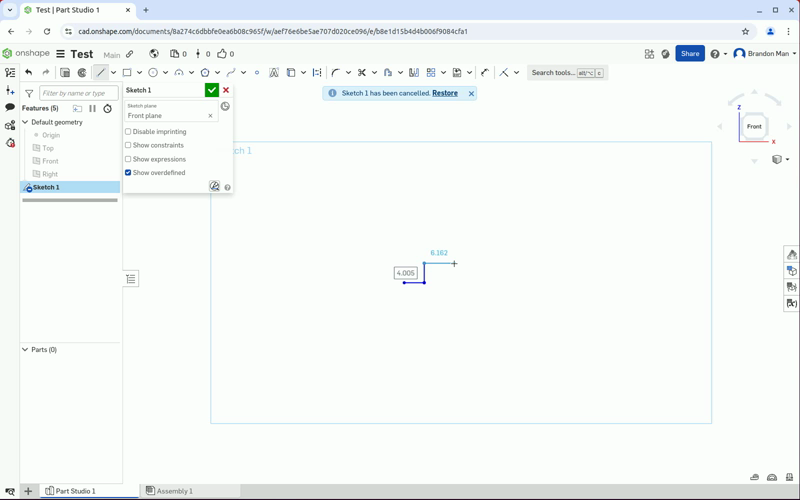
mouse_move(404, 263)
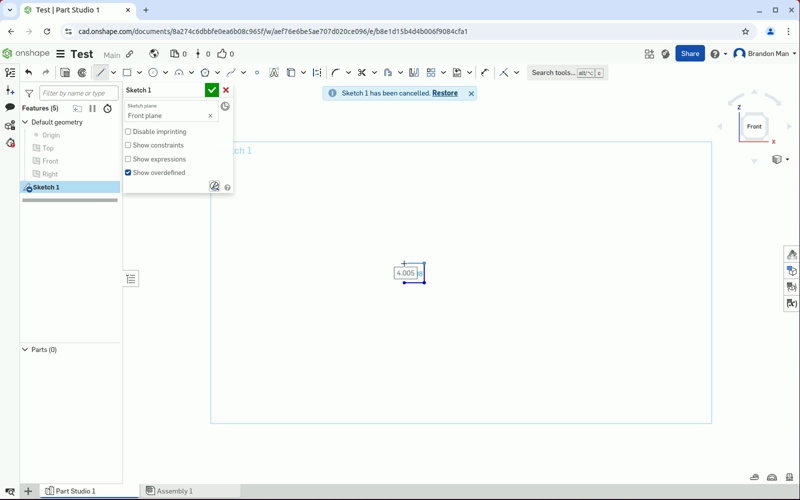
click(404, 263)
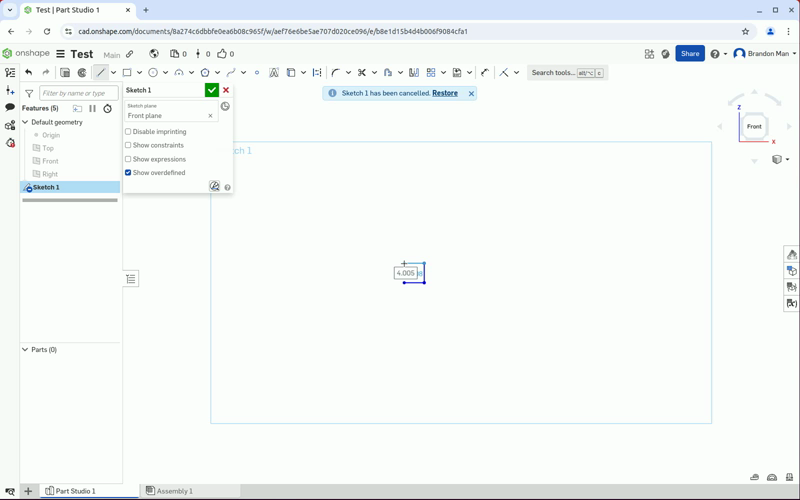
key_up(shift)
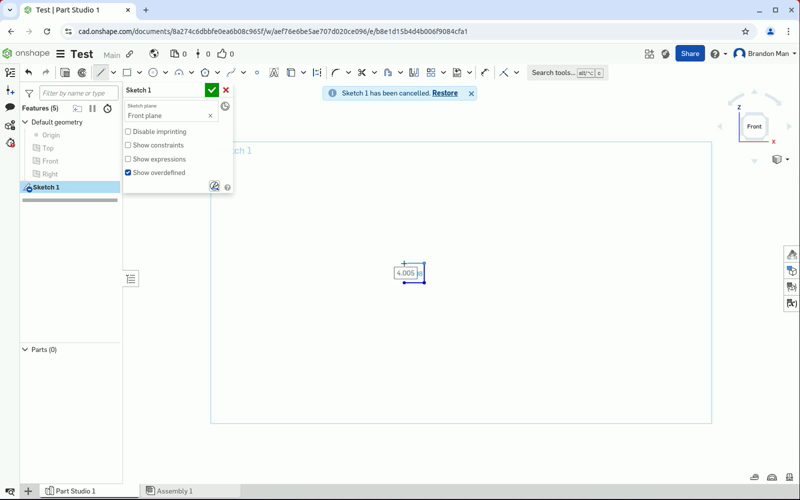
mouse_move(434, 263)
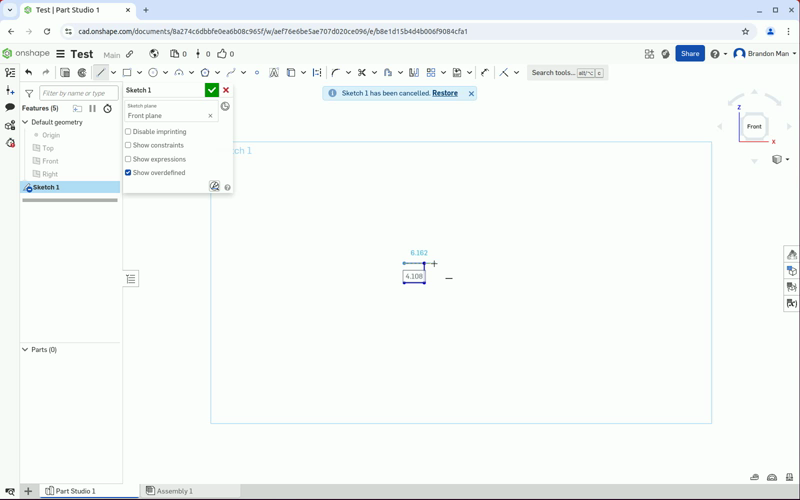
key_down(shift)
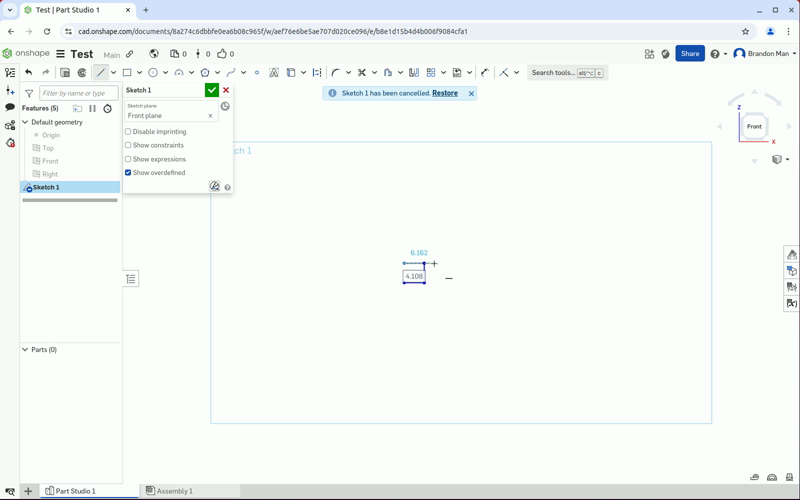
mouse_move(404, 282)
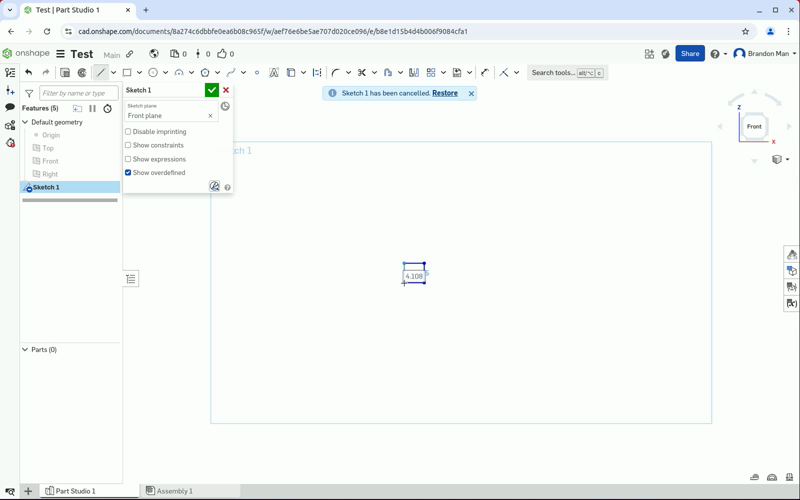
key_up(shift)
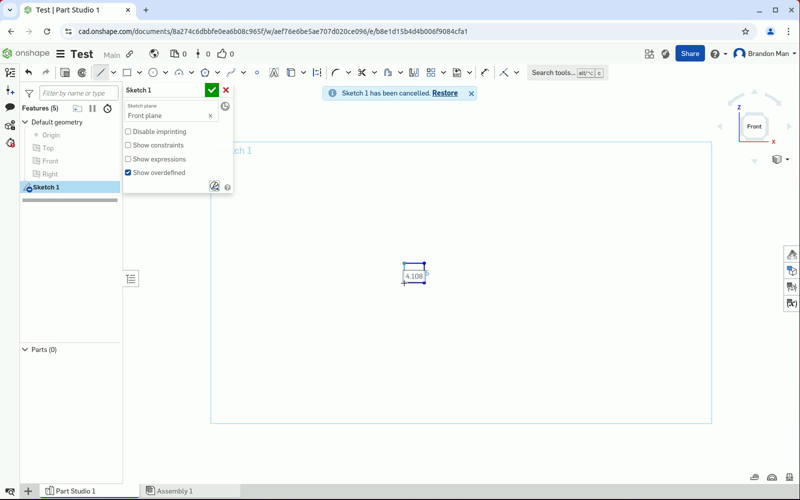
click(404, 282)
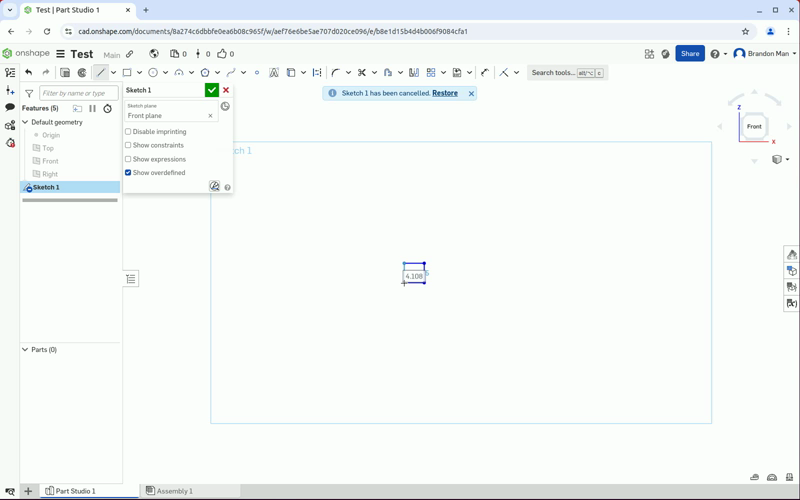
key(esc)
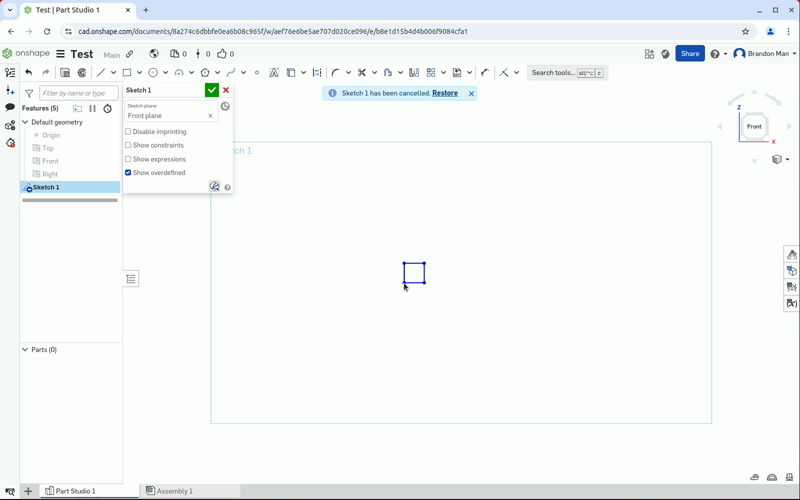
mouse_move(412, 277)
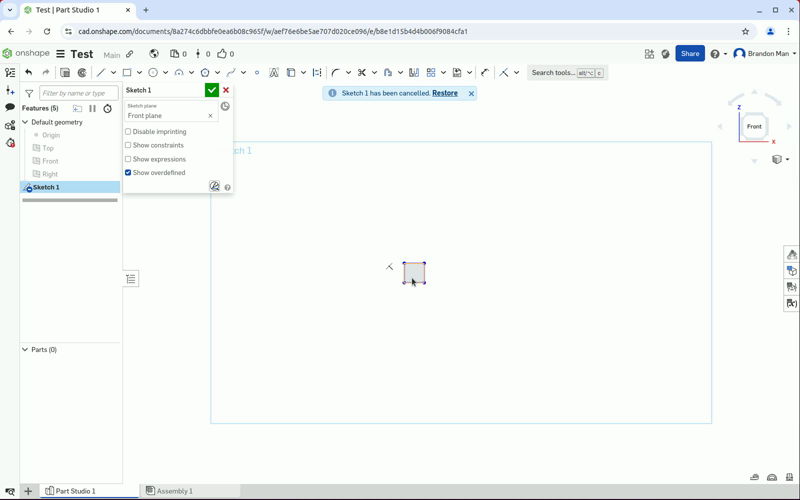
scroll(6)
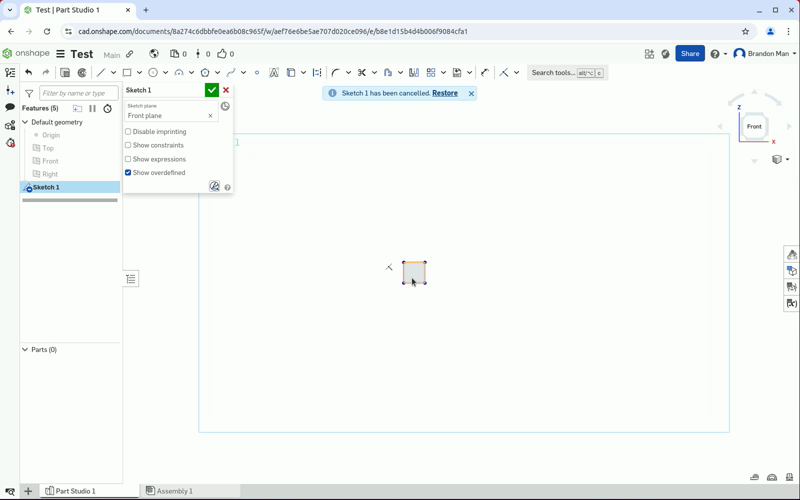
scroll(6)
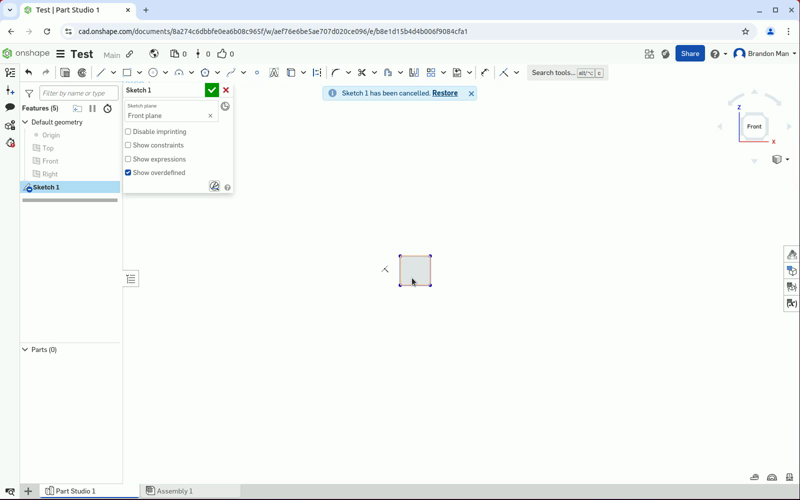
scroll(6)
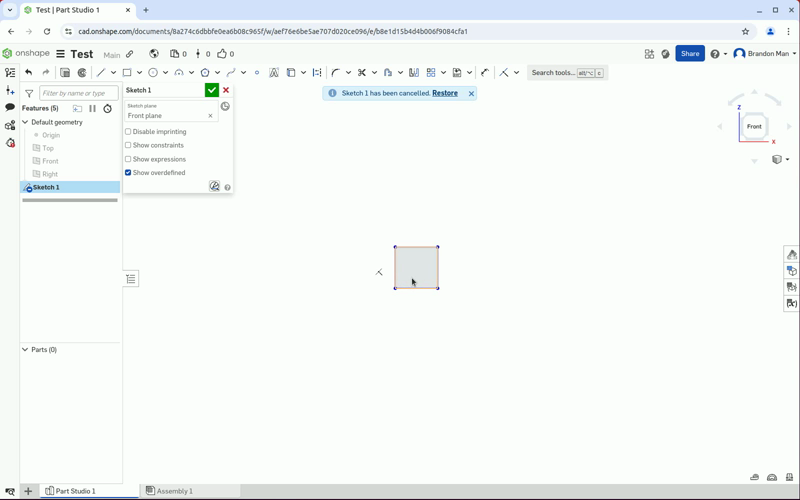
scroll(6)
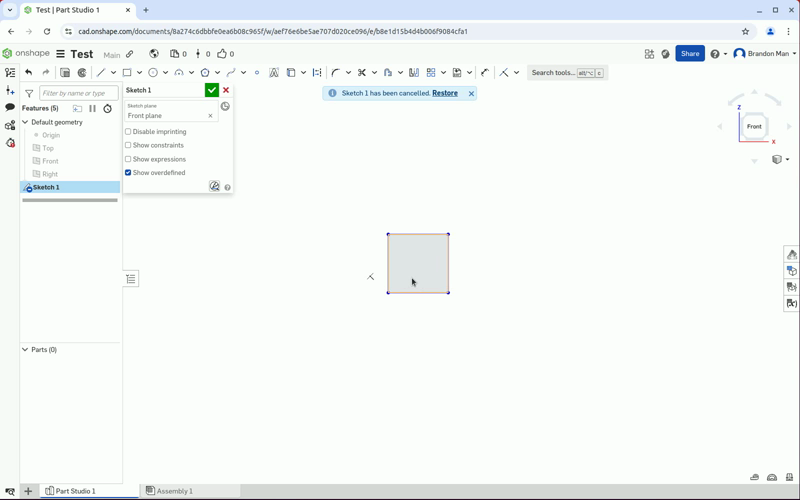
scroll(6)
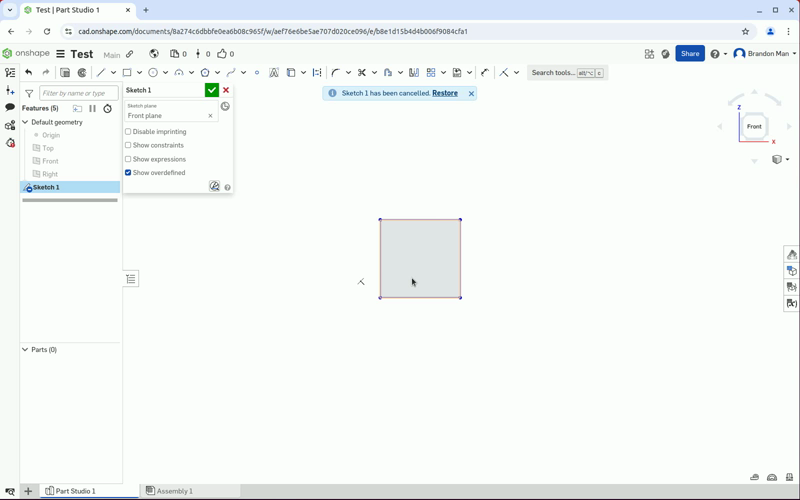
scroll(6)
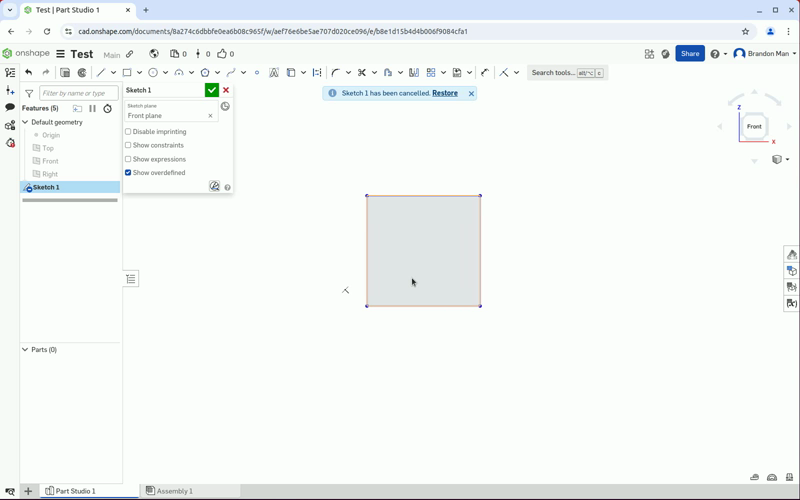
scroll(6)
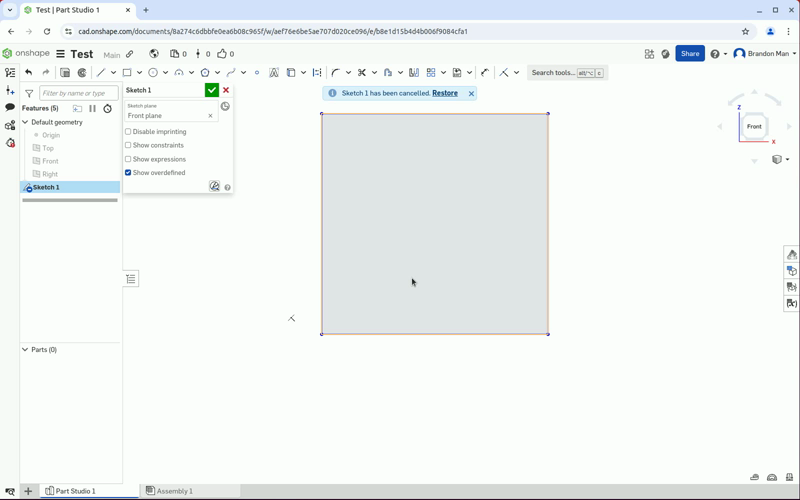
click(412, 277)
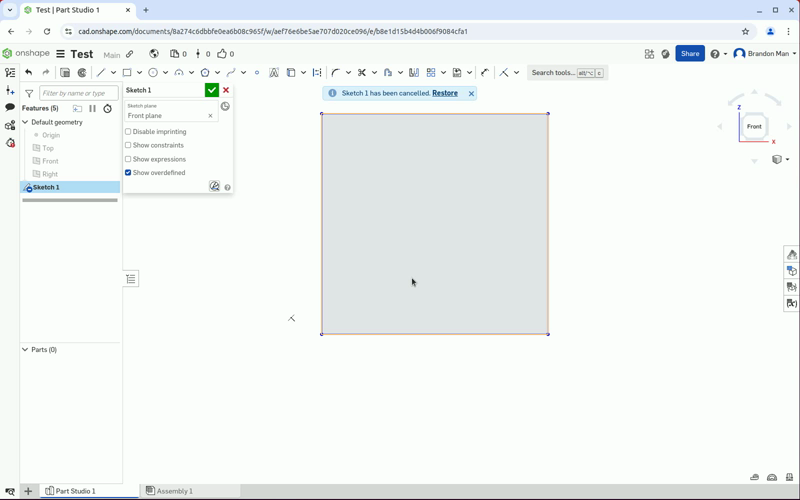
scroll(-6)
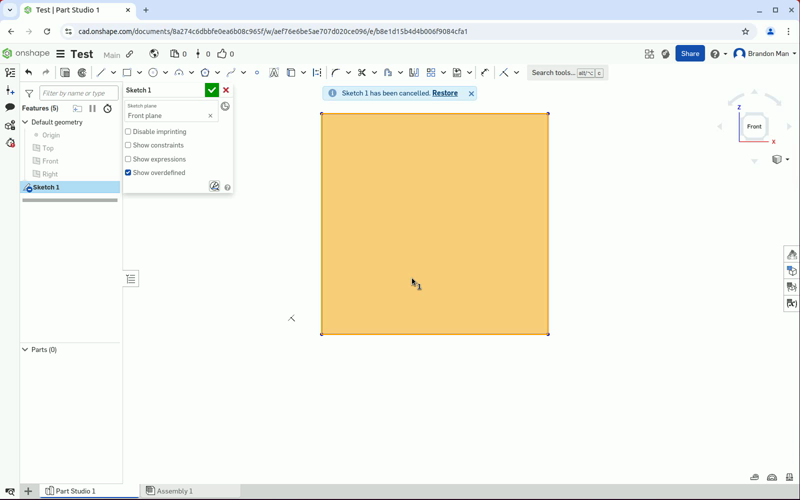
scroll(-6)
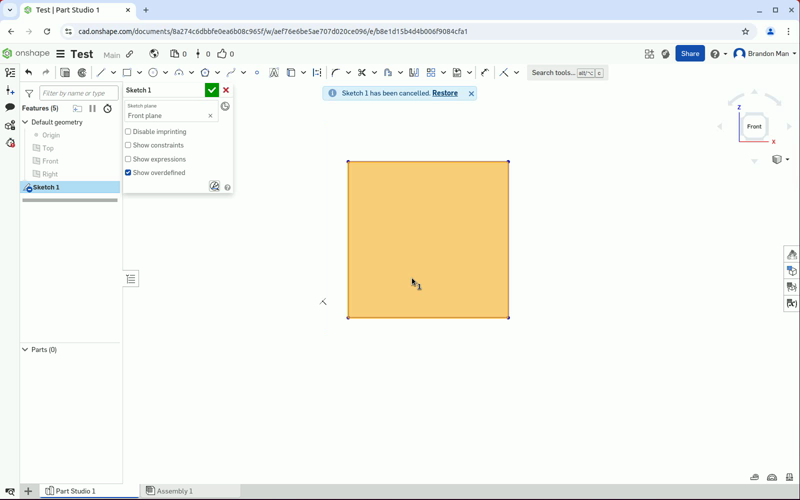
scroll(-6)
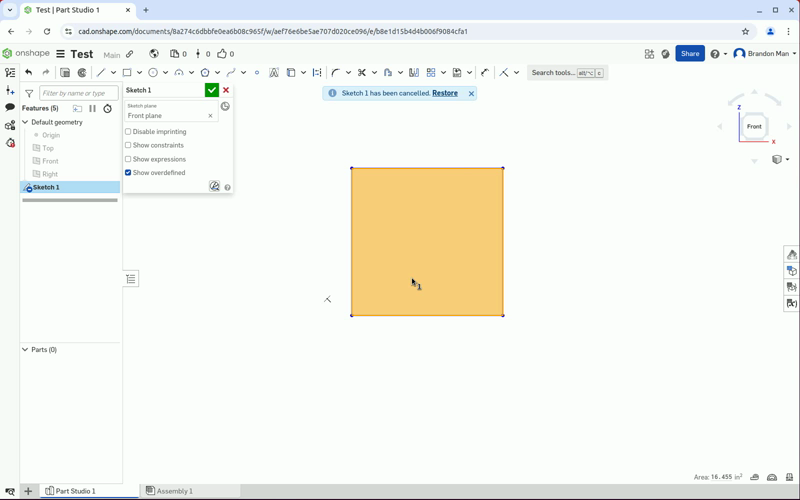
scroll(-6)
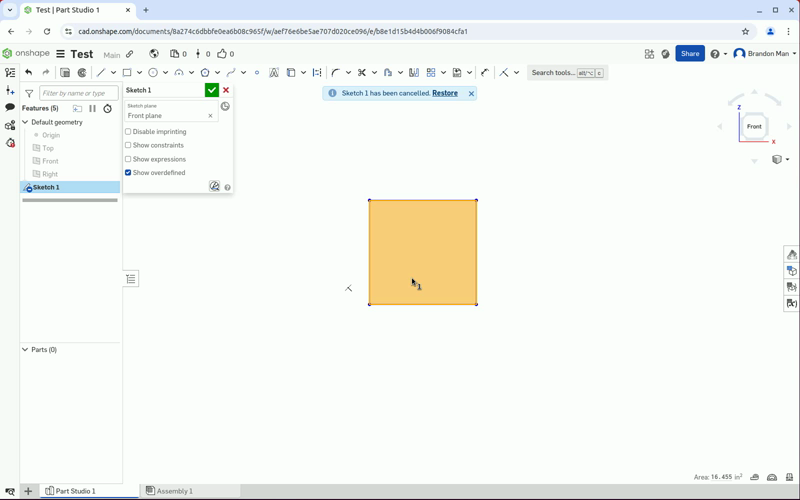
scroll(-6)
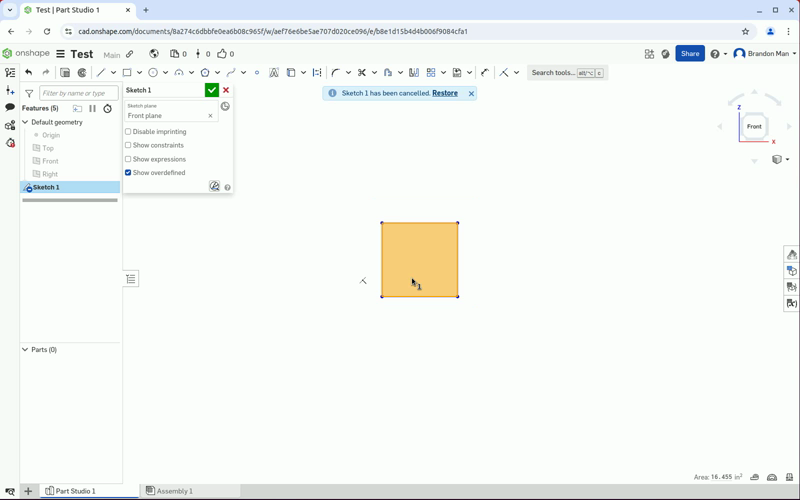
scroll(-6)
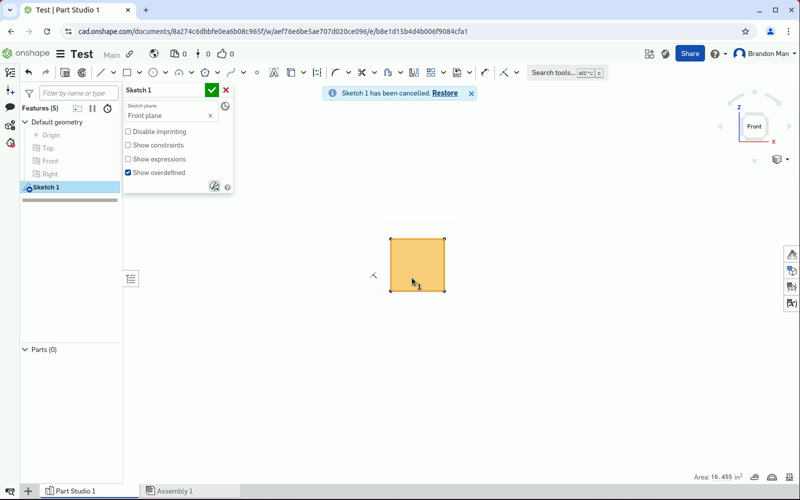
scroll(-6)
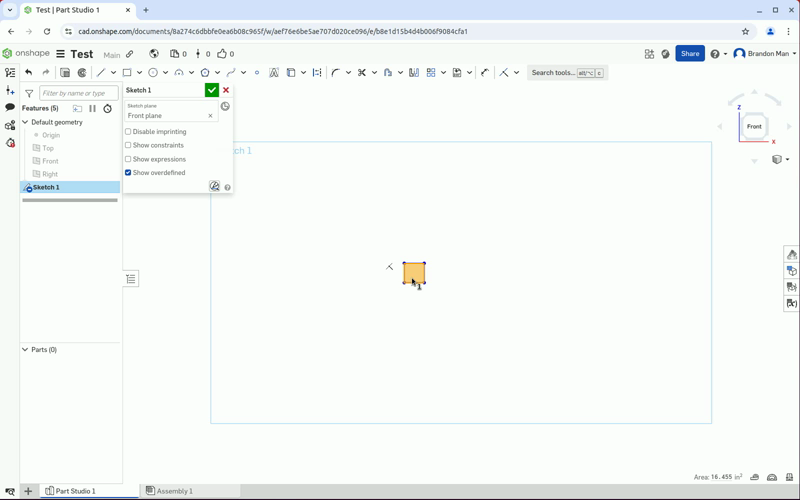
mouse_move(73, 352)
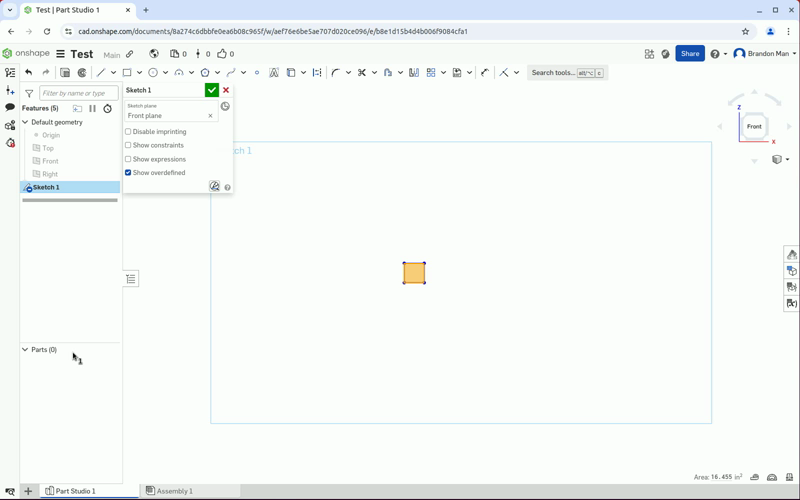
key(shift+y)
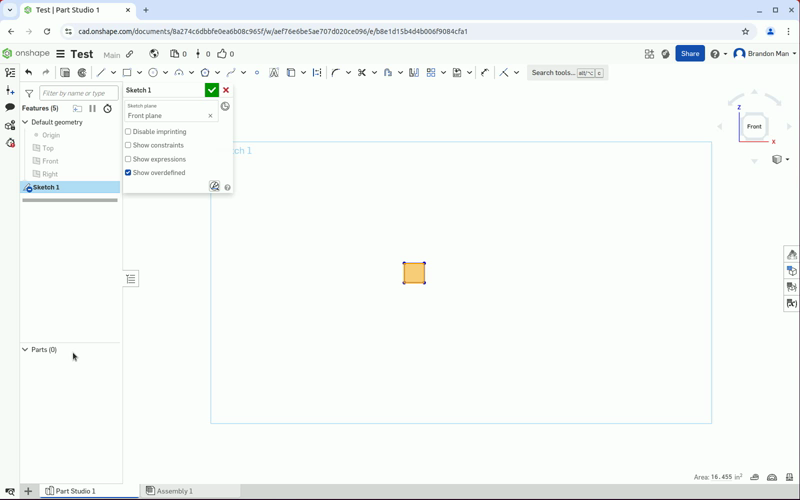
key(shift+e)
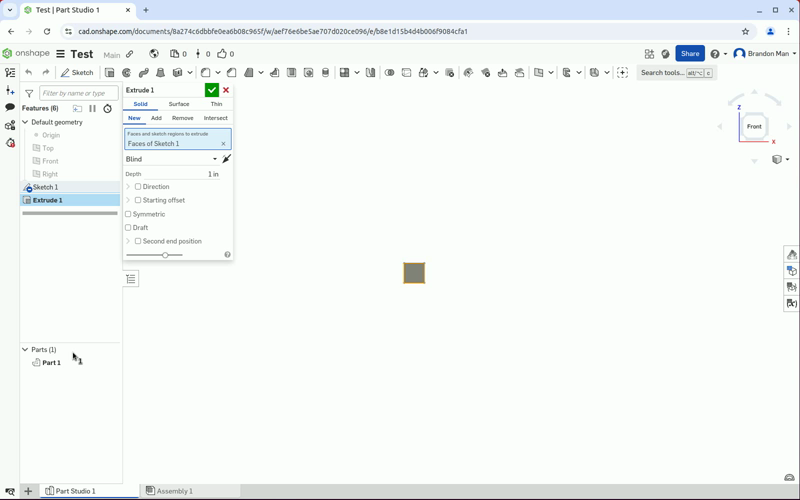
mouse_move(143, 106)
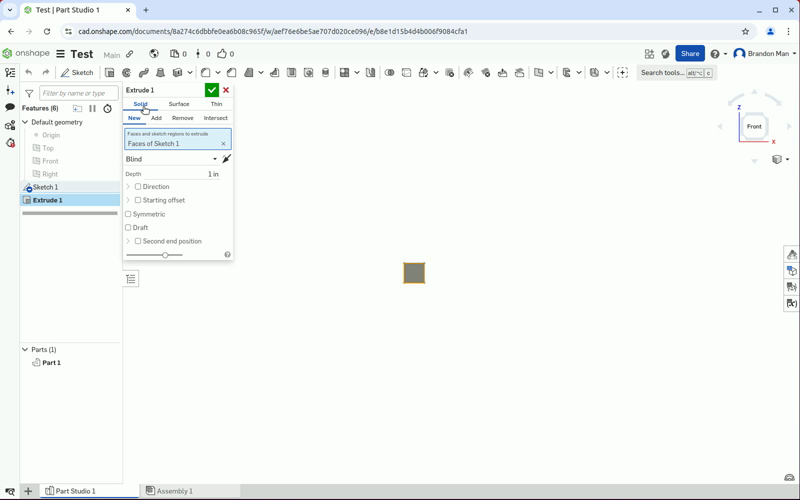
click(143, 106)
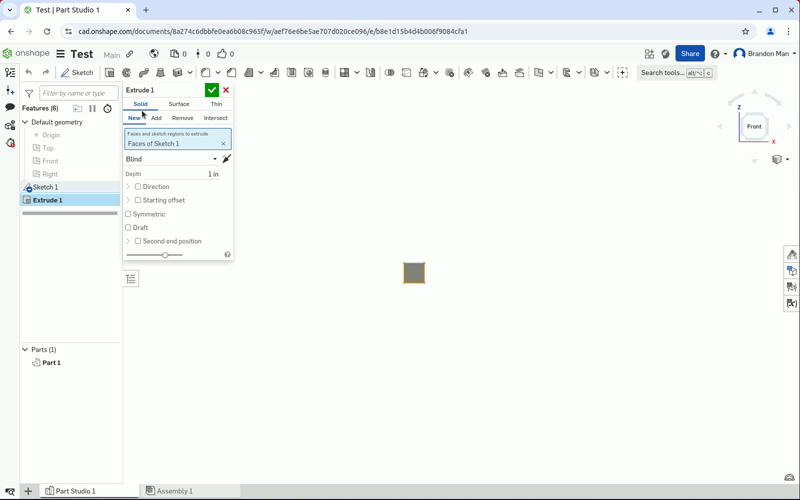
mouse_move(137, 120)
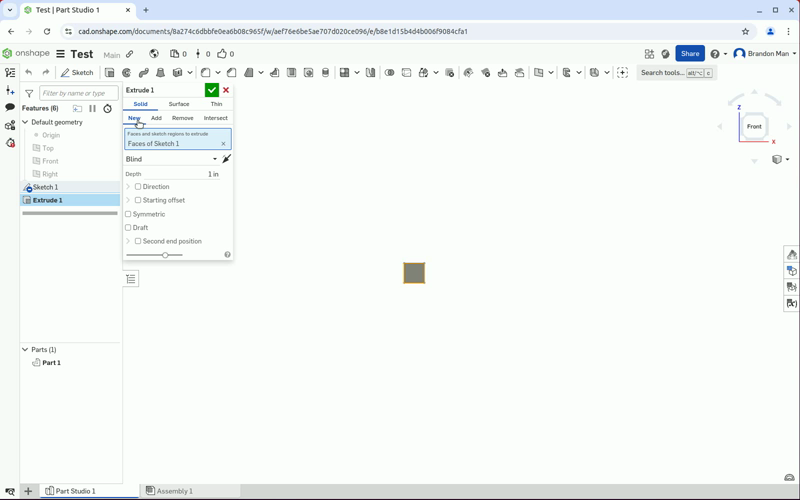
click(137, 120)
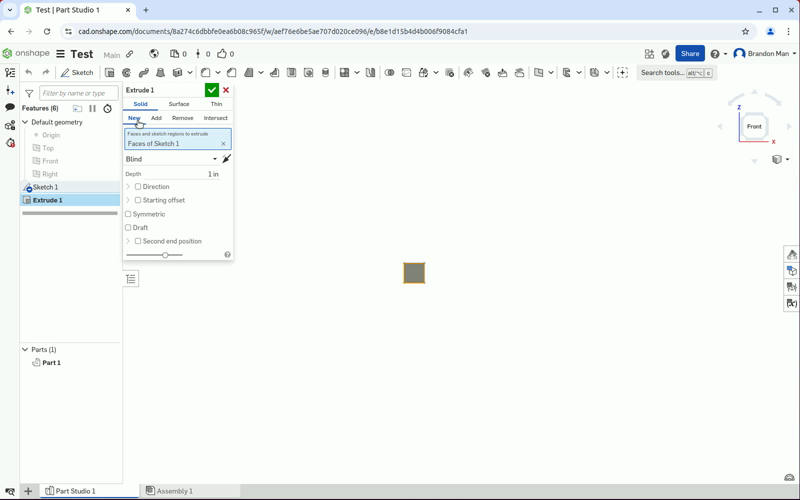
key(tab, 4)
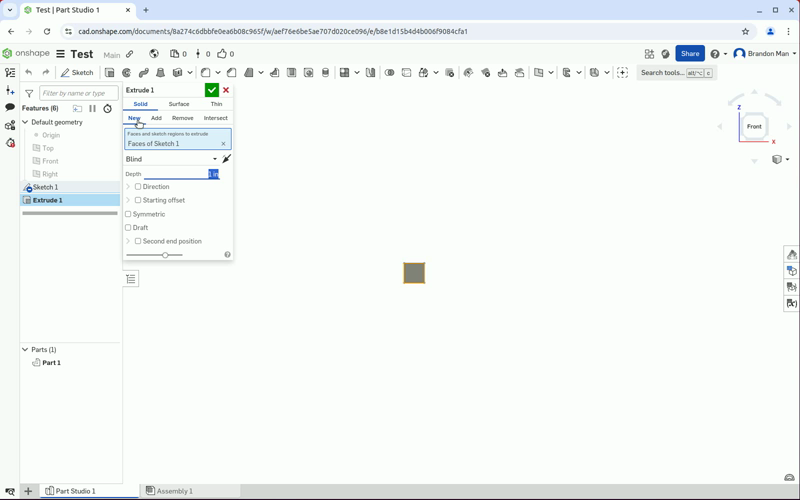
text(23.108)
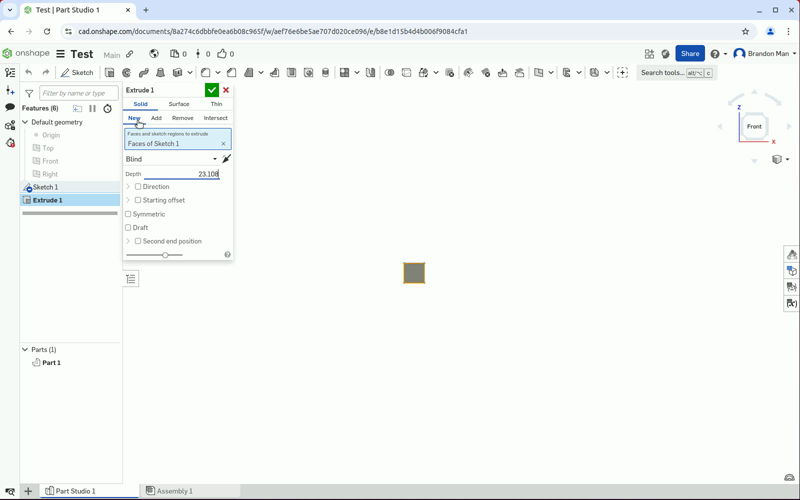
key(tab, 3)
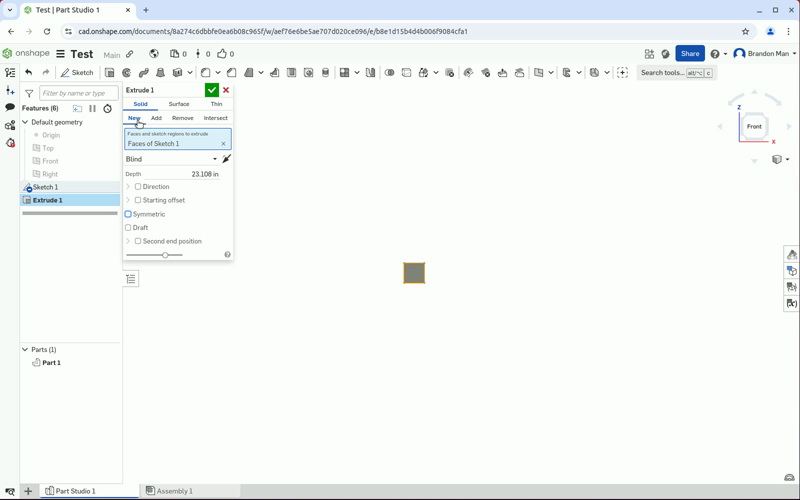
key(space)
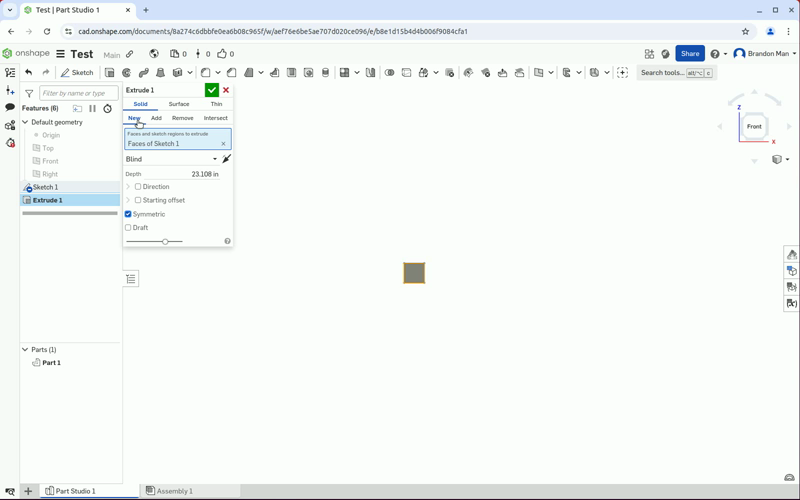
key(enter)
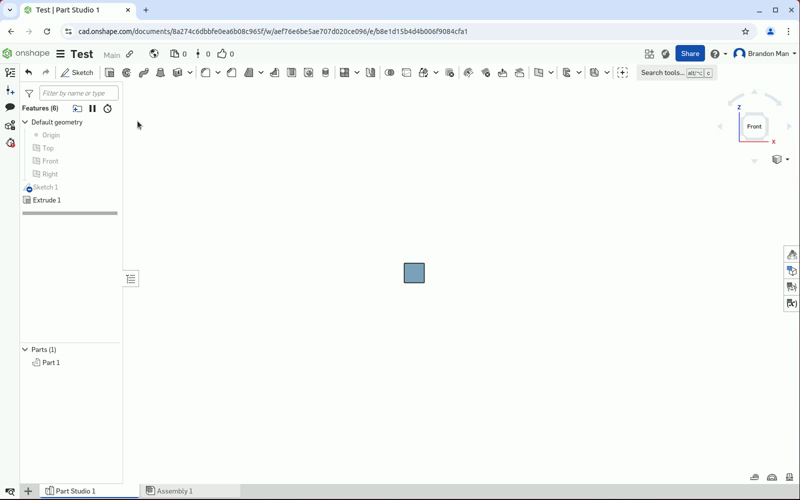
key(shift+h)
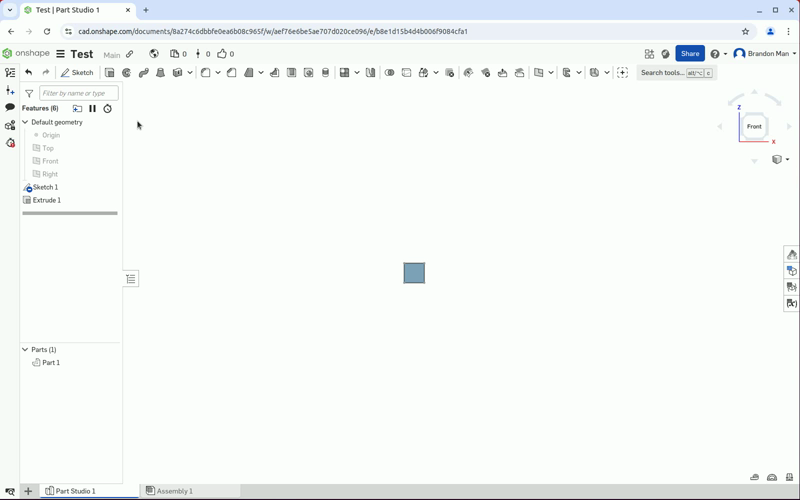
key(shift+h)
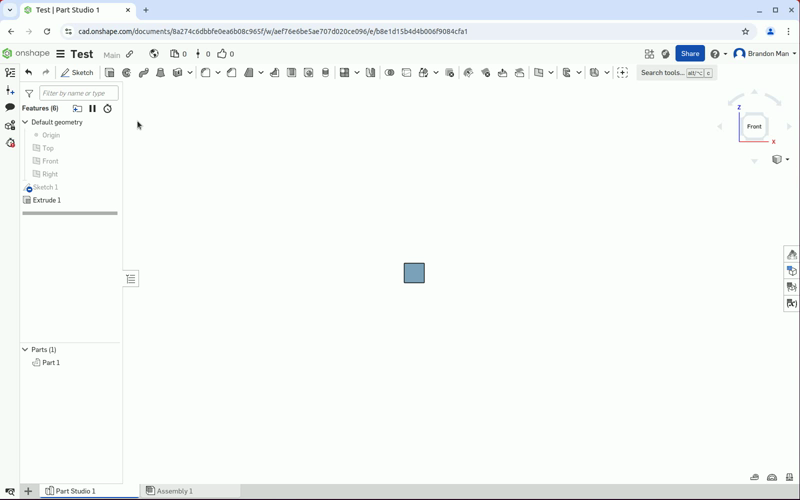
mouse_move(73, 189)
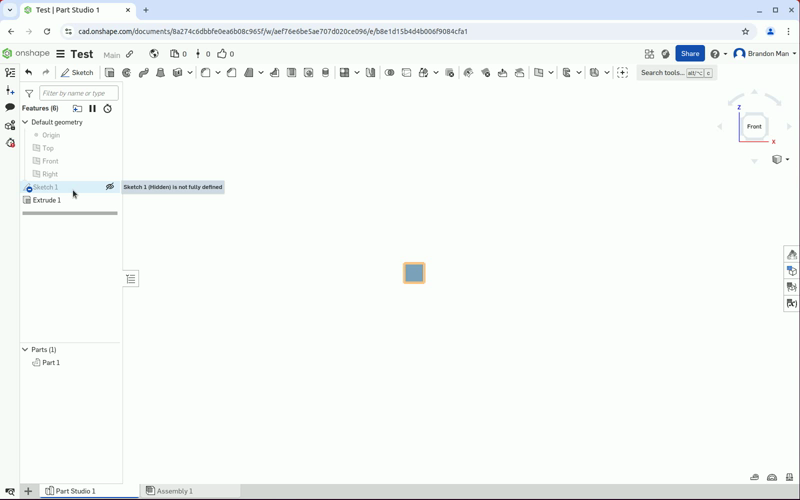
click(73, 189)
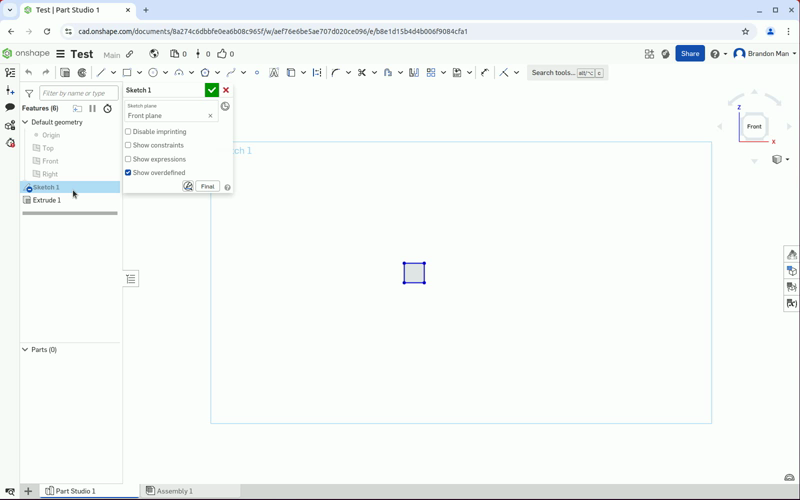
mouse_move(229, 92)
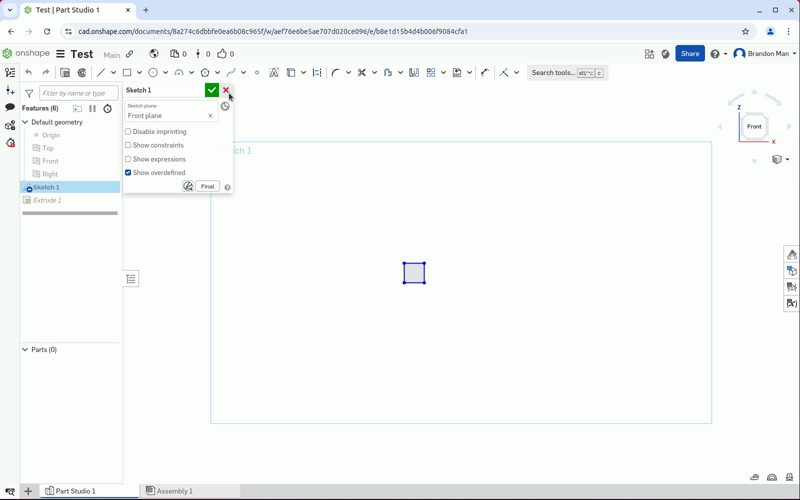
click(229, 92)
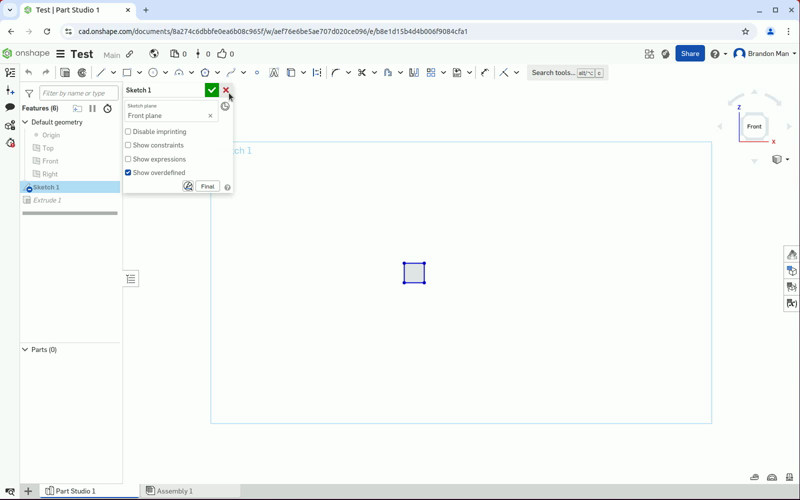
key(shift+s)
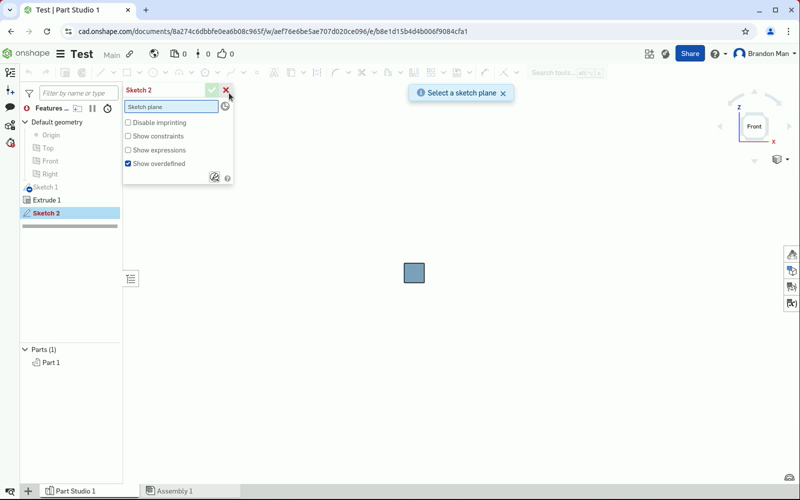
mouse_move(73, 163)
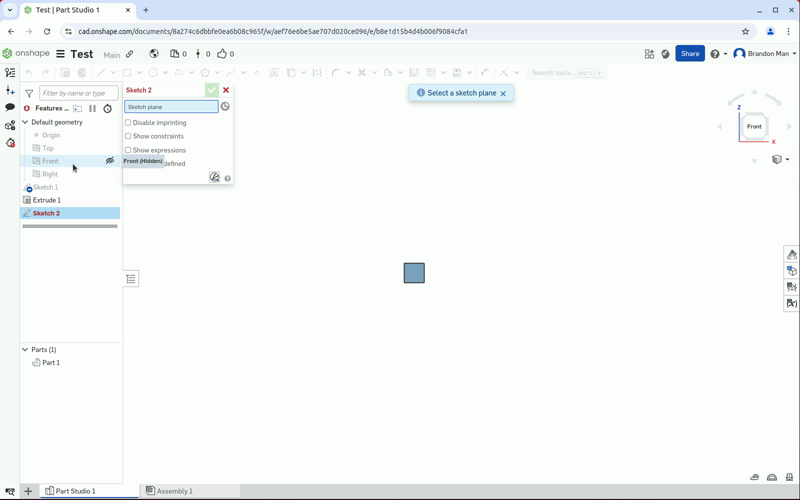
click(73, 163)
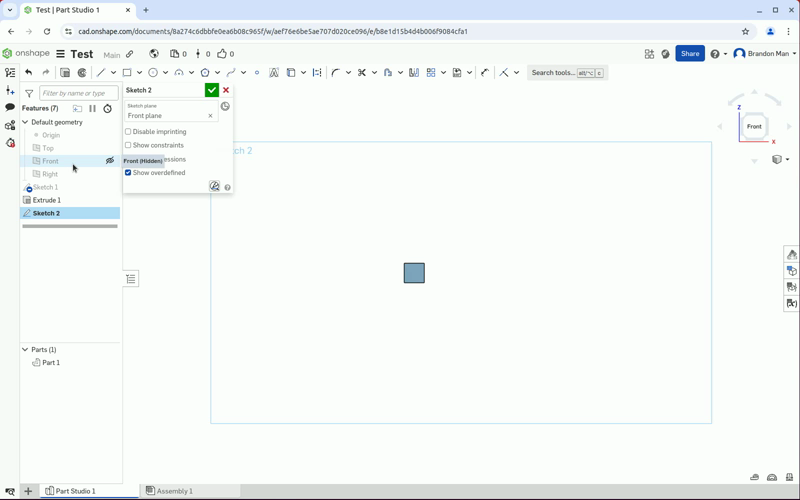
mouse_move(73, 352)
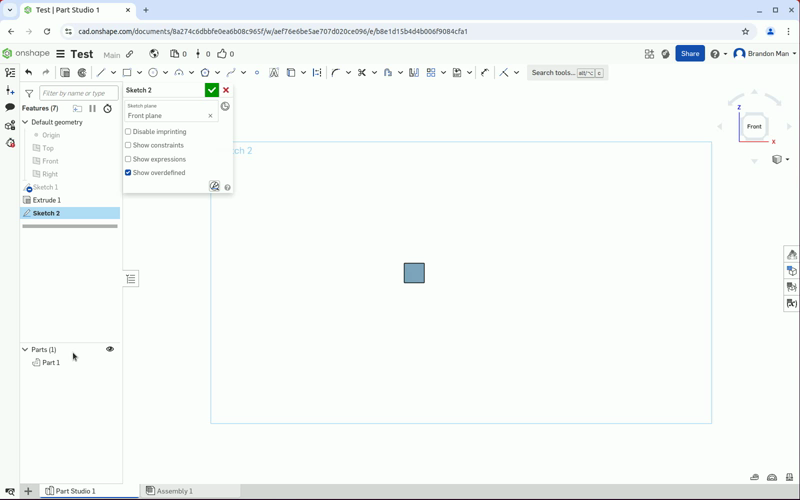
key(y)
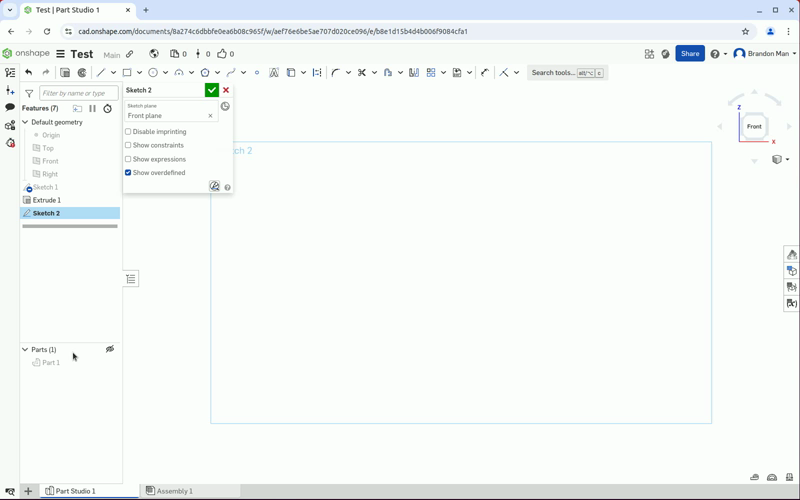
key(l)
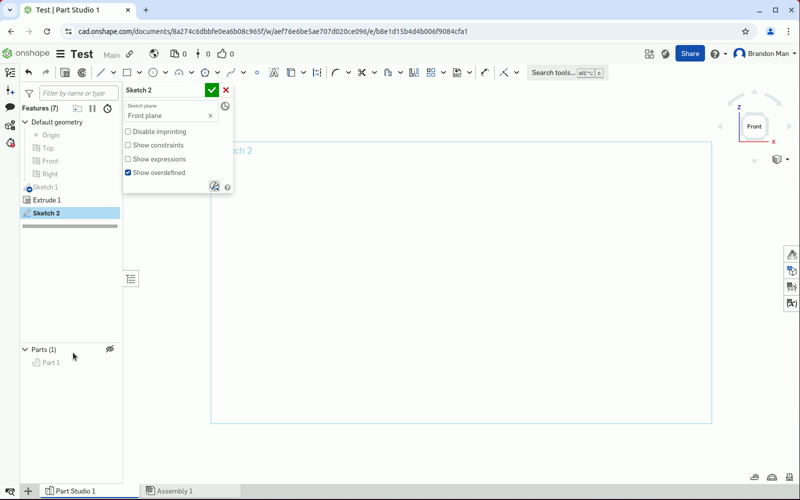
key_down(shift)
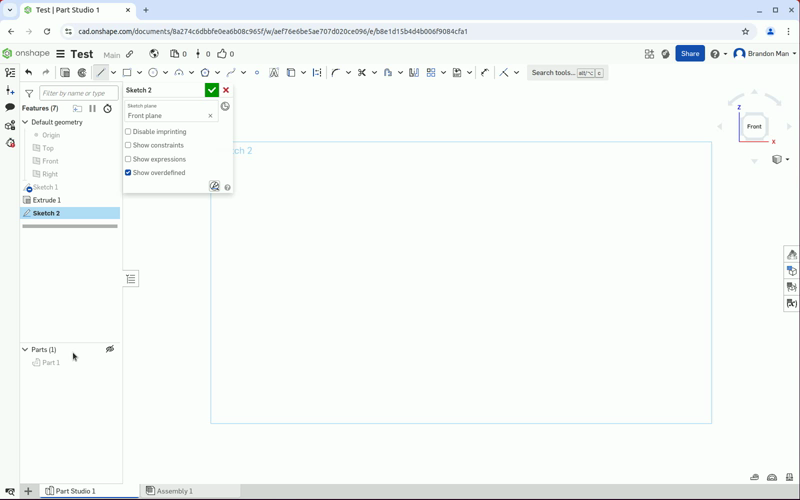
mouse_move(441, 217)
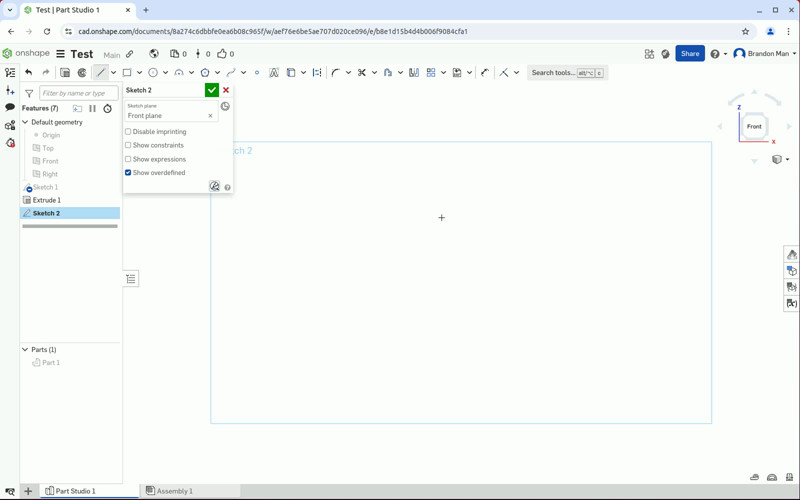
click(441, 217)
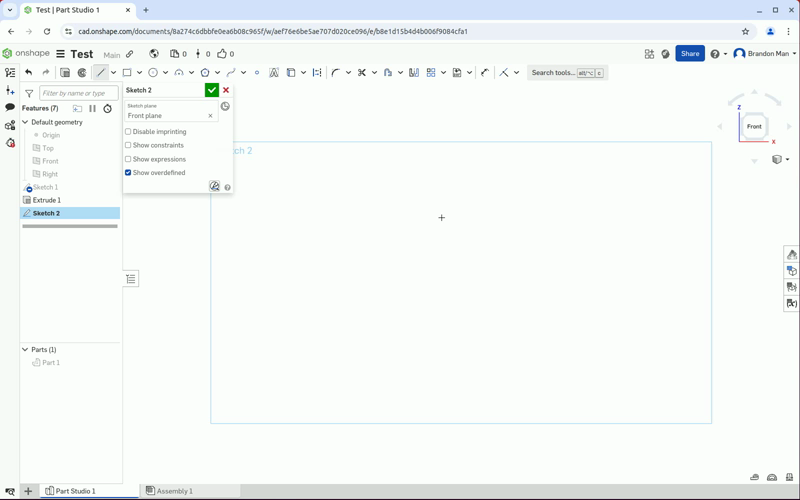
key_up(shift)
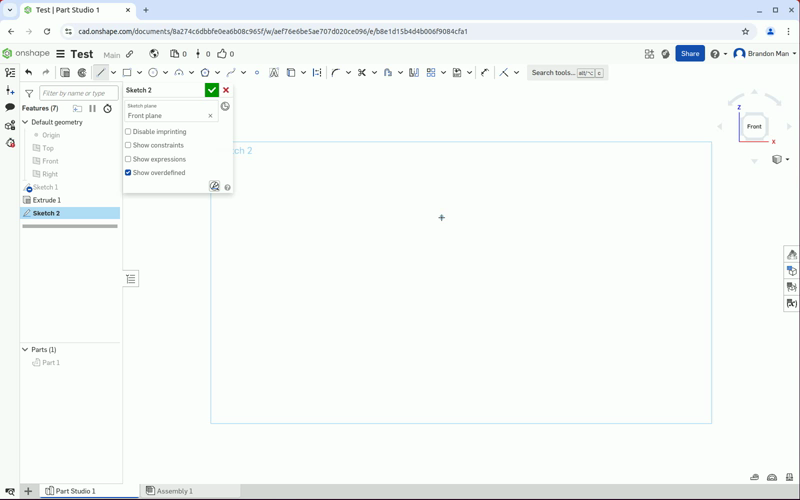
key_down(shift)
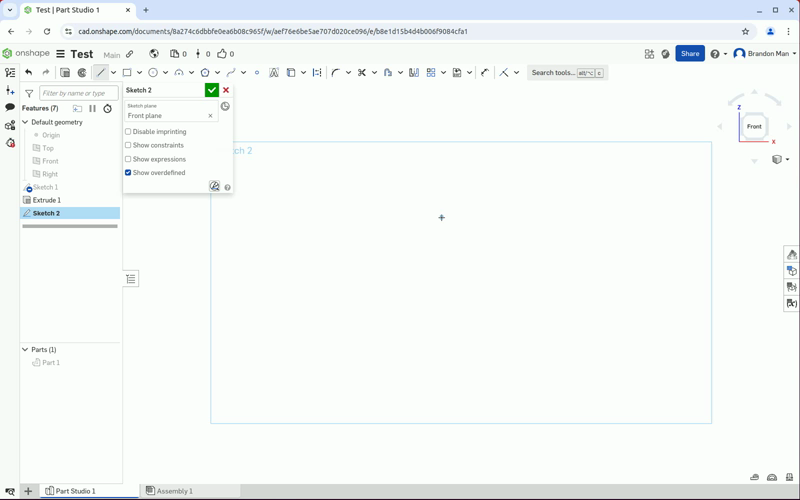
mouse_move(471, 217)
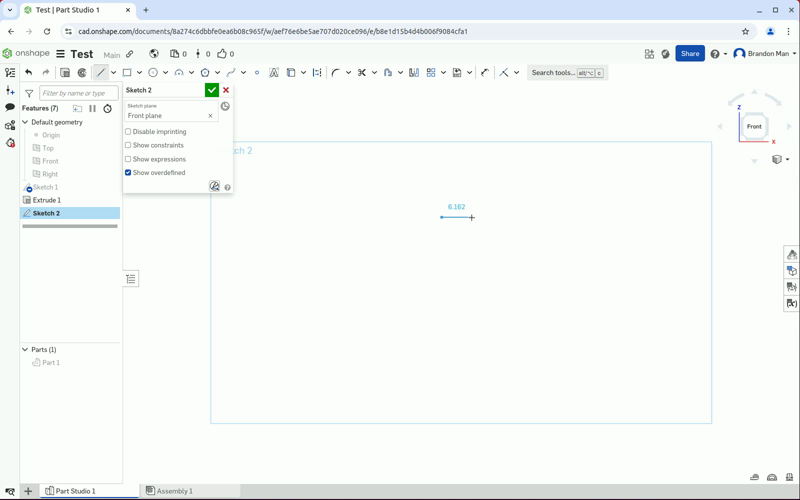
mouse_move(461, 217)
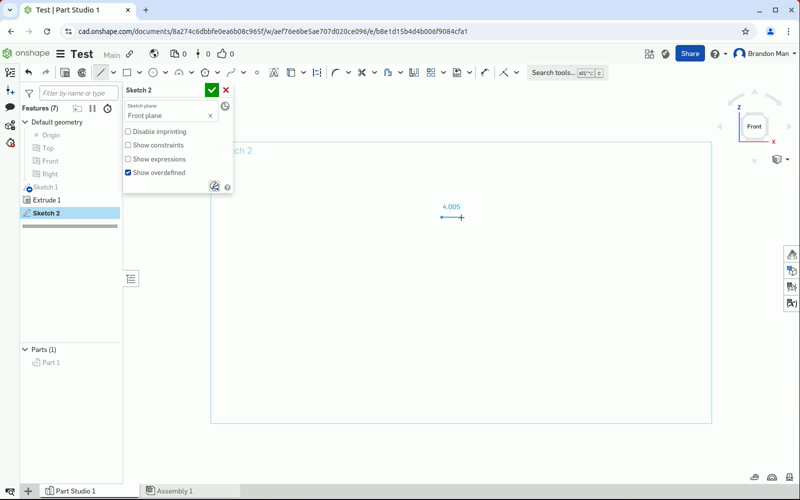
click(461, 217)
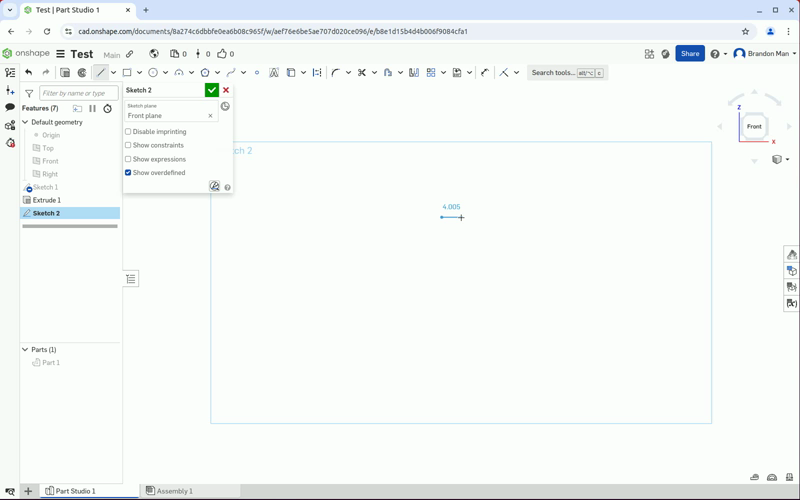
key_up(shift)
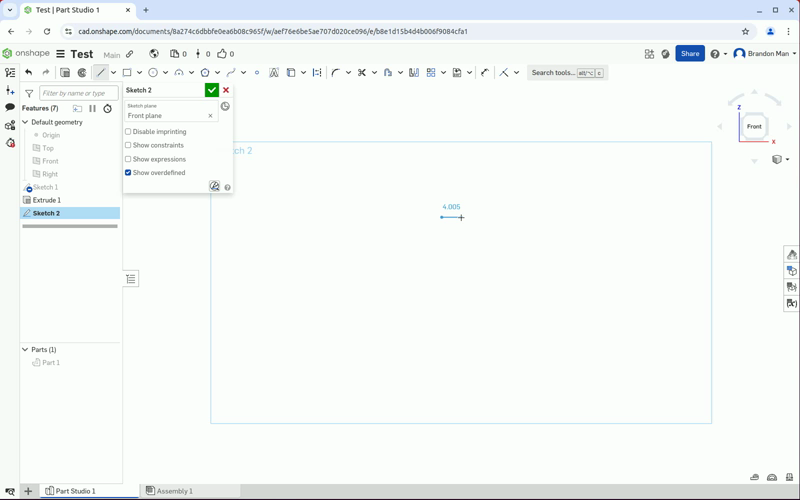
key_down(shift)
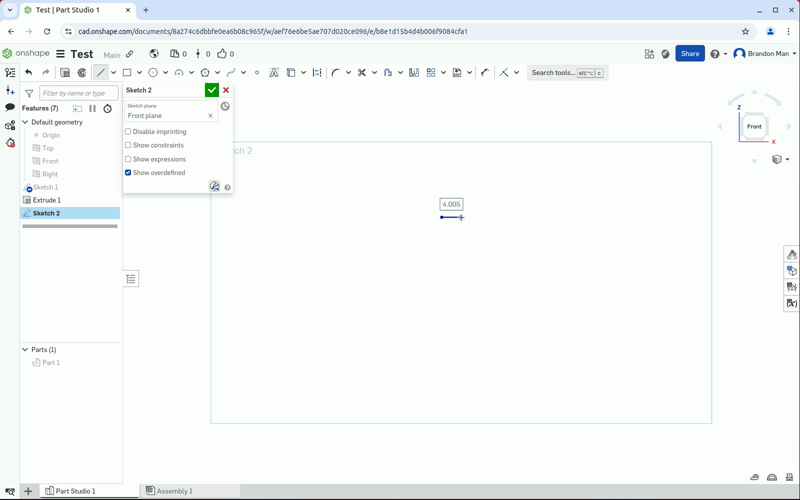
mouse_move(491, 217)
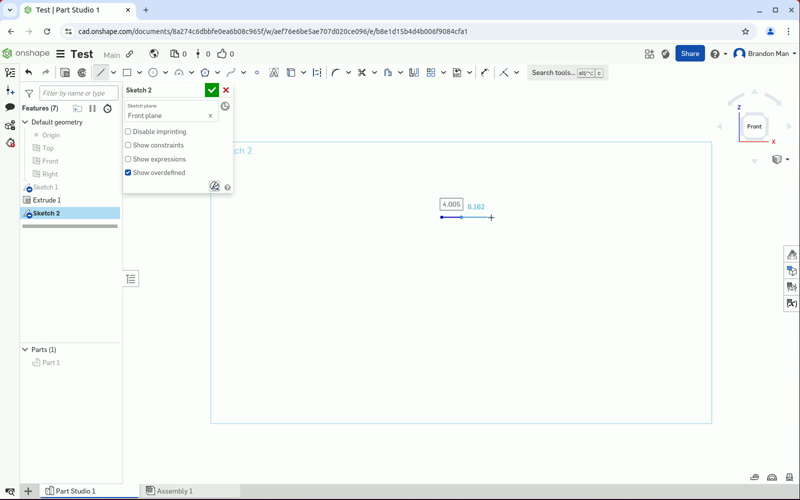
mouse_move(461, 169)
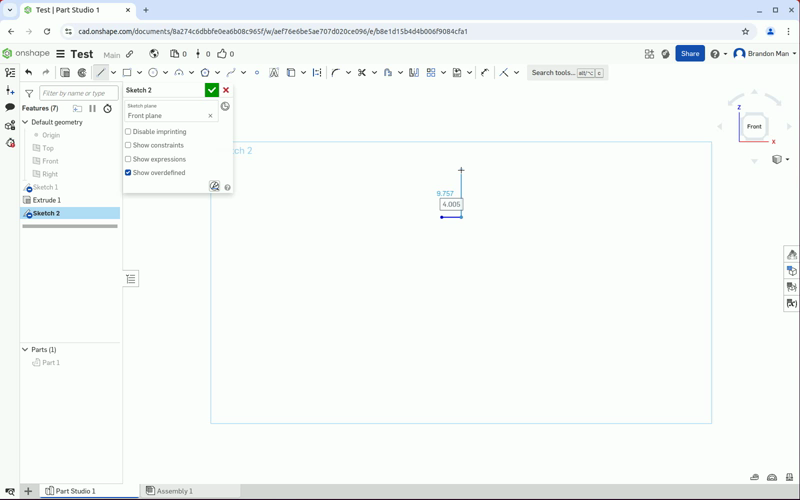
click(461, 169)
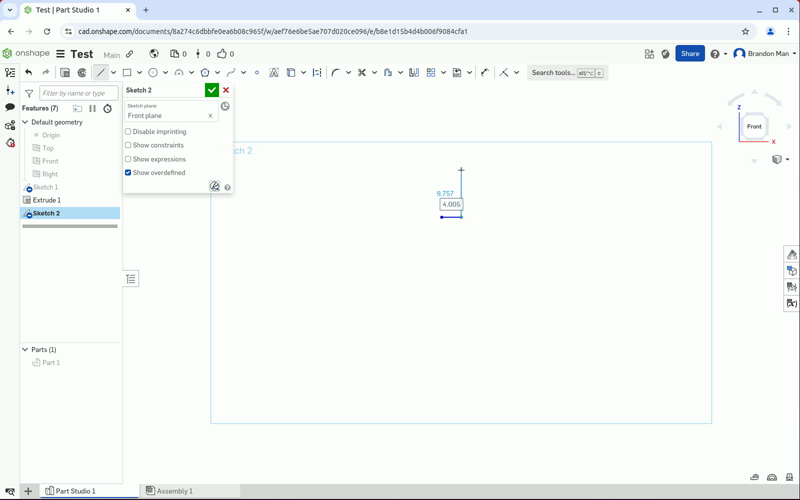
key_up(shift)
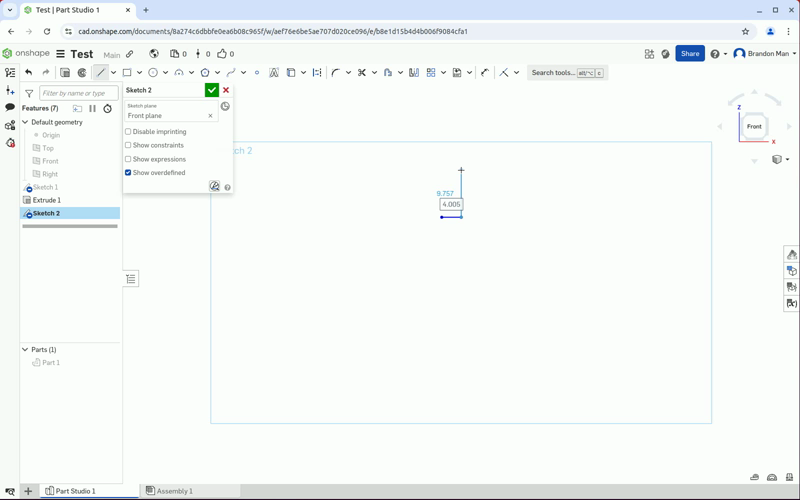
key_down(shift)
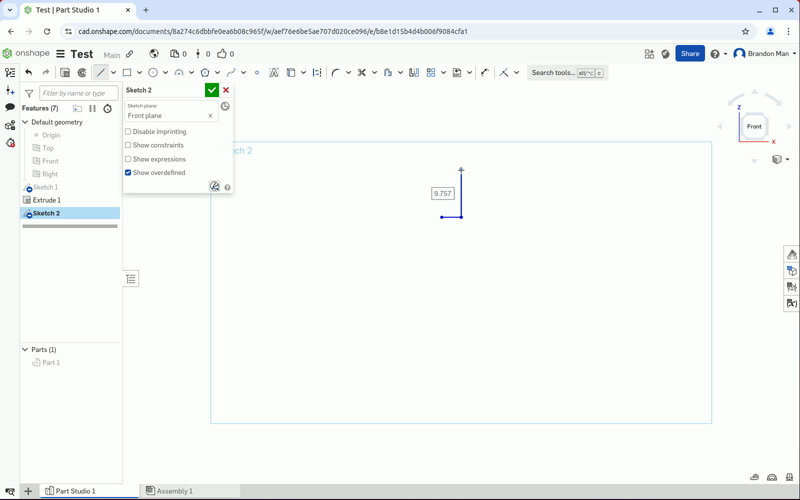
mouse_move(491, 169)
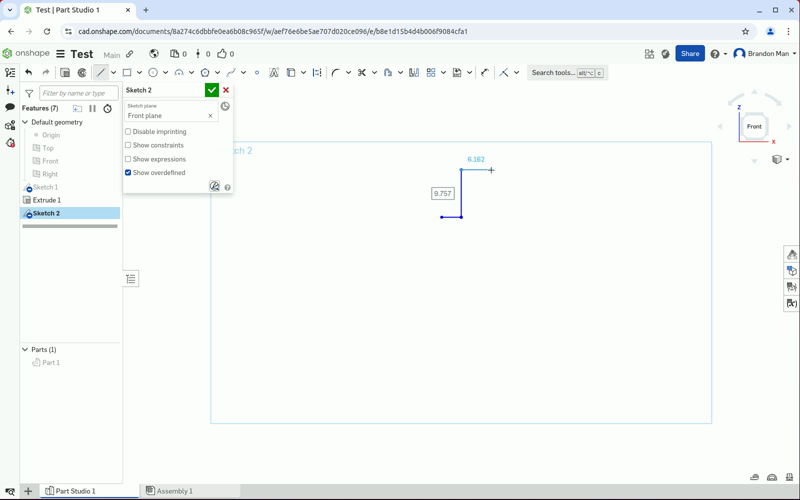
mouse_move(441, 169)
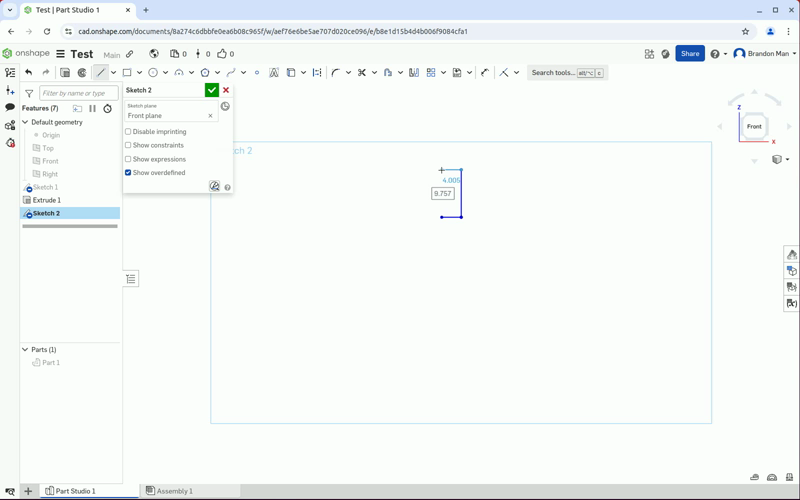
click(441, 169)
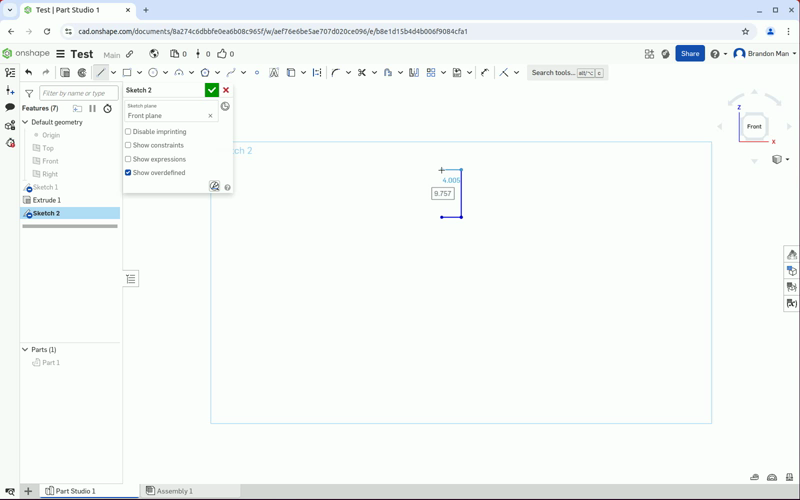
key_up(shift)
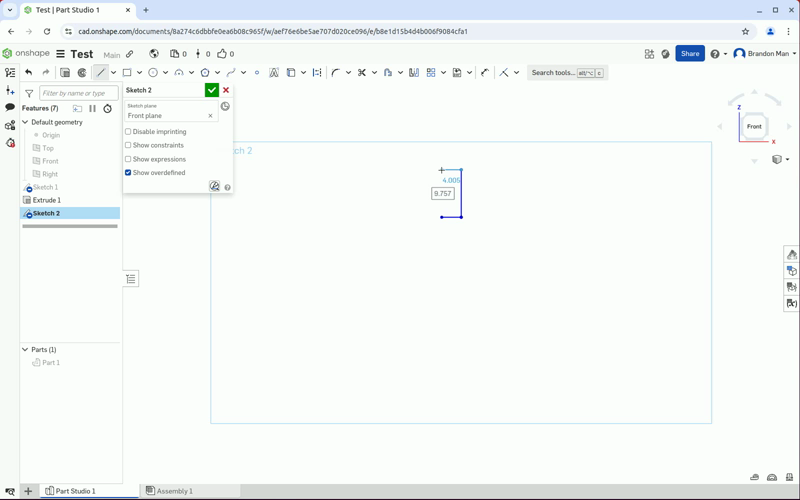
mouse_move(471, 169)
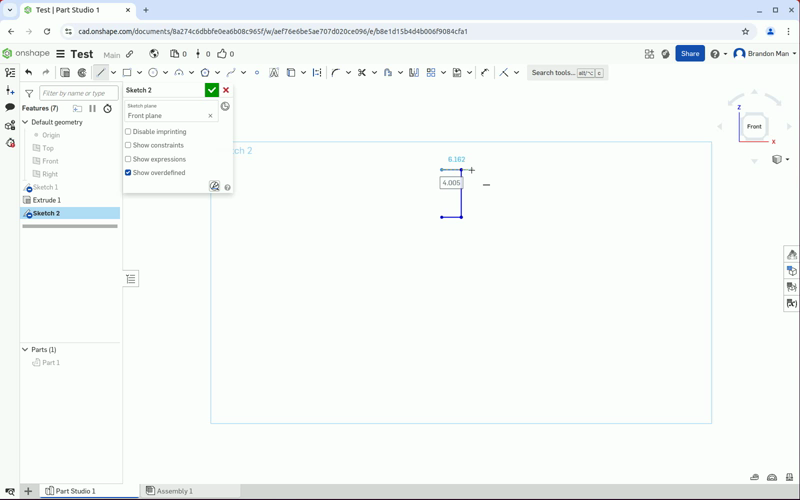
key_down(shift)
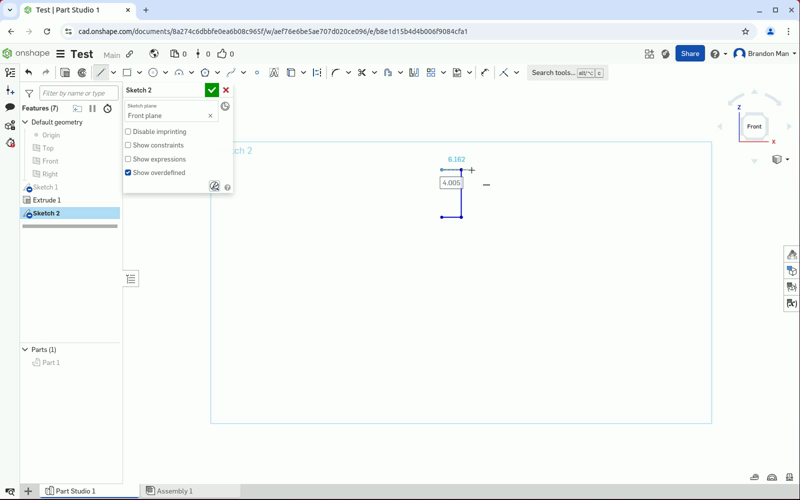
mouse_move(441, 217)
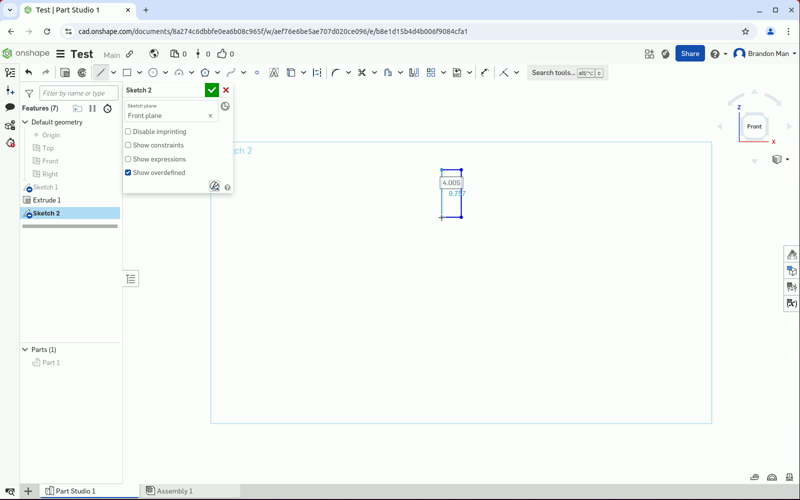
key_up(shift)
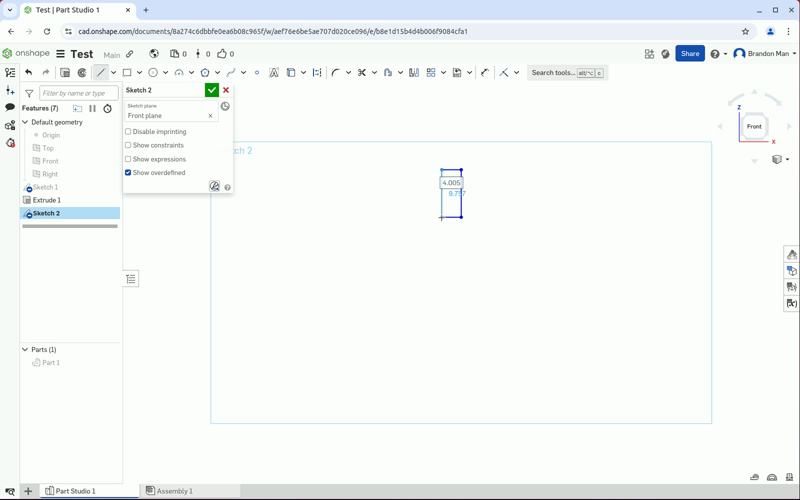
click(441, 217)
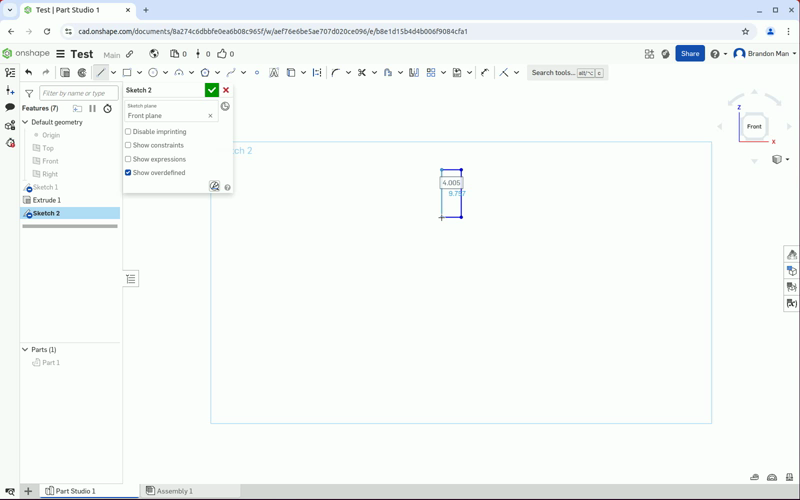
key(esc)
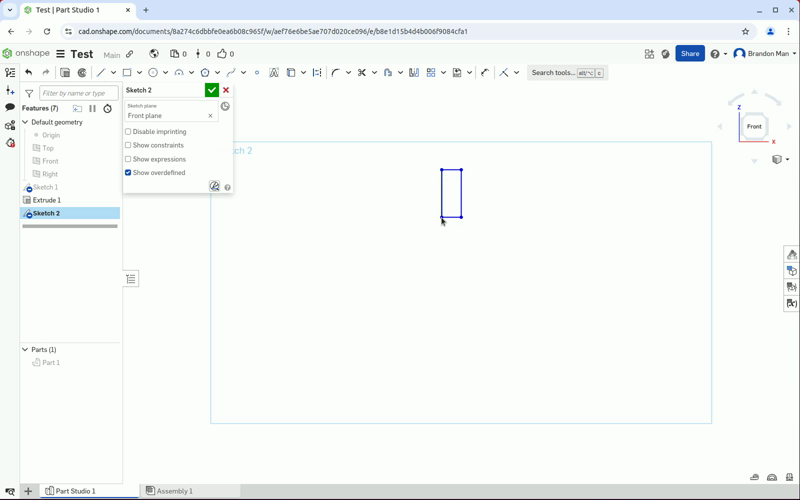
mouse_move(457, 192)
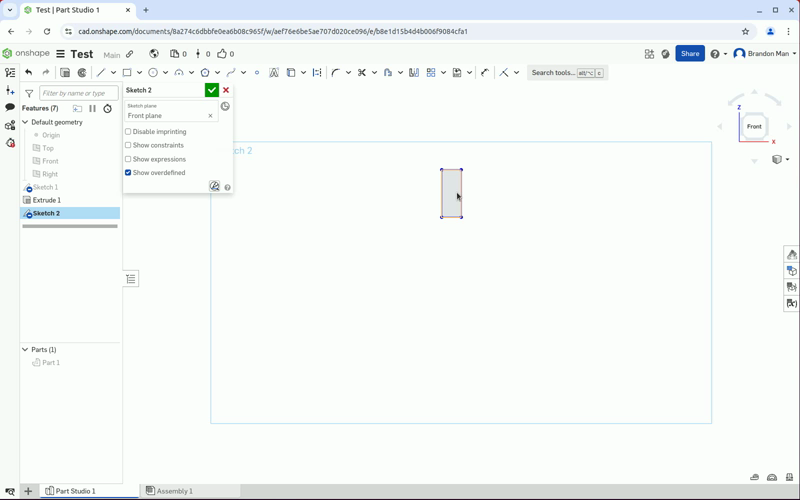
scroll(6)
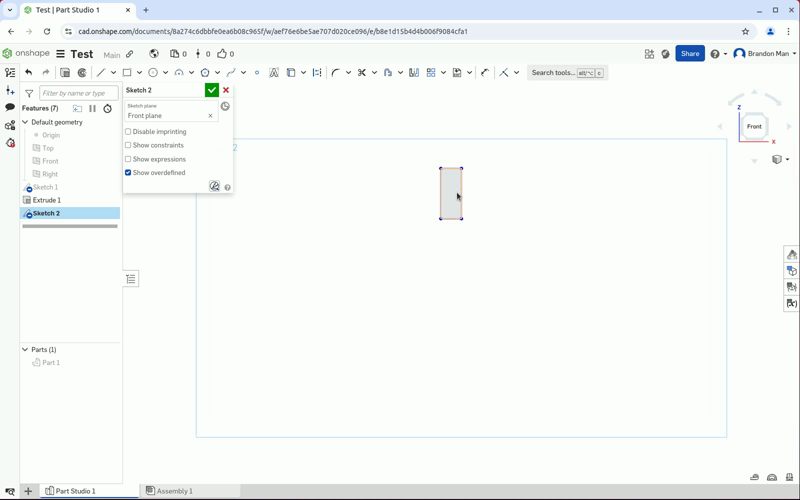
scroll(6)
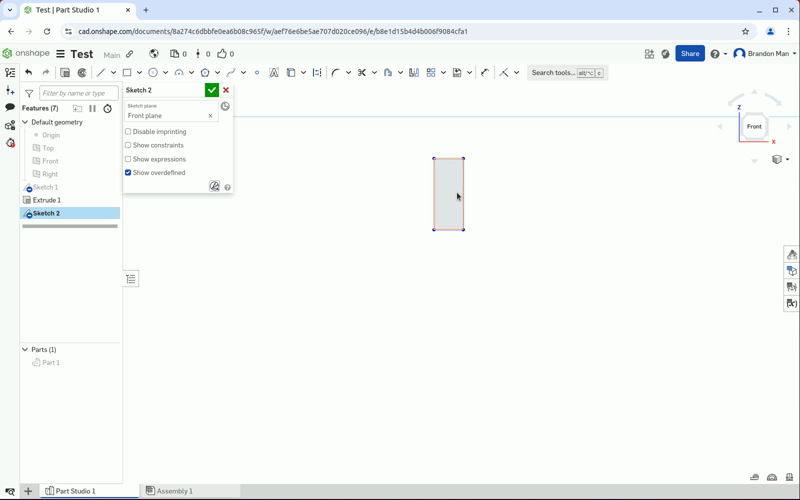
scroll(6)
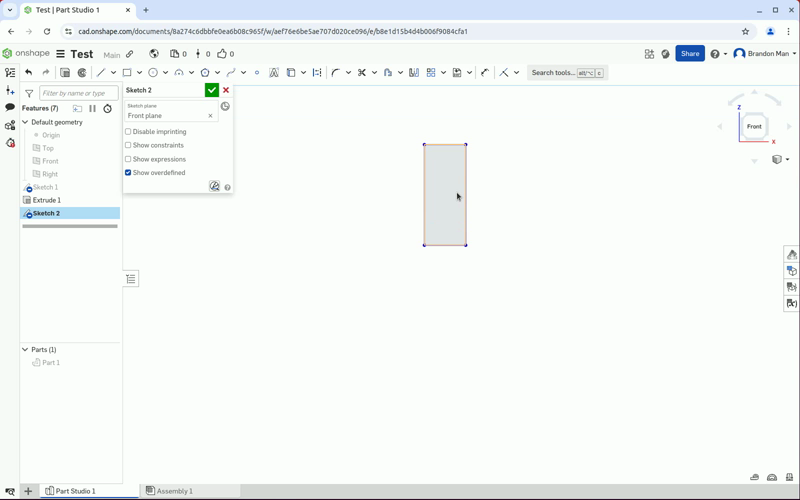
scroll(6)
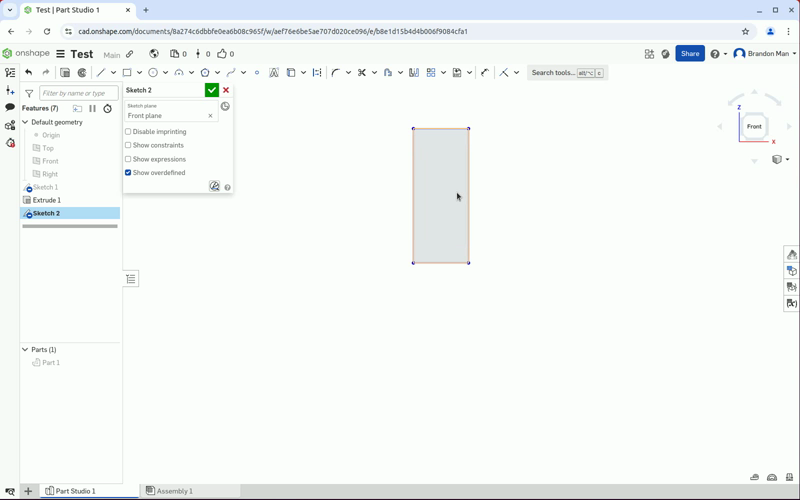
scroll(6)
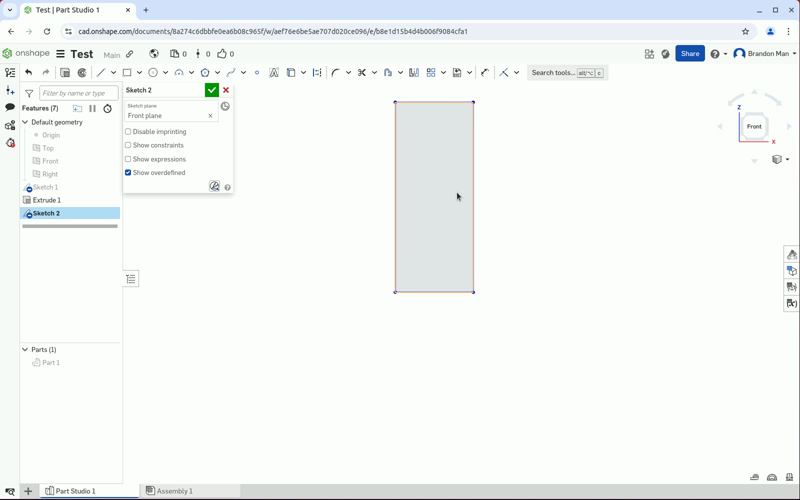
scroll(6)
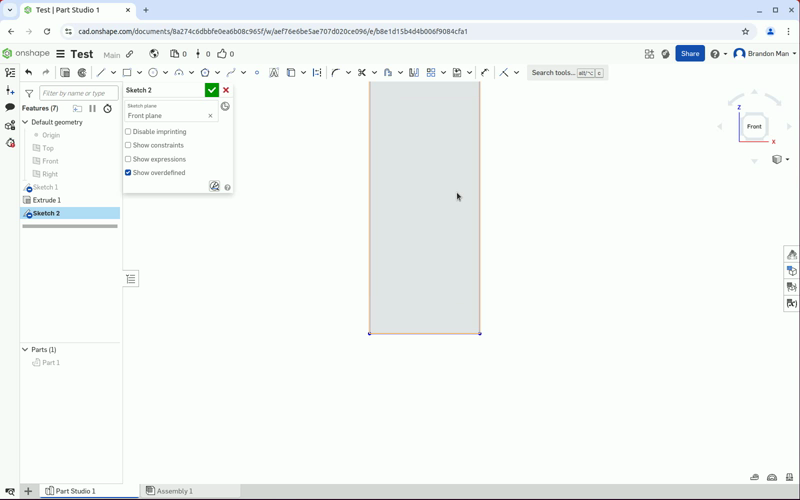
scroll(6)
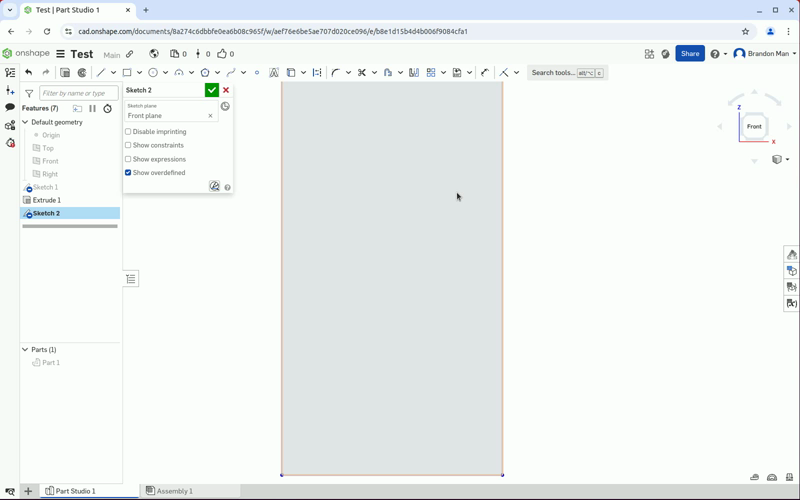
click(457, 192)
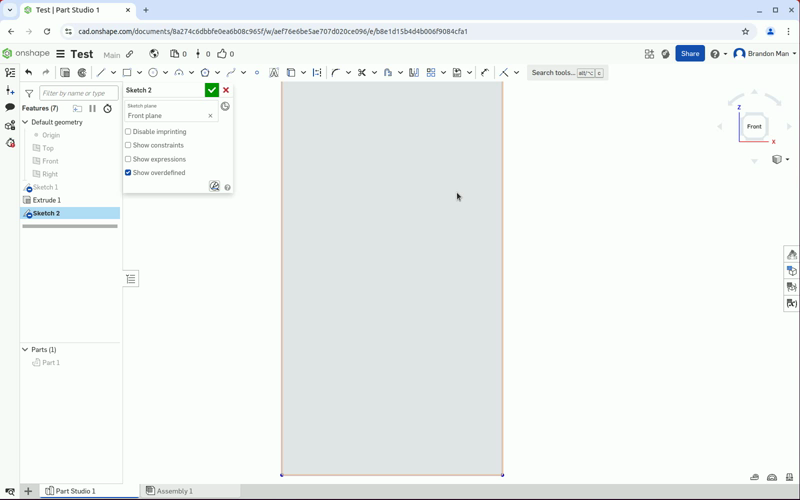
scroll(-6)
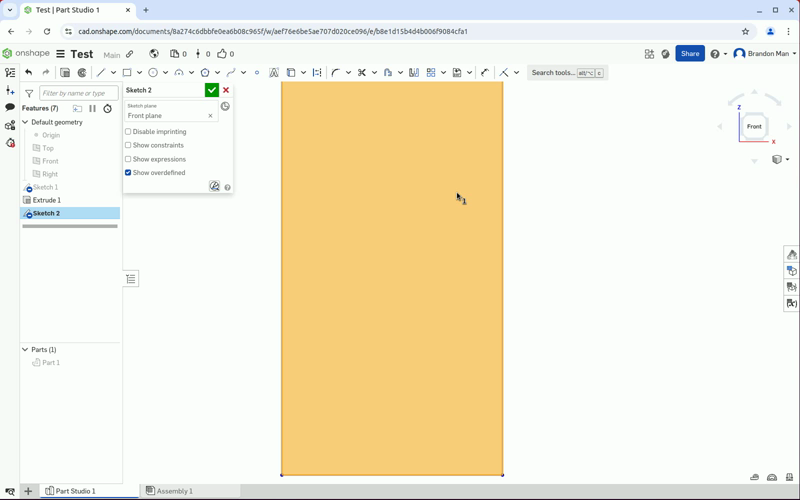
scroll(-6)
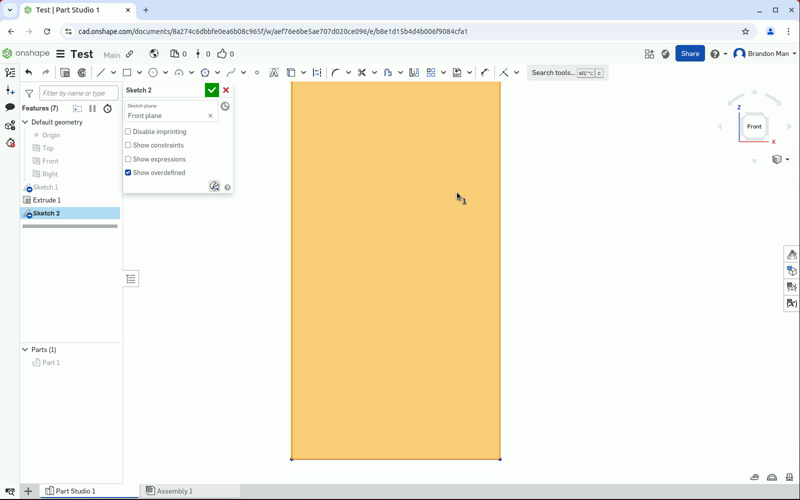
scroll(-6)
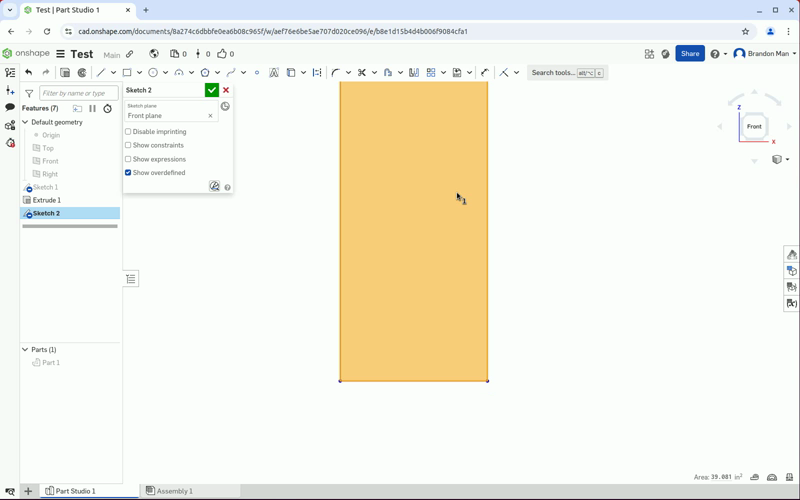
scroll(-6)
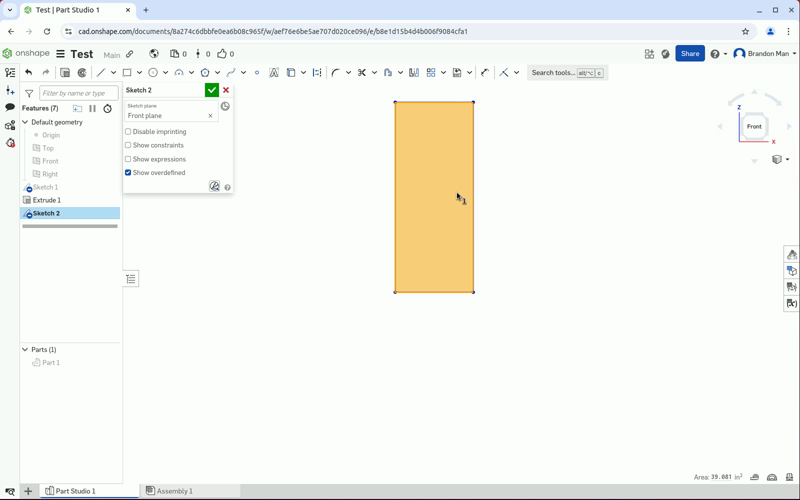
scroll(-6)
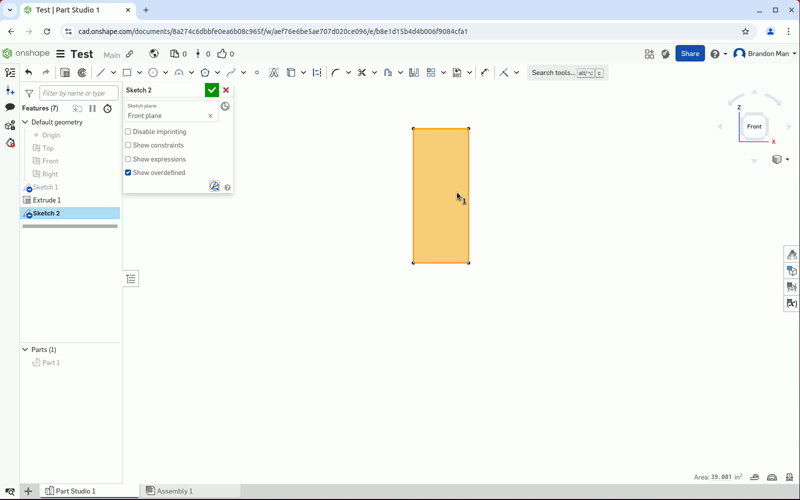
scroll(-6)
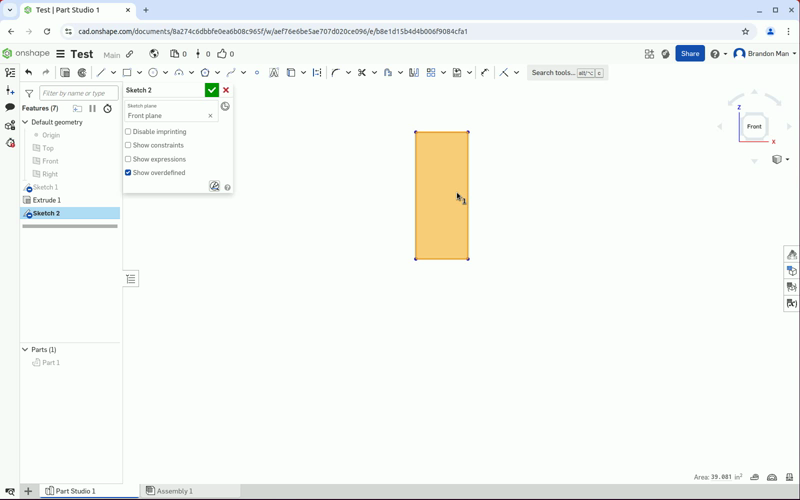
scroll(-6)
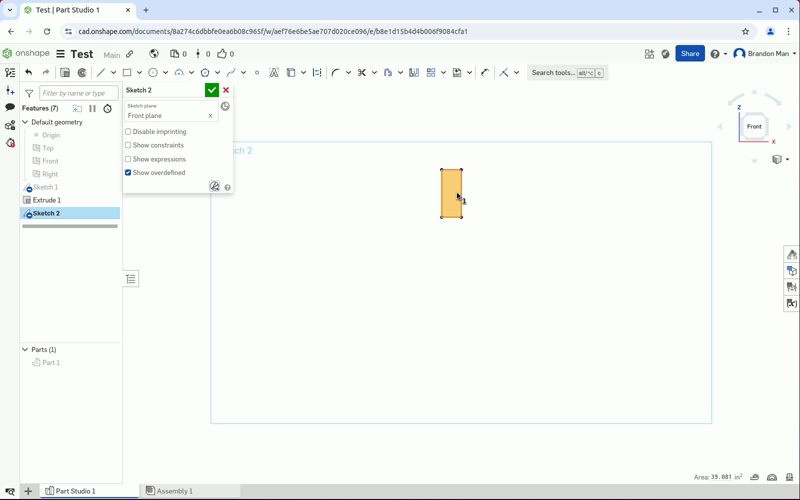
mouse_move(73, 352)
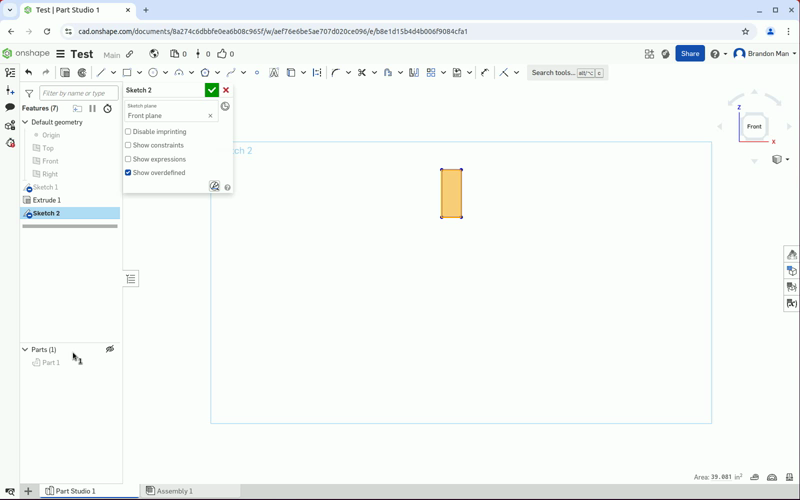
key(shift+y)
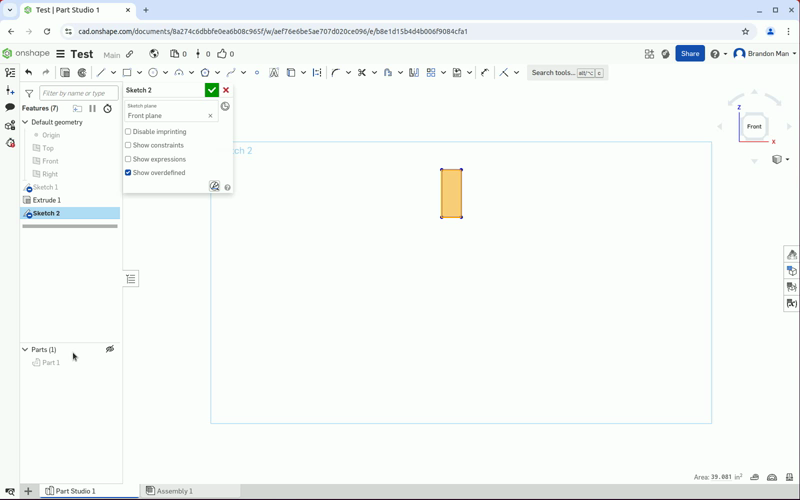
key(shift+e)
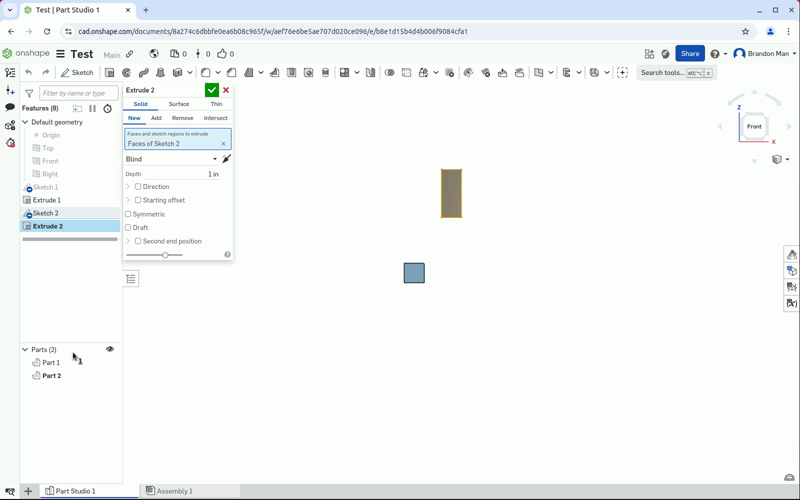
mouse_move(143, 106)
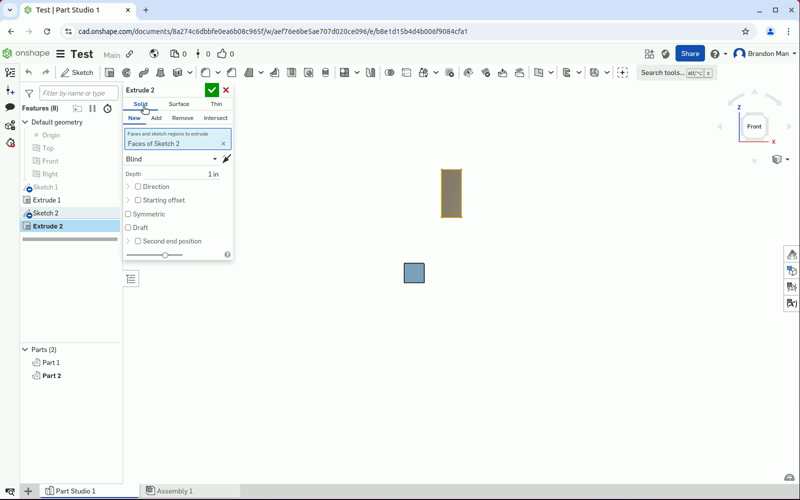
click(143, 106)
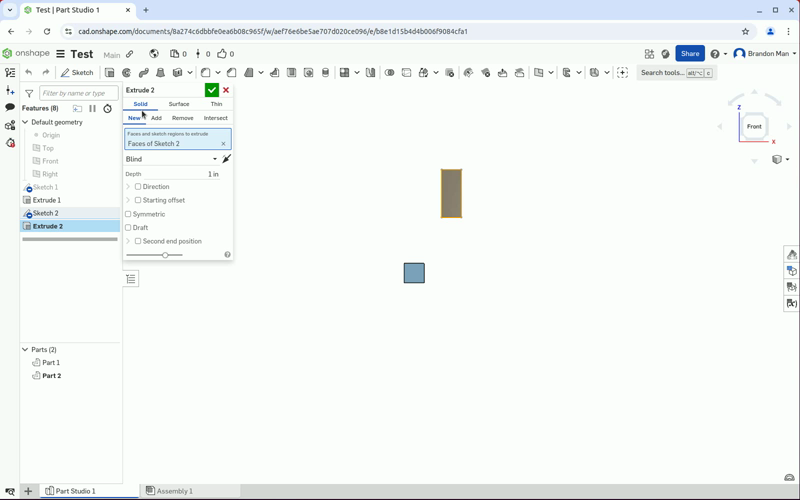
mouse_move(137, 120)
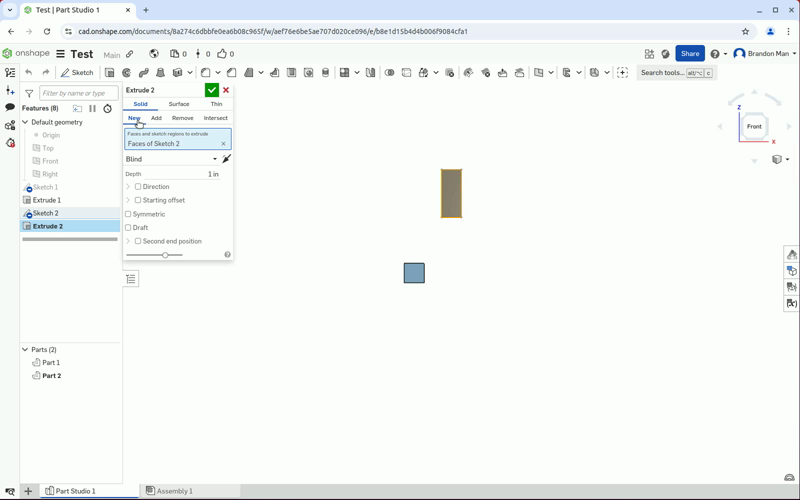
click(137, 120)
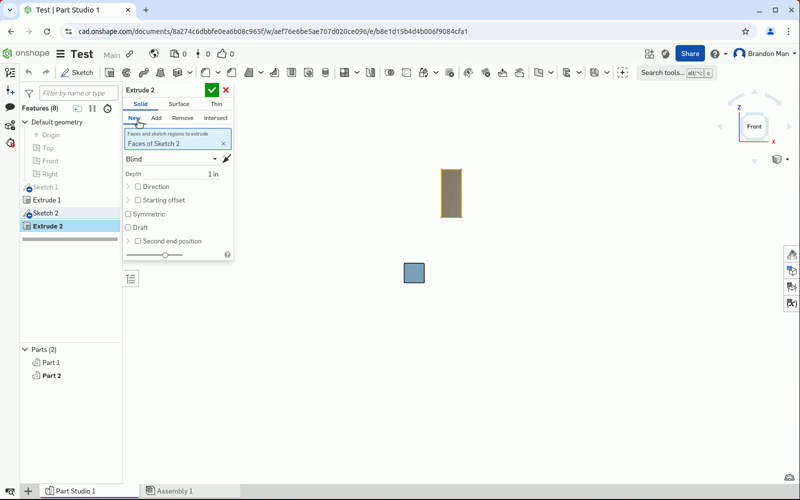
key(tab, 4)
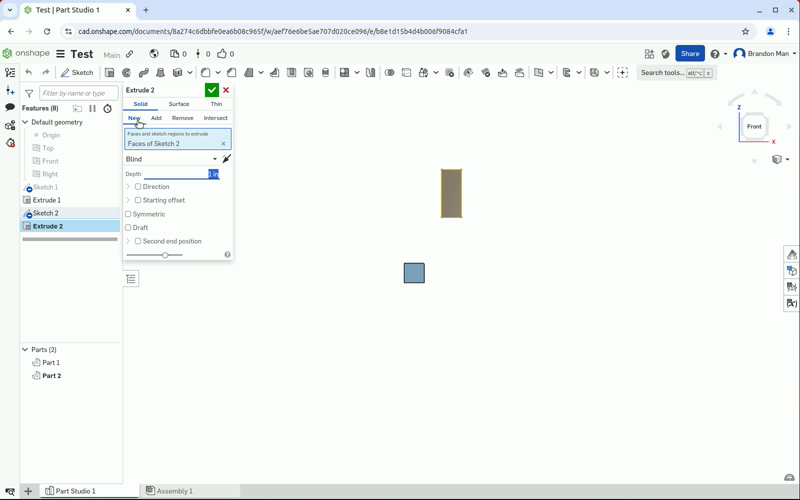
text(23.108)
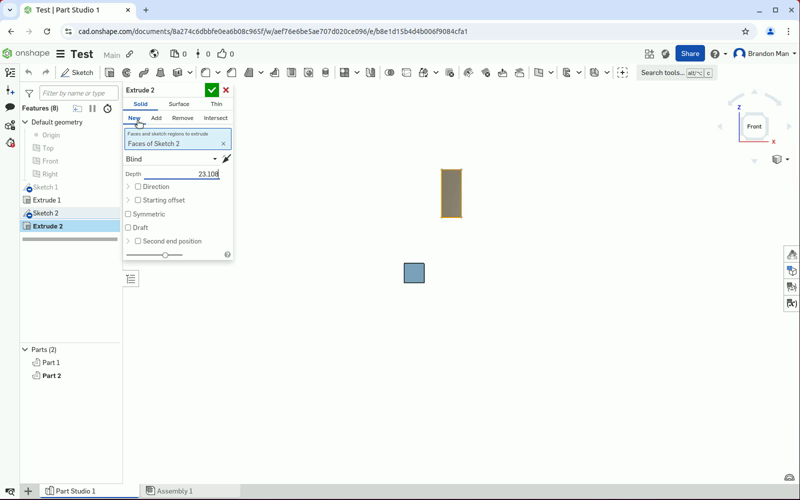
key(tab, 3)
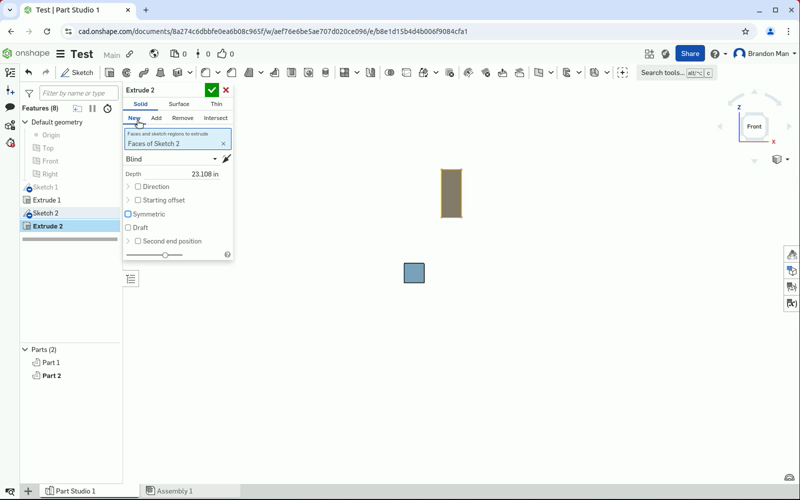
key(space)
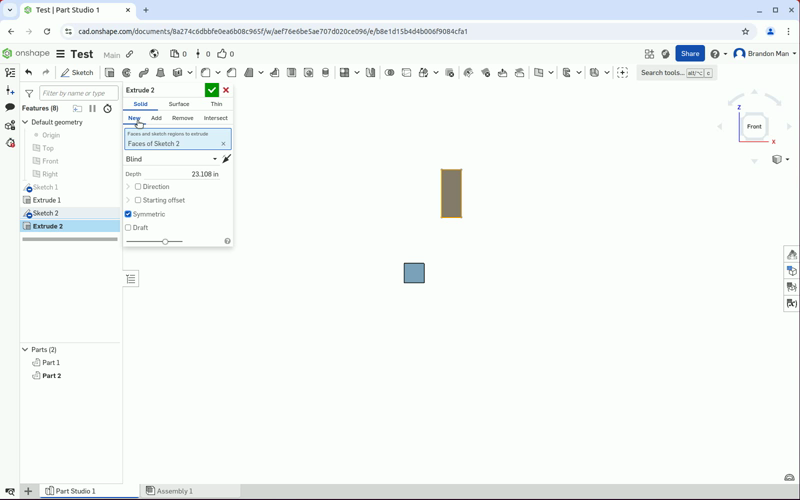
key(enter)
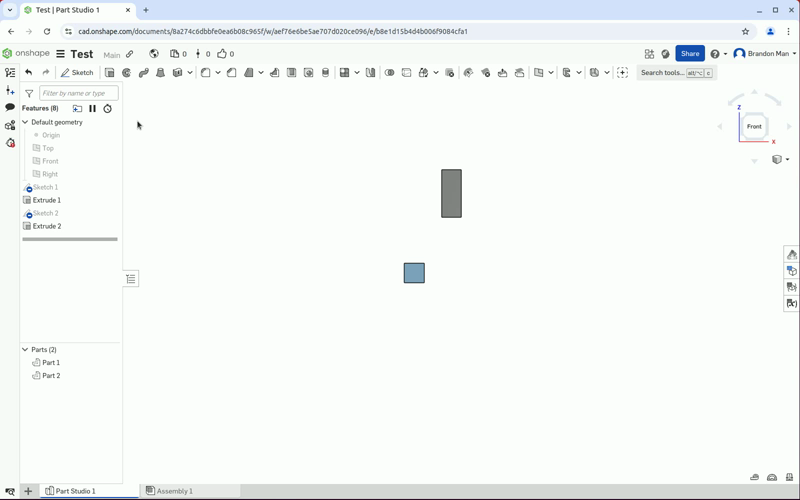
key(shift+h)
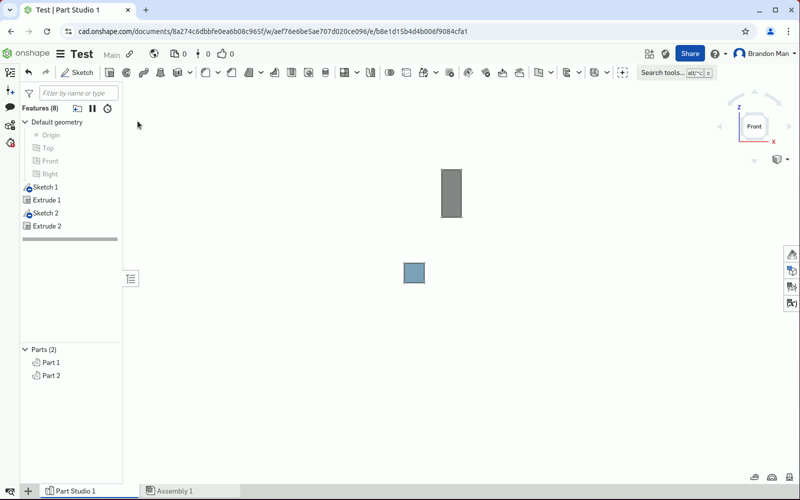
key(shift+h)
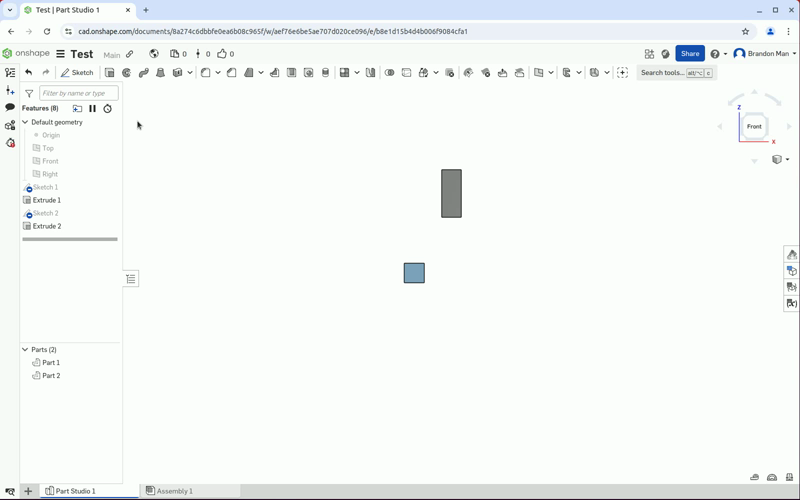
mouse_move(73, 189)
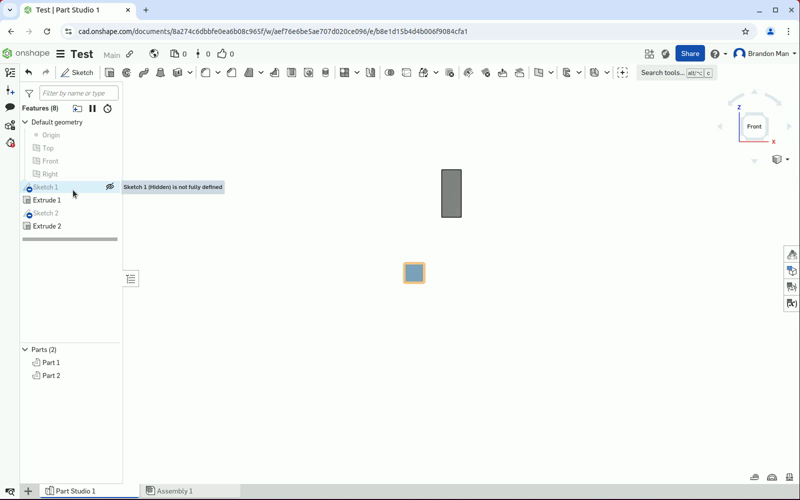
click(73, 189)
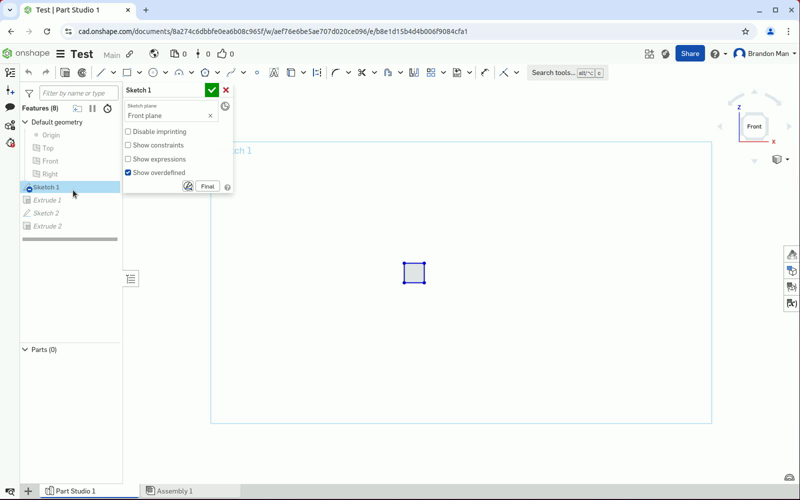
mouse_move(229, 92)
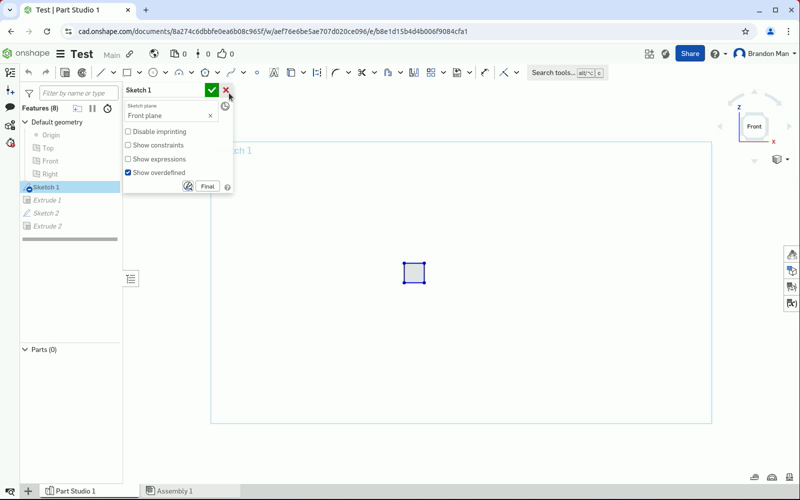
click(229, 92)
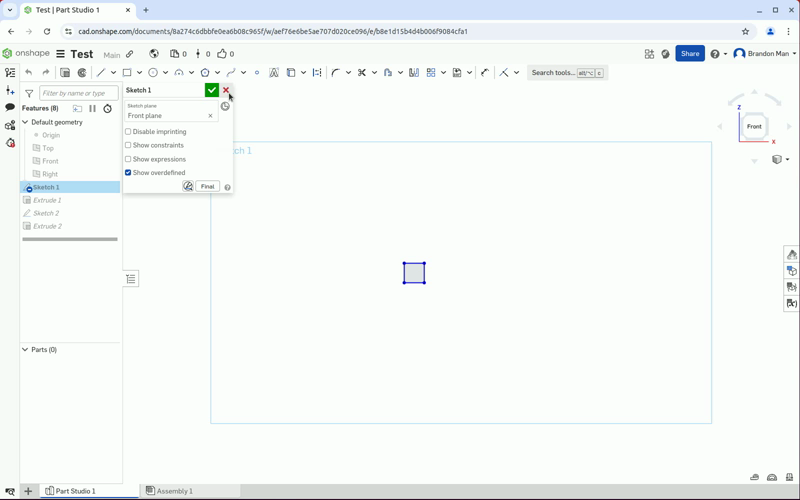
key(shift+s)
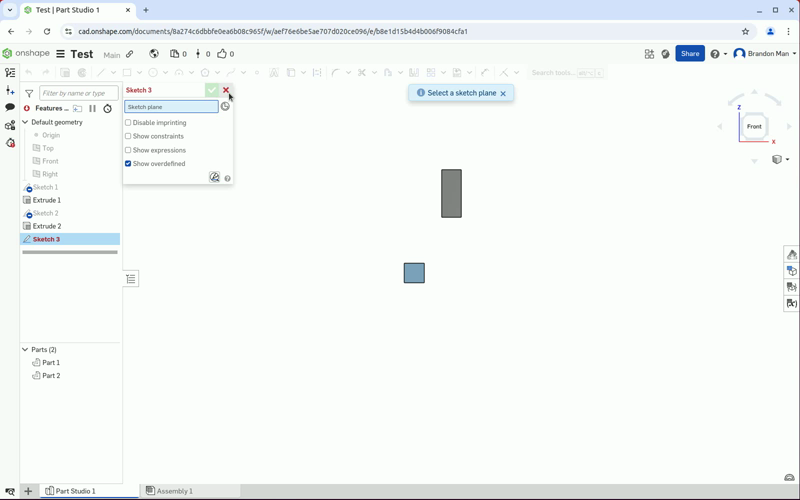
mouse_move(73, 163)
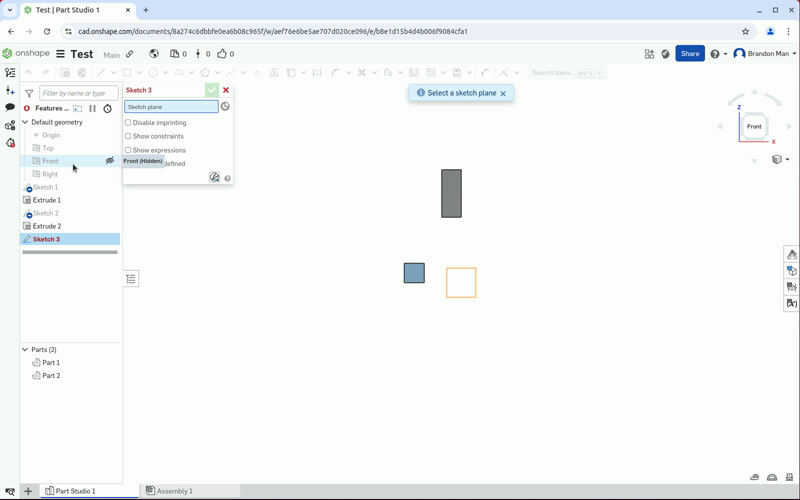
click(73, 163)
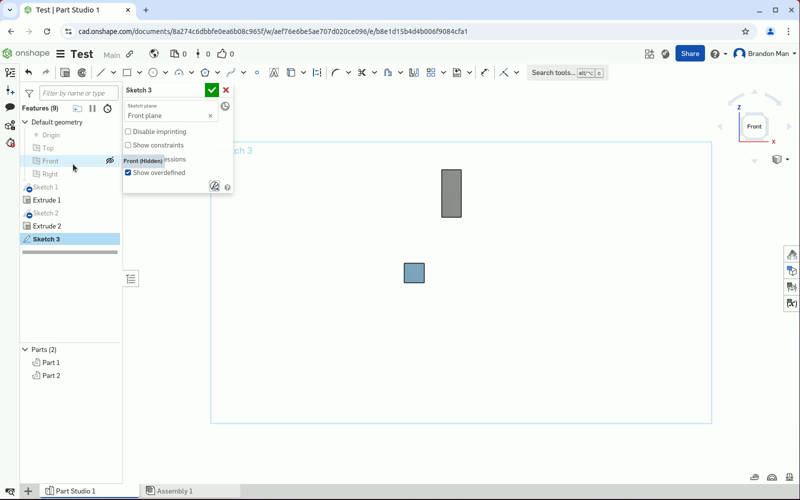
mouse_move(73, 352)
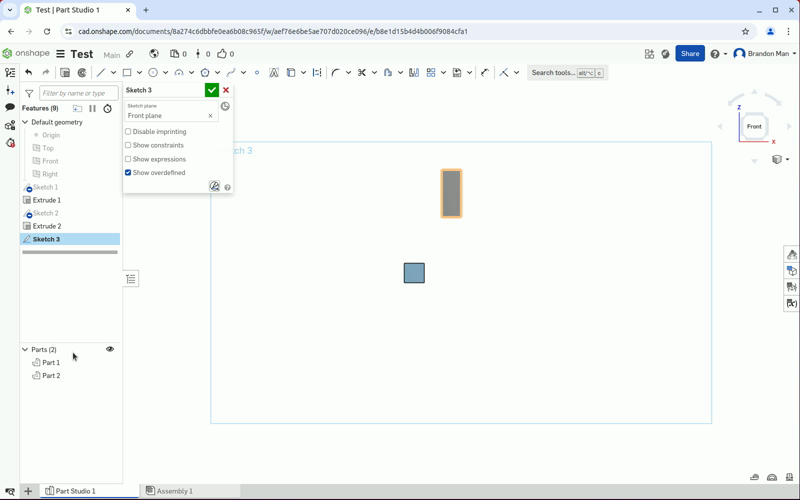
key(y)
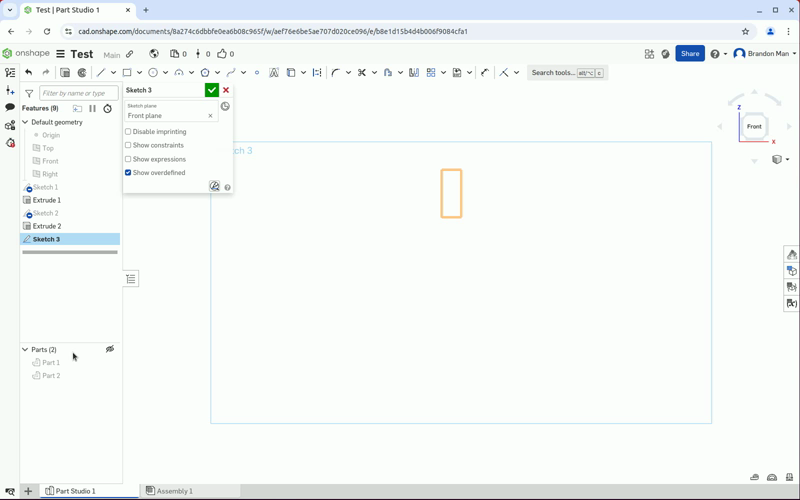
key(l)
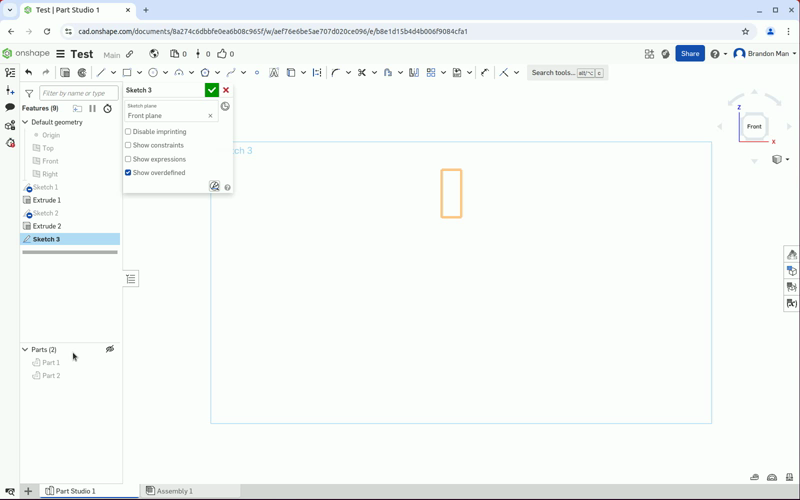
key_down(shift)
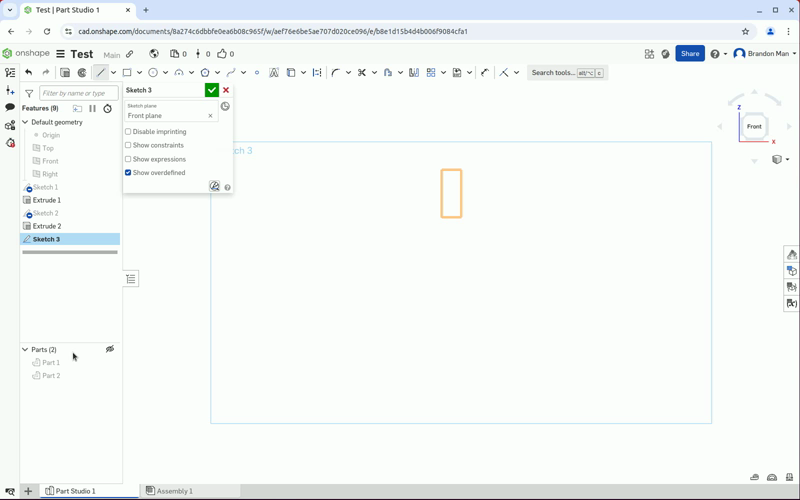
mouse_move(423, 282)
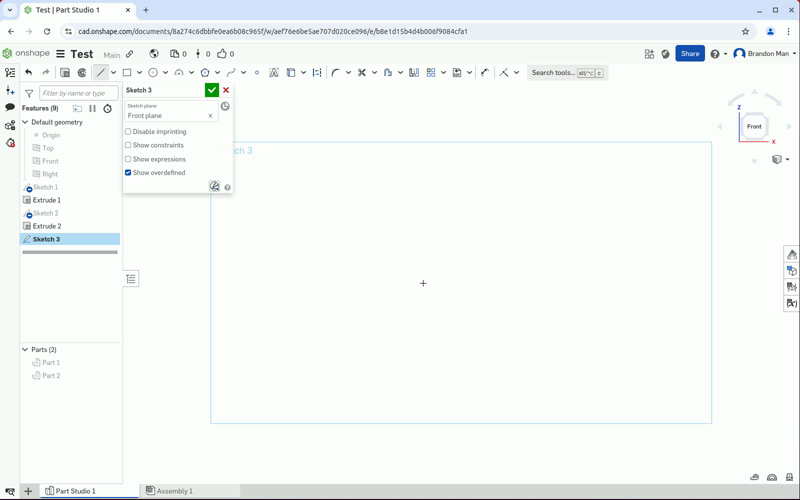
click(423, 282)
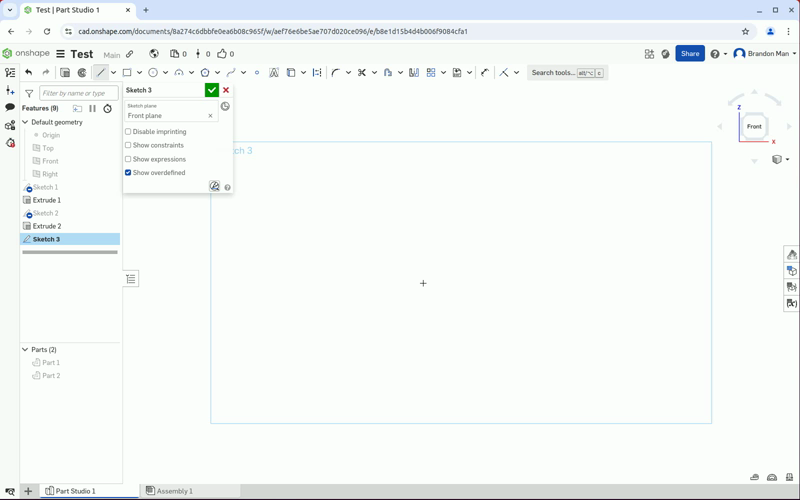
key_up(shift)
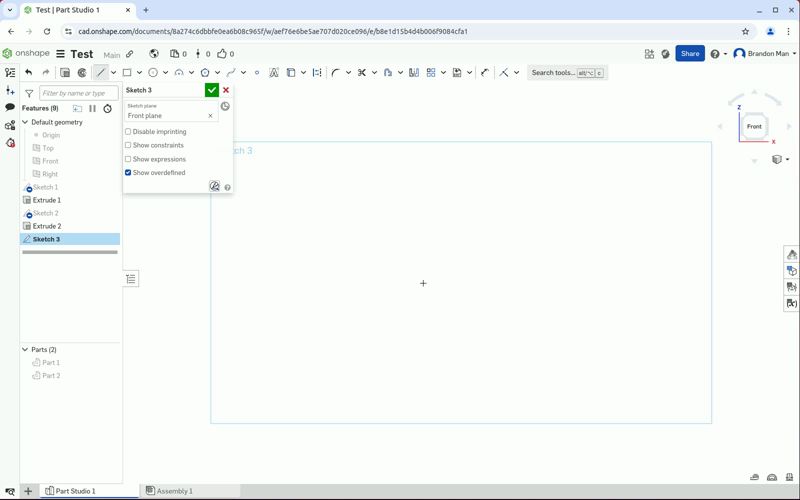
key_down(shift)
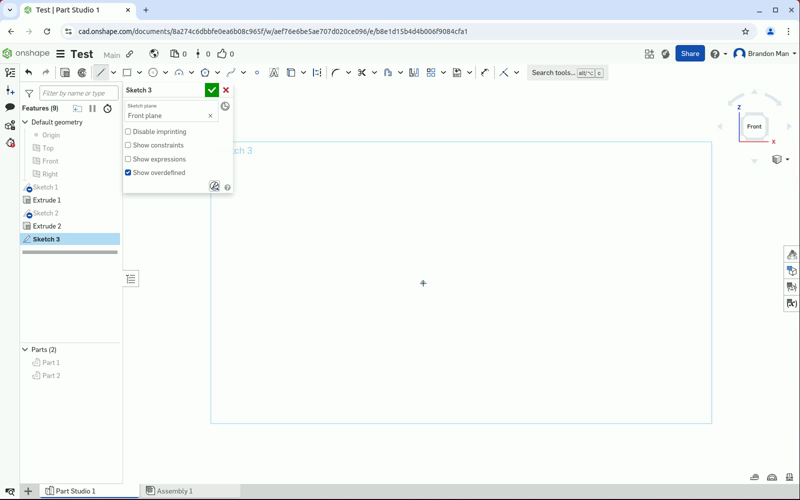
mouse_move(453, 282)
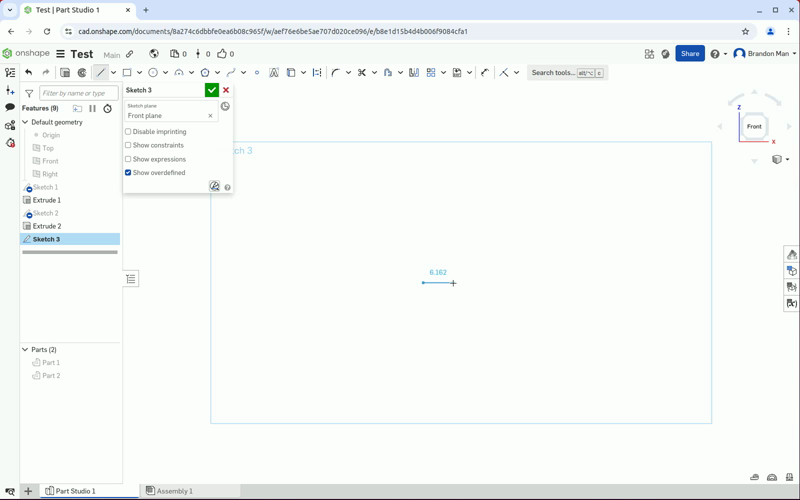
mouse_move(460, 282)
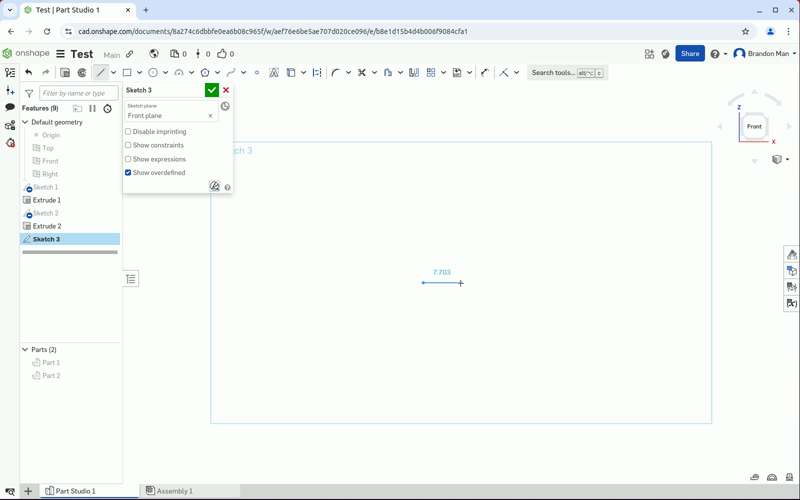
click(460, 282)
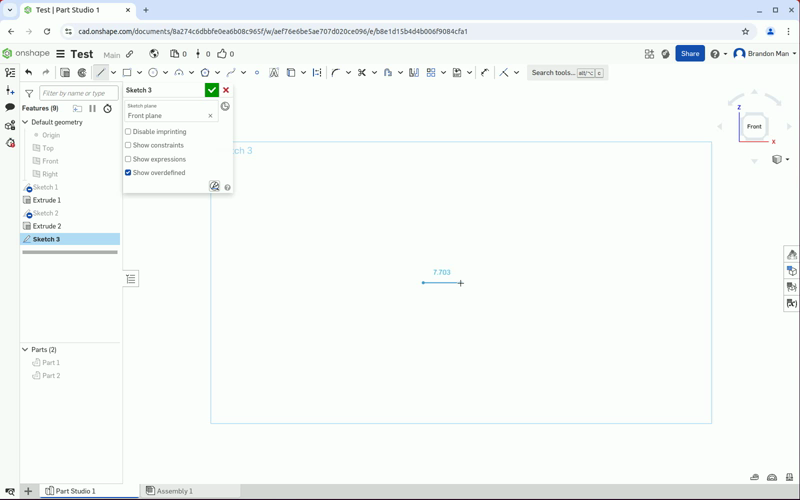
key_up(shift)
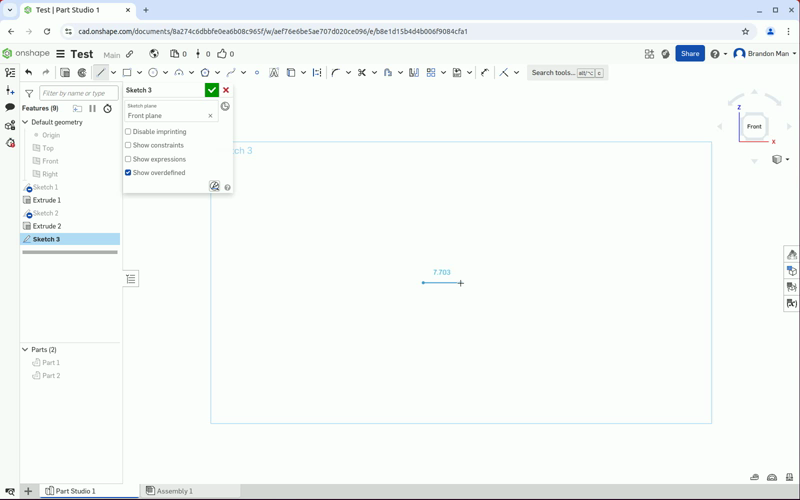
key_down(shift)
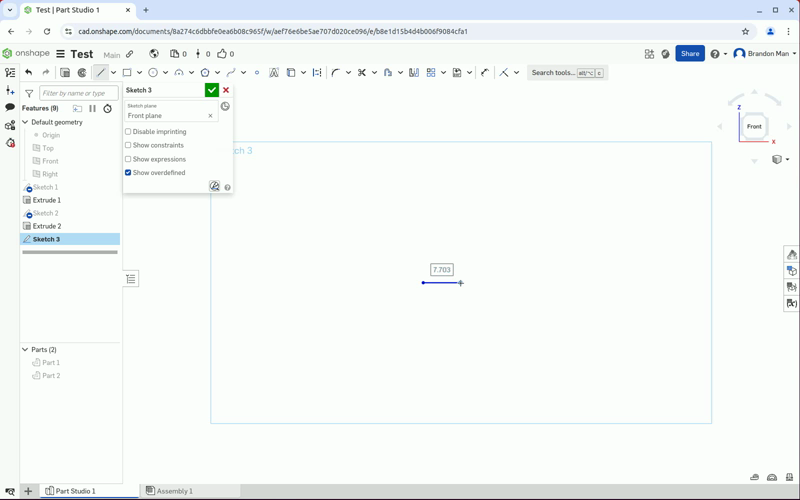
mouse_move(460, 216)
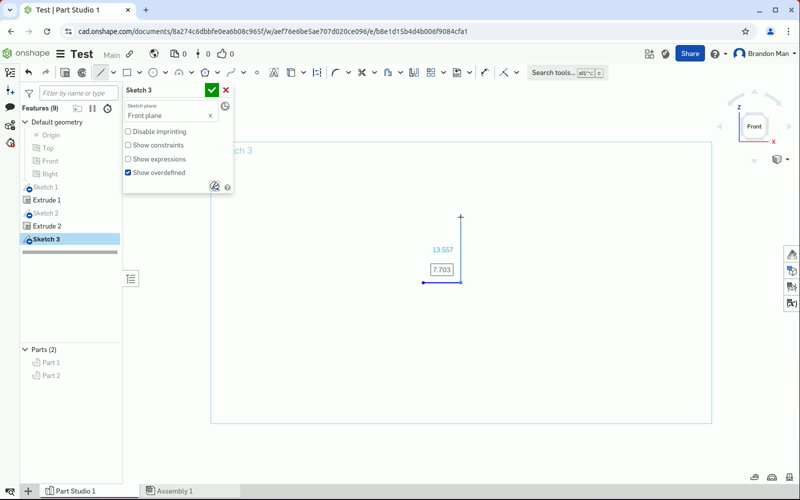
click(460, 216)
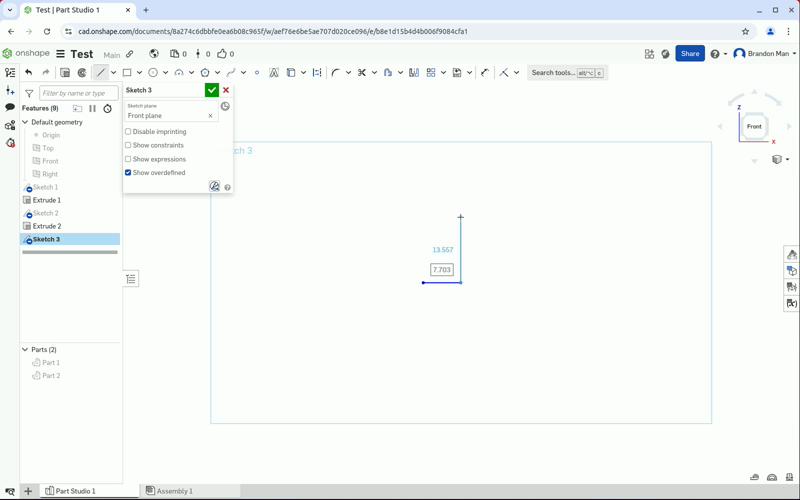
key_up(shift)
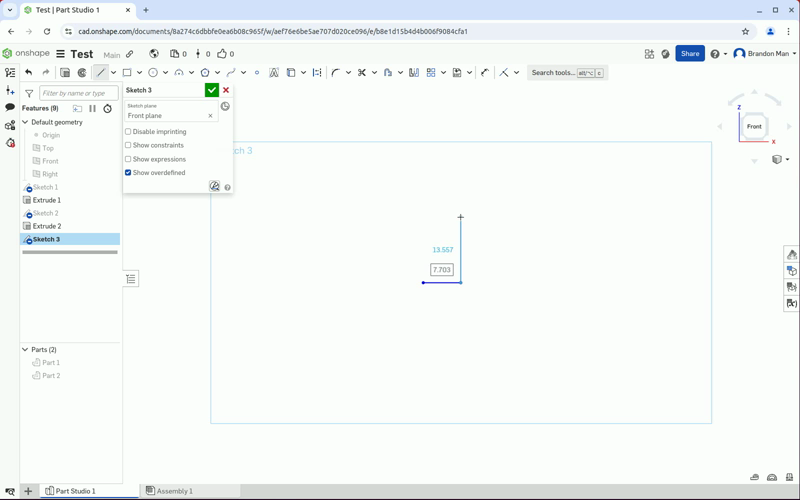
key_down(shift)
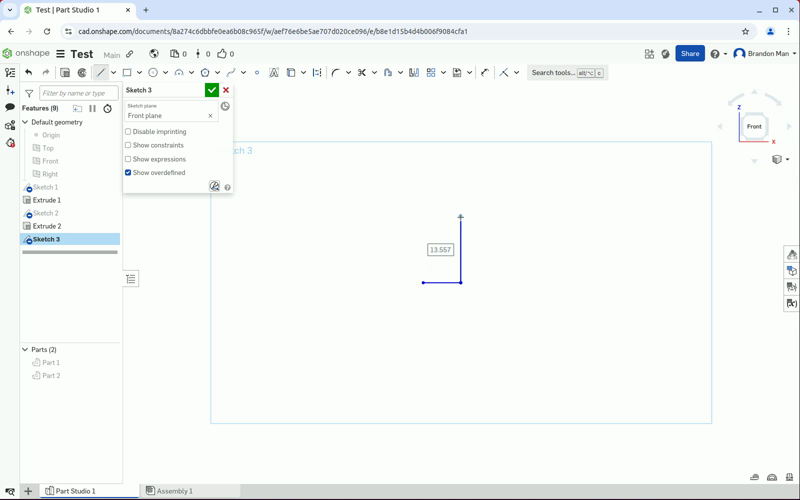
mouse_move(490, 216)
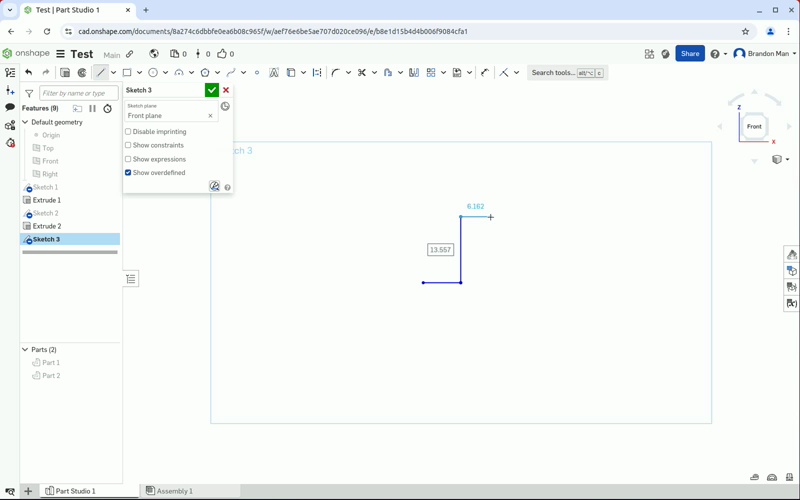
mouse_move(442, 216)
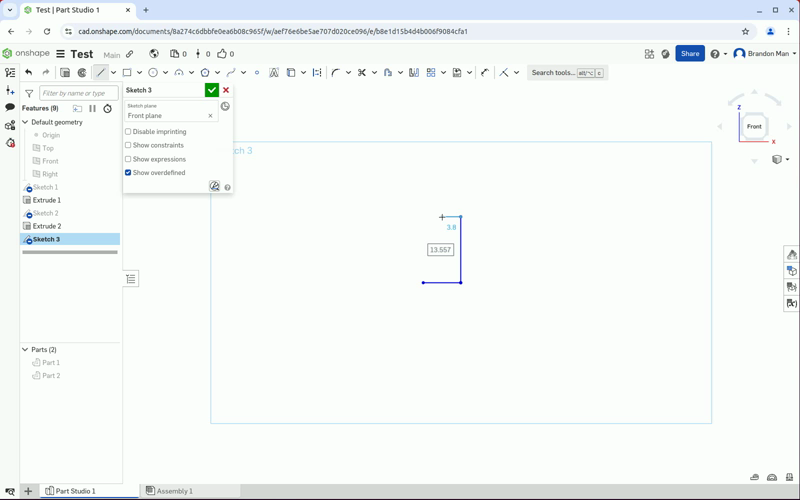
click(442, 216)
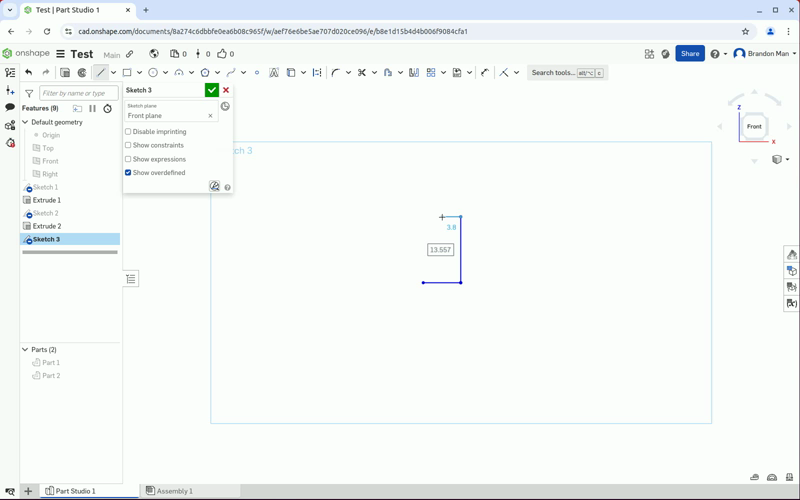
key_up(shift)
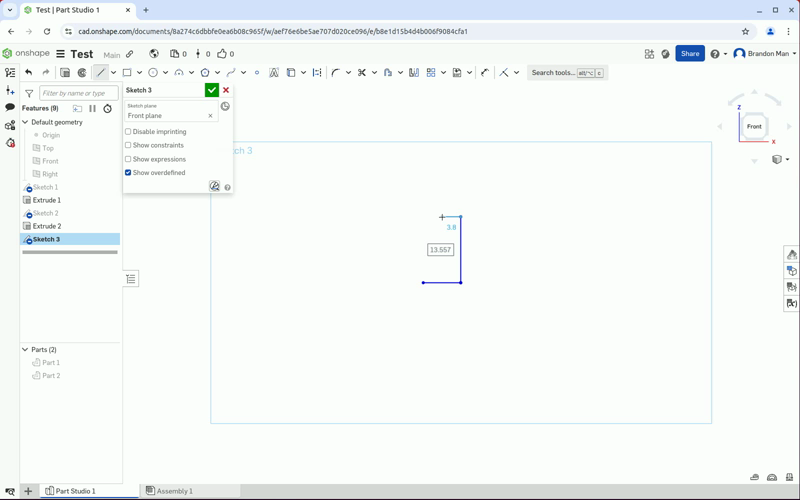
key_down(shift)
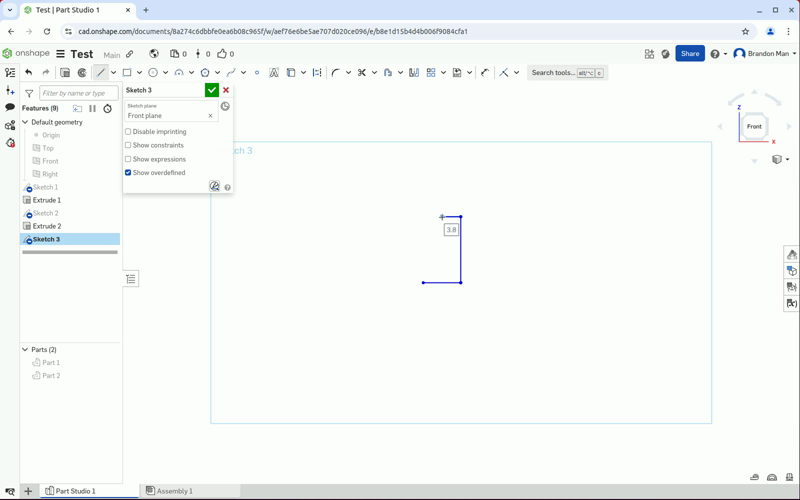
mouse_move(472, 216)
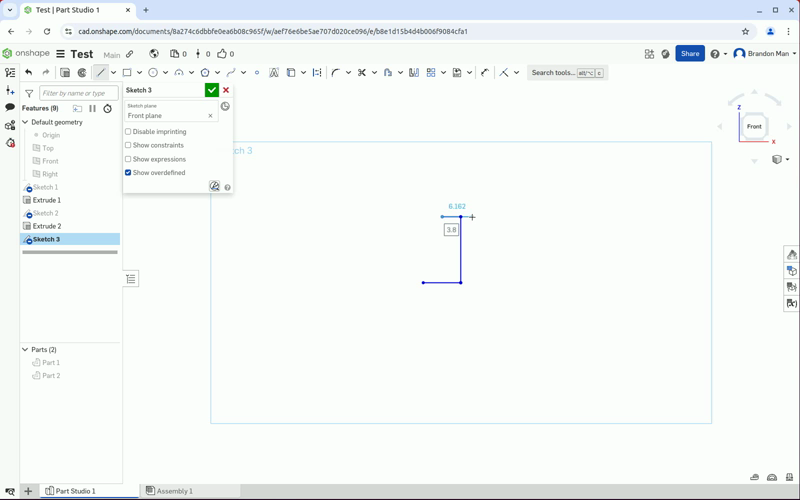
mouse_move(442, 264)
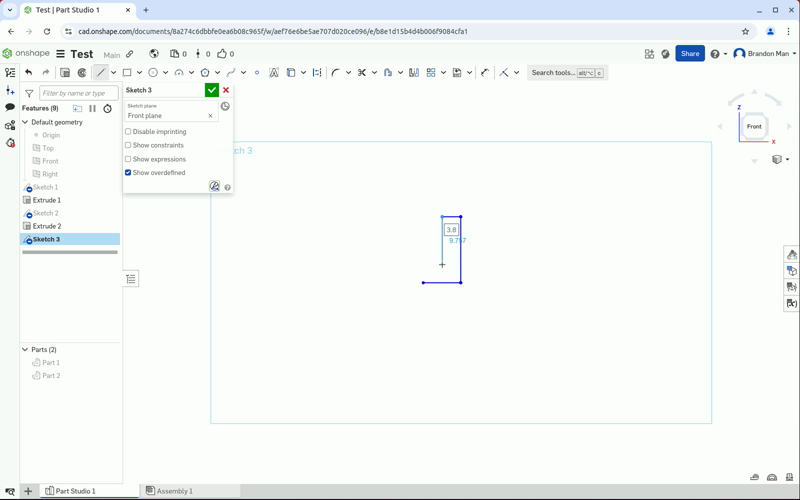
click(442, 264)
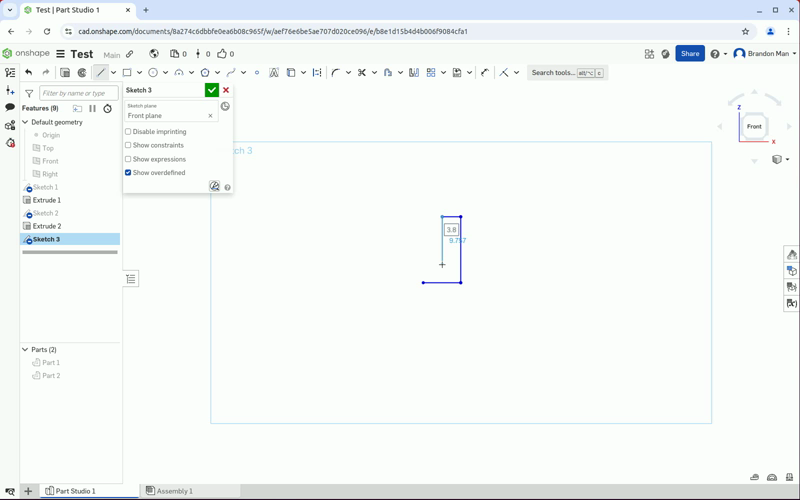
key_up(shift)
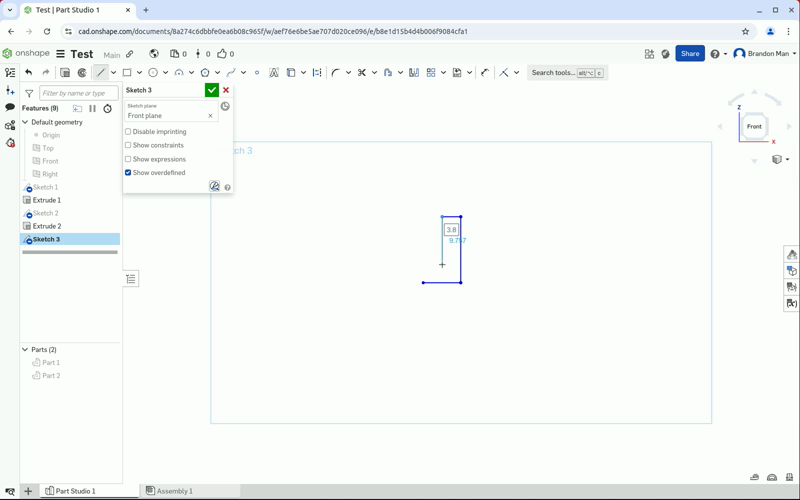
key_down(shift)
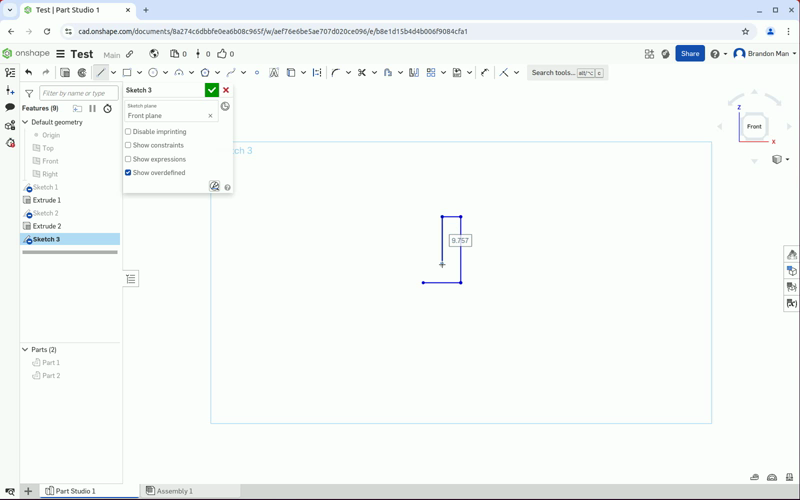
mouse_move(472, 264)
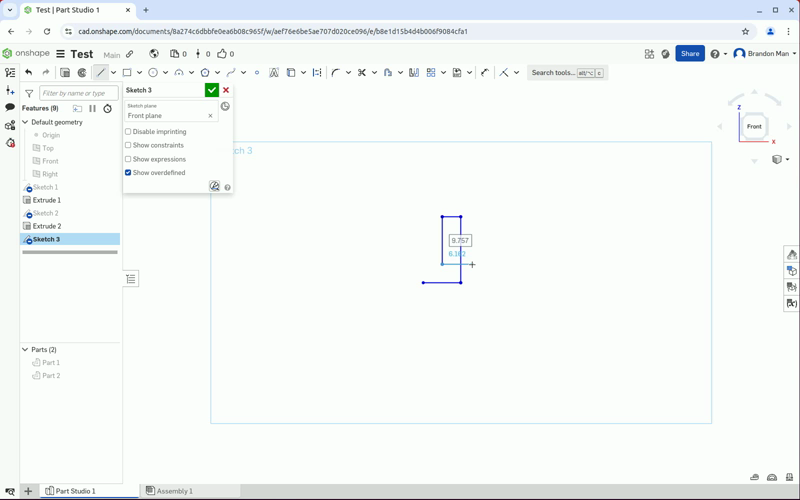
mouse_move(423, 264)
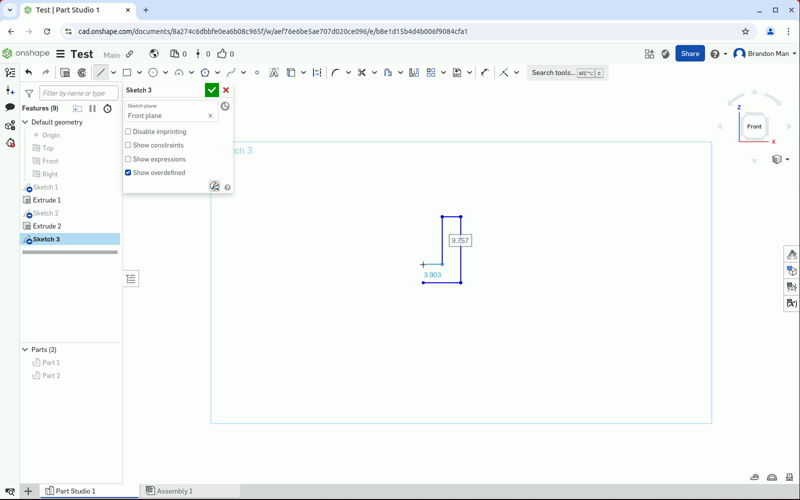
click(423, 264)
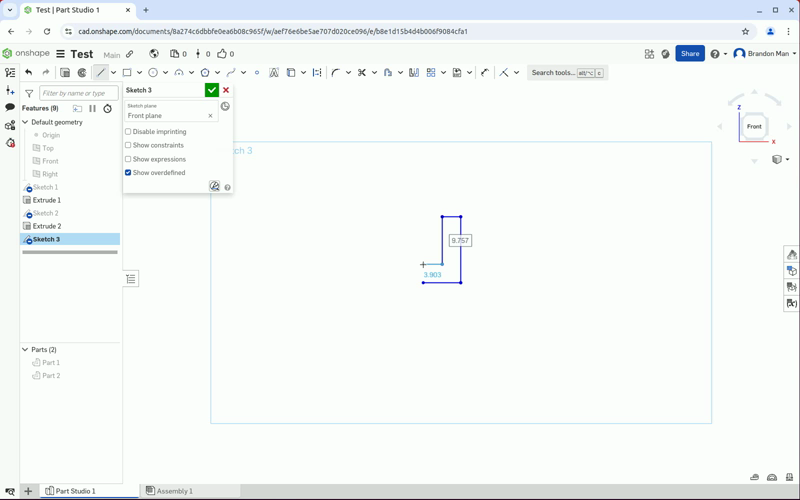
key_up(shift)
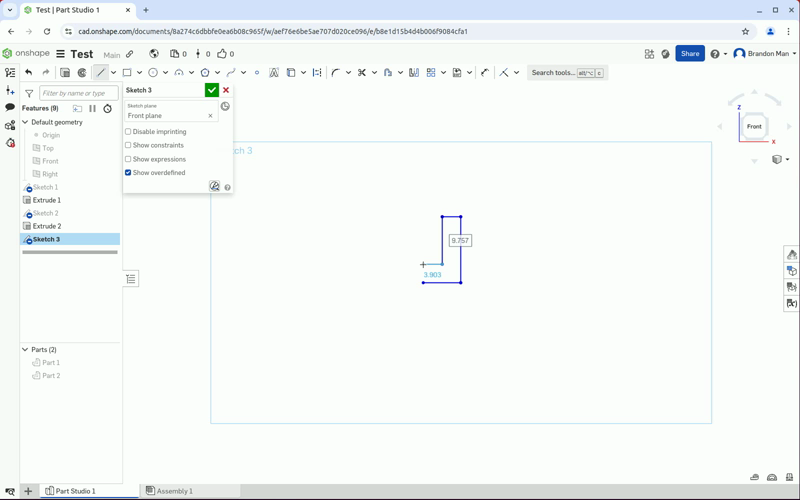
mouse_move(453, 264)
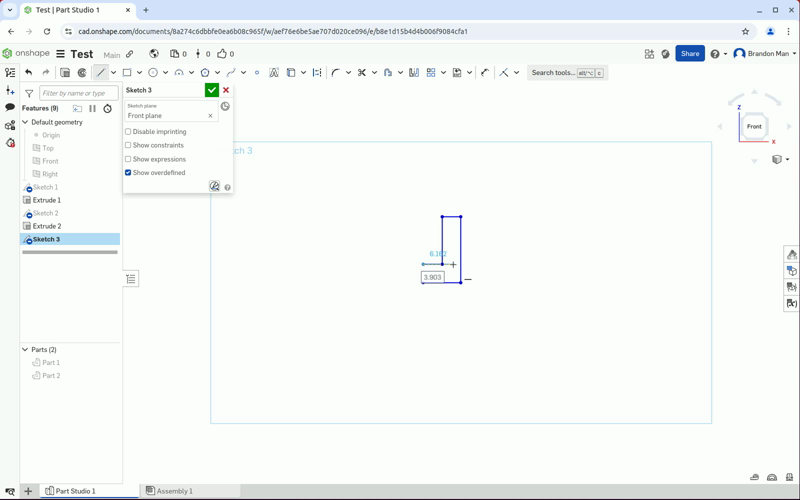
key_down(shift)
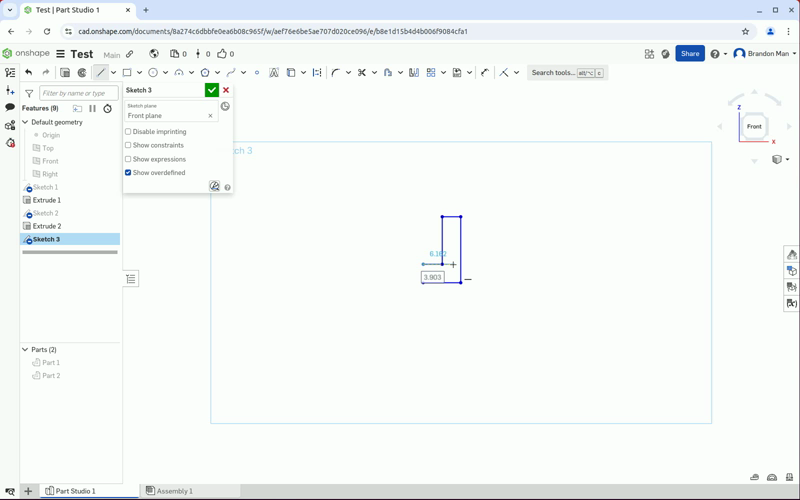
mouse_move(423, 282)
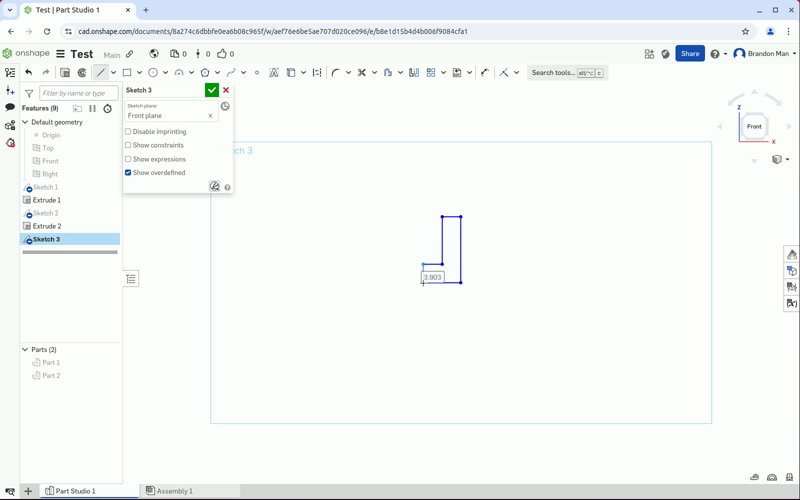
key_up(shift)
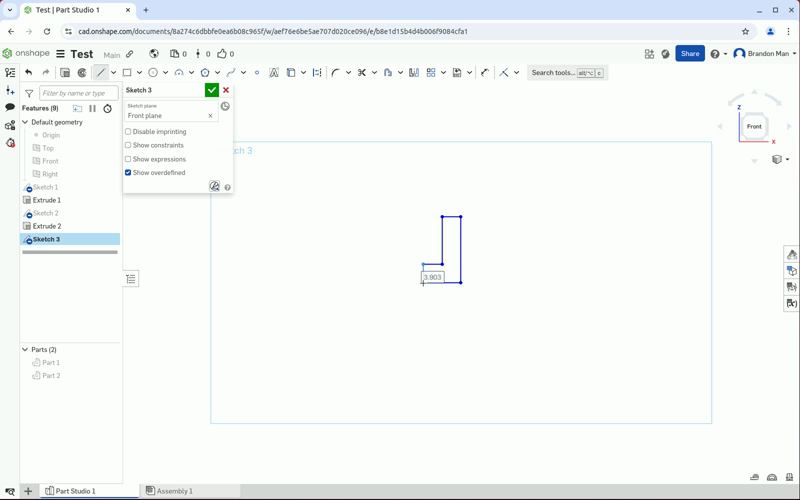
click(423, 282)
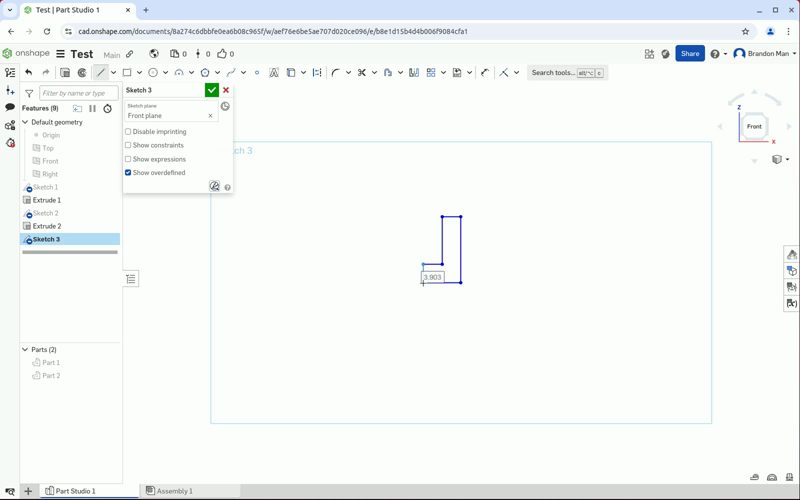
key(esc)
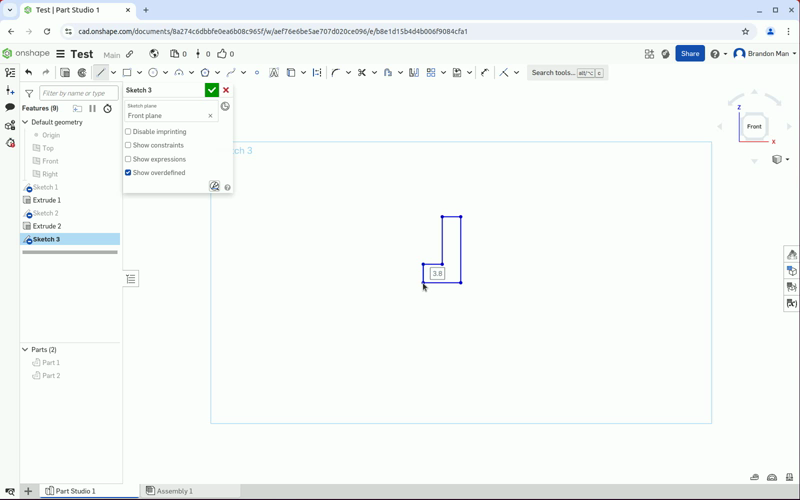
mouse_move(456, 242)
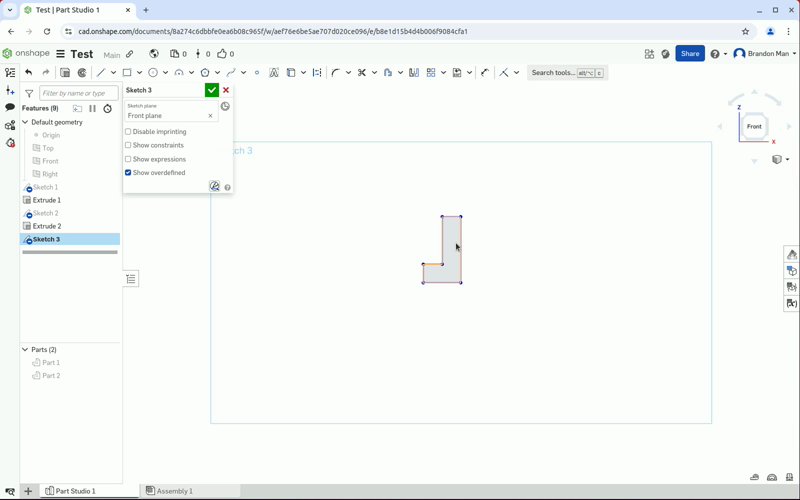
scroll(6)
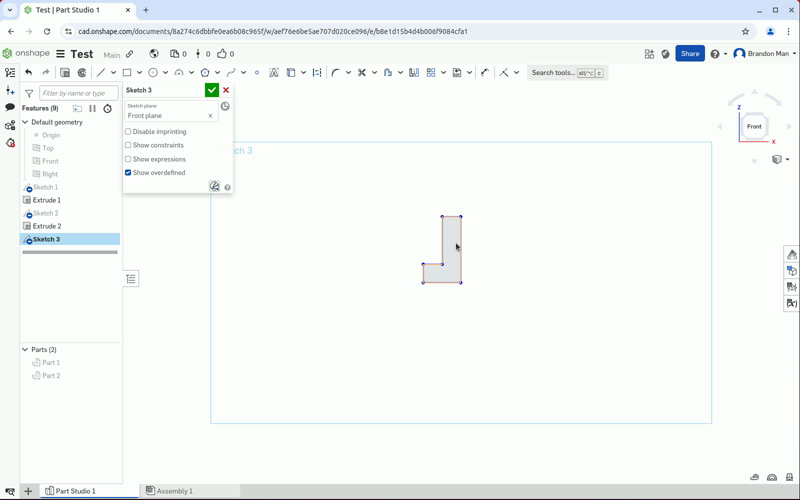
scroll(6)
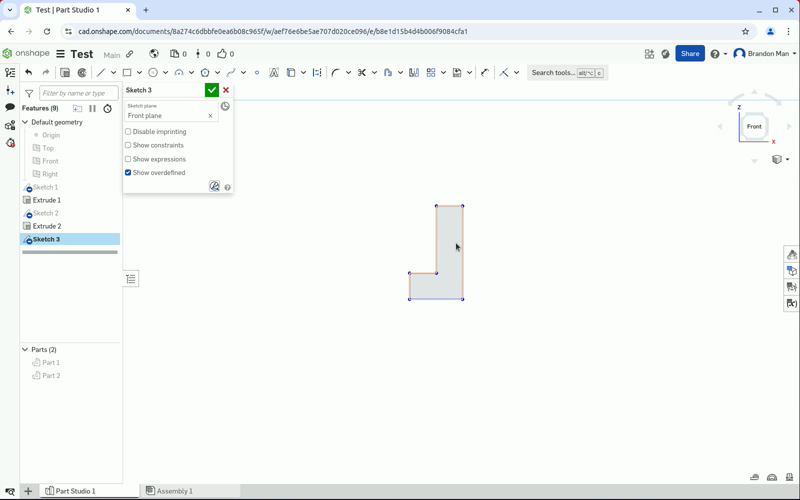
scroll(6)
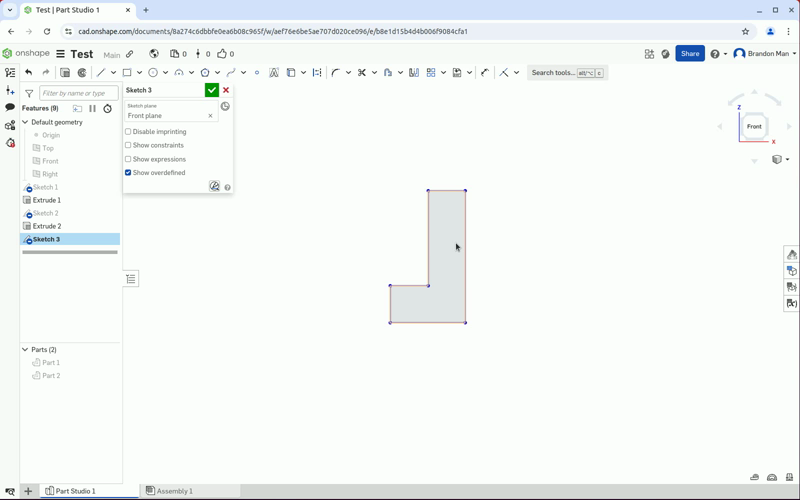
scroll(6)
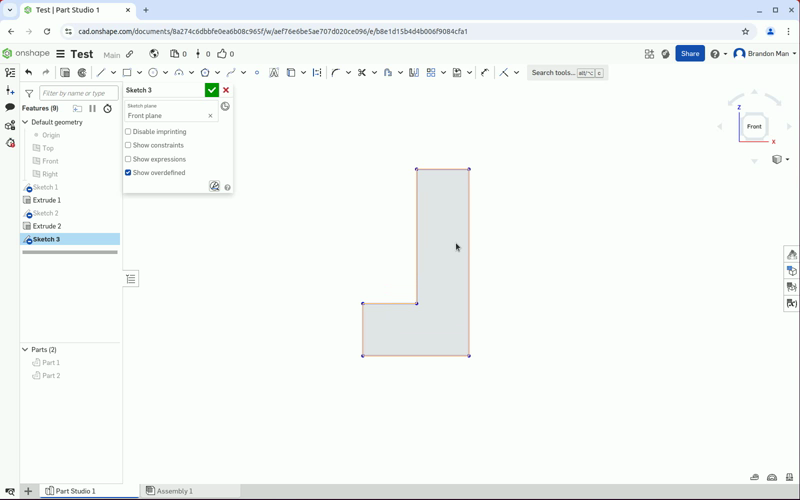
scroll(6)
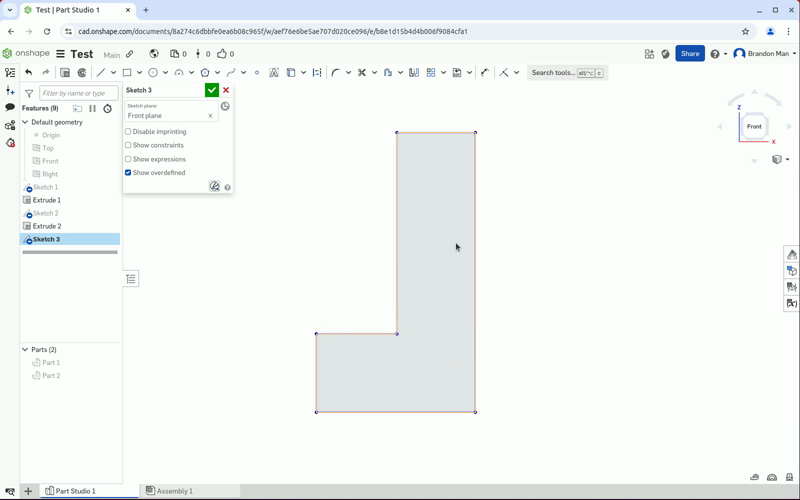
scroll(6)
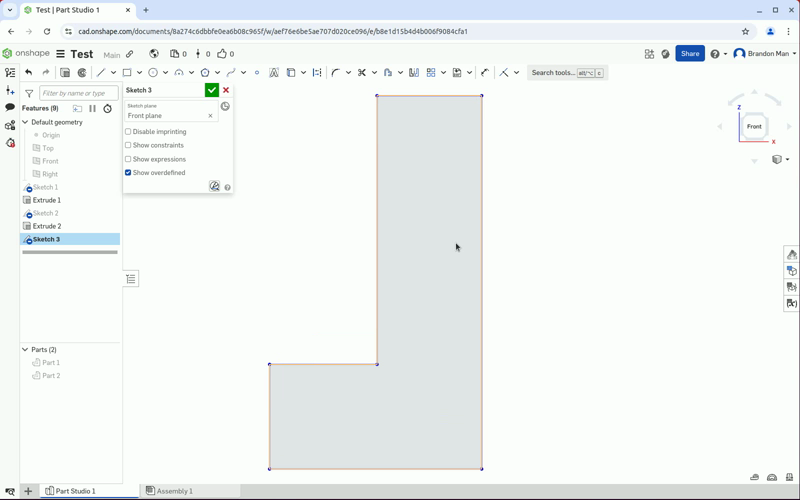
scroll(6)
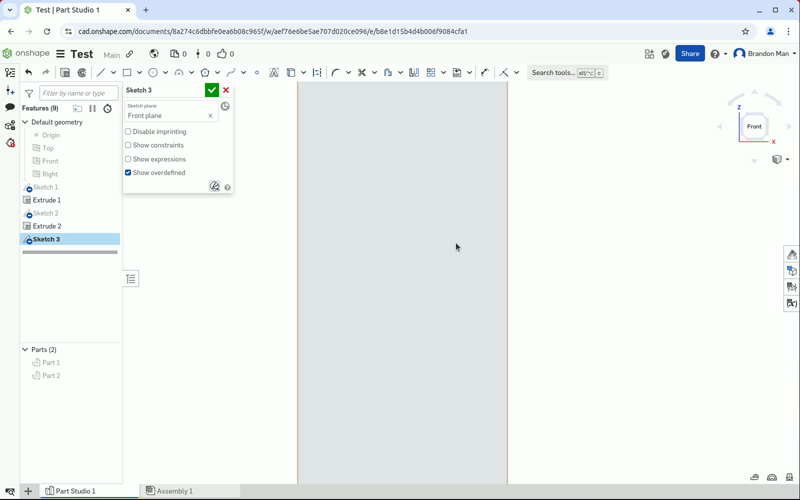
click(456, 242)
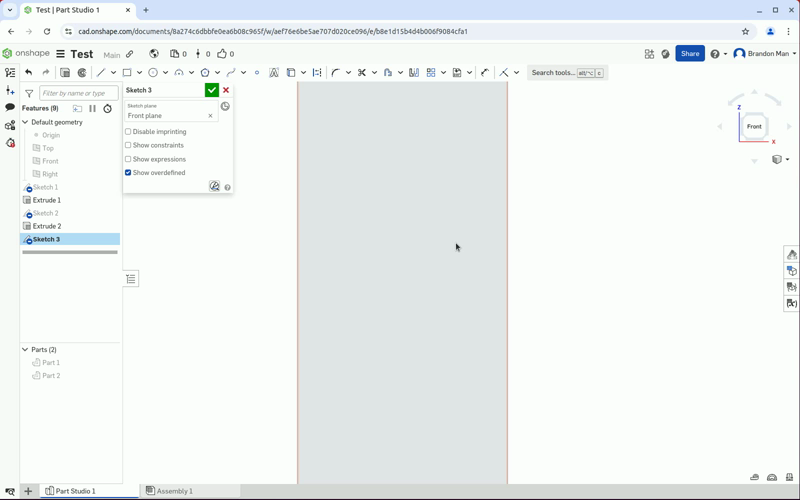
scroll(-6)
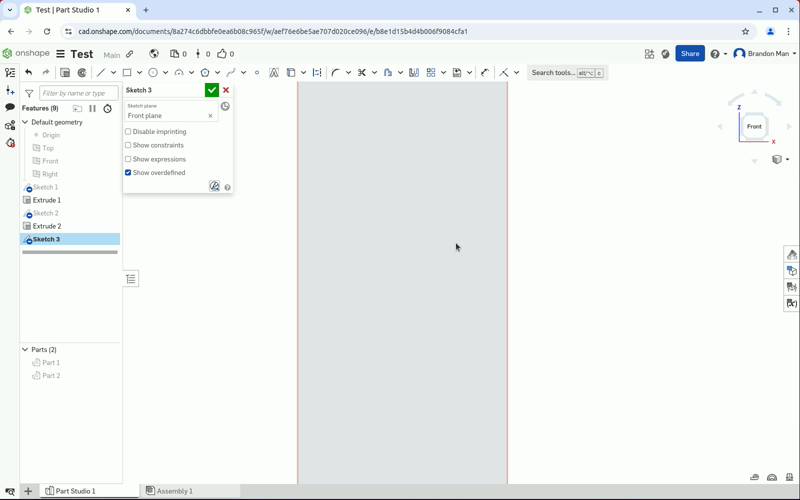
scroll(-6)
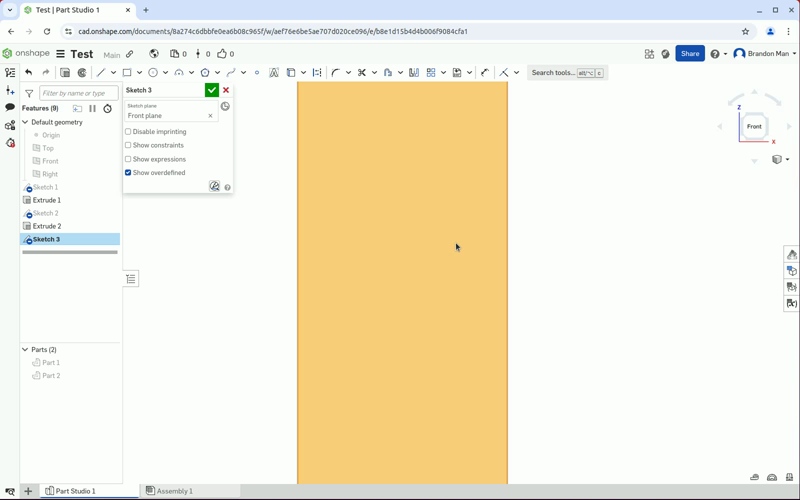
scroll(-6)
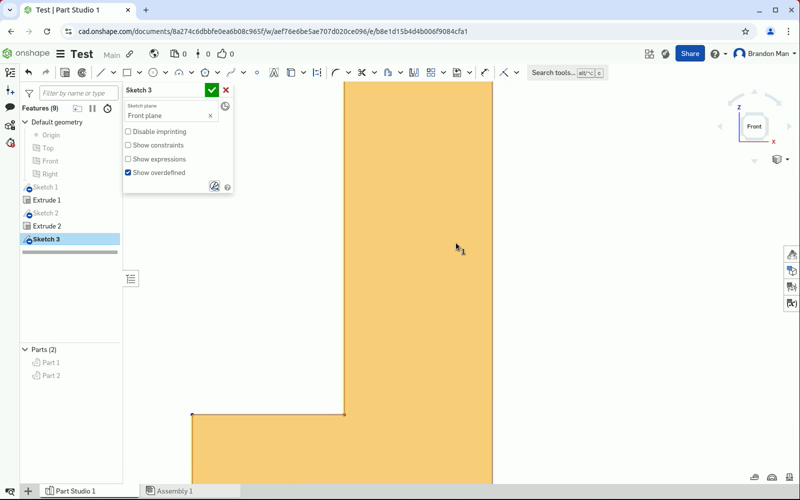
scroll(-6)
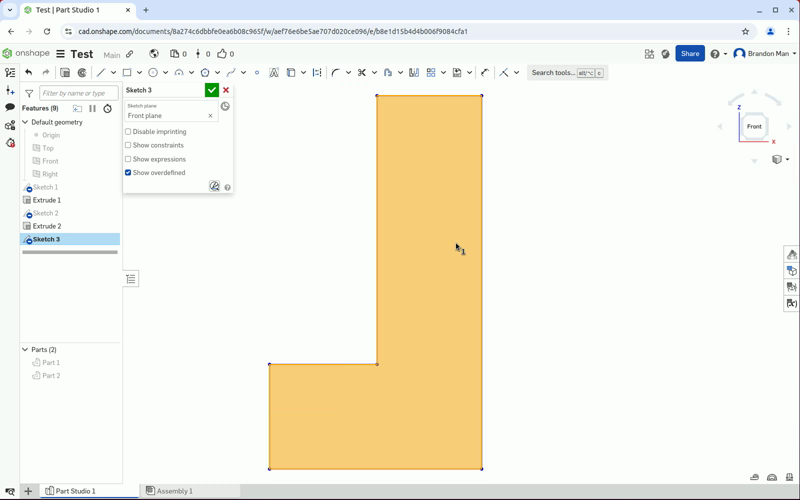
scroll(-6)
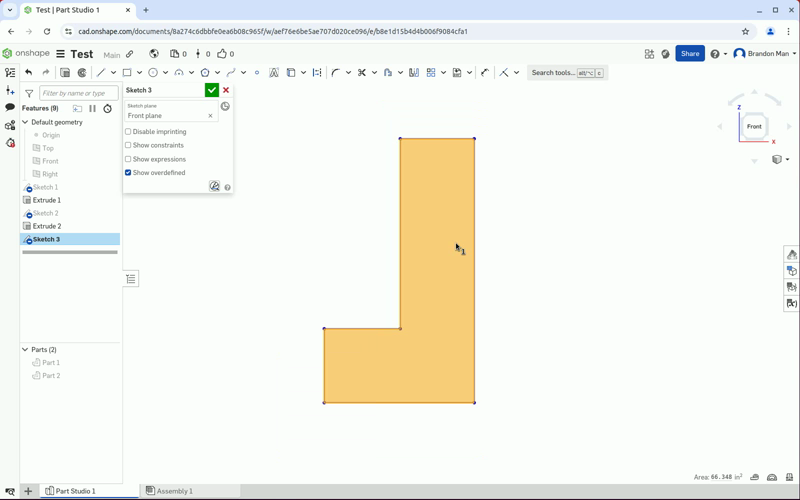
scroll(-6)
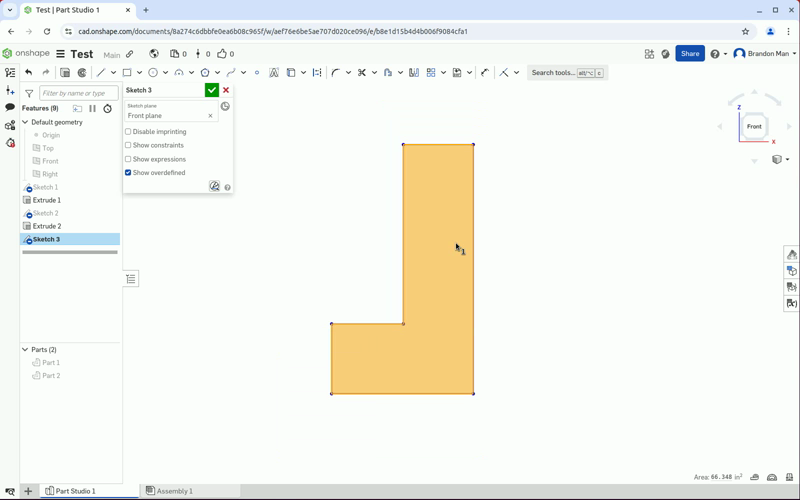
scroll(-6)
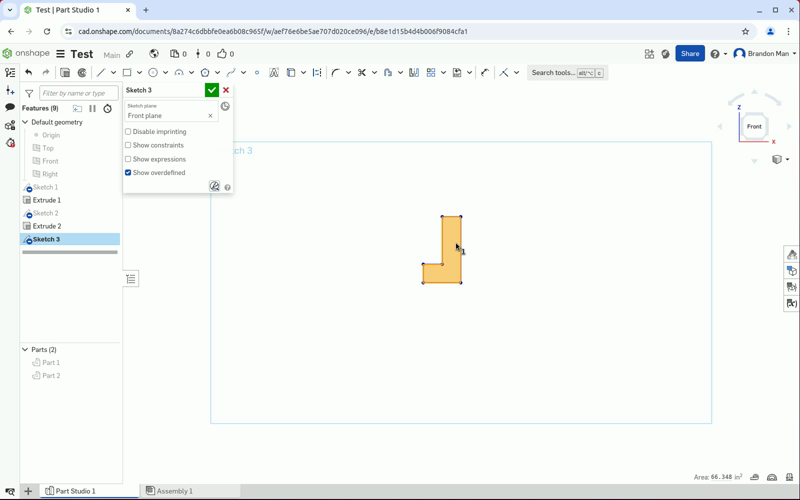
mouse_move(73, 352)
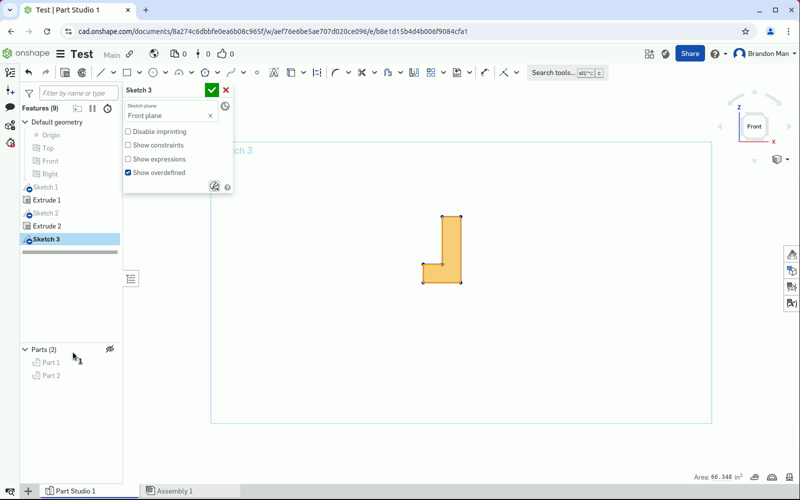
key(shift+y)
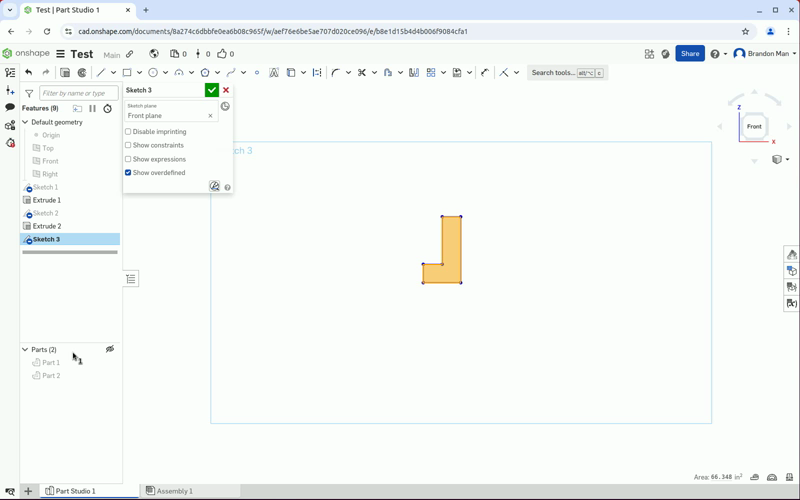
key(shift+e)
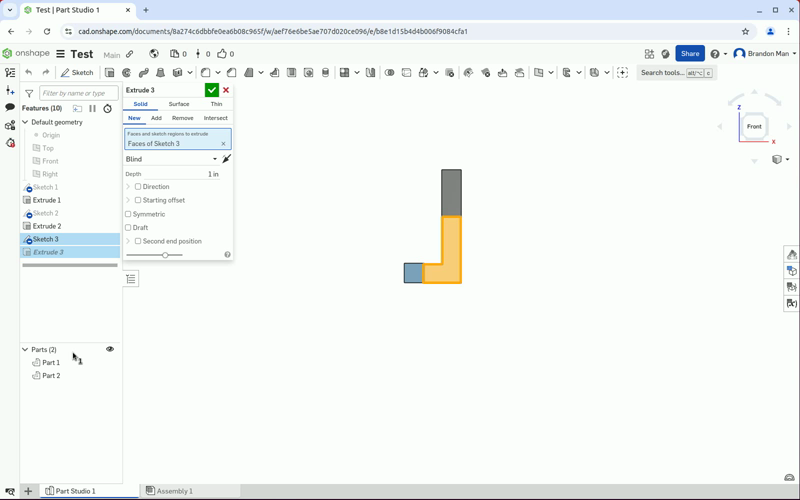
mouse_move(143, 106)
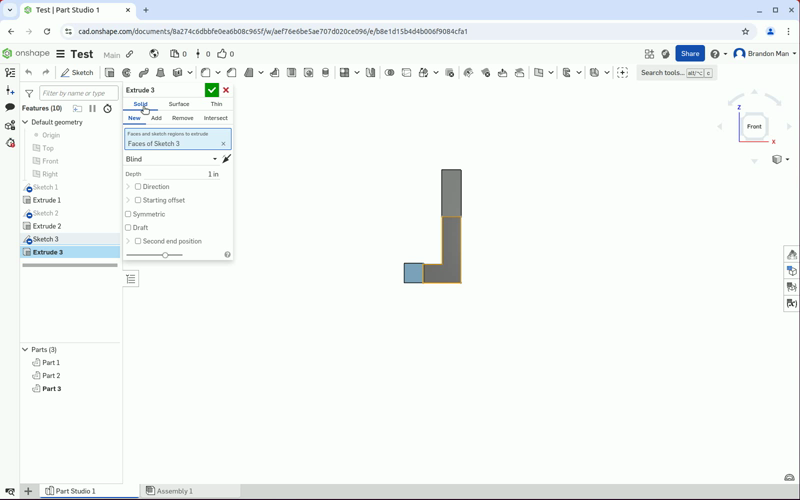
click(143, 106)
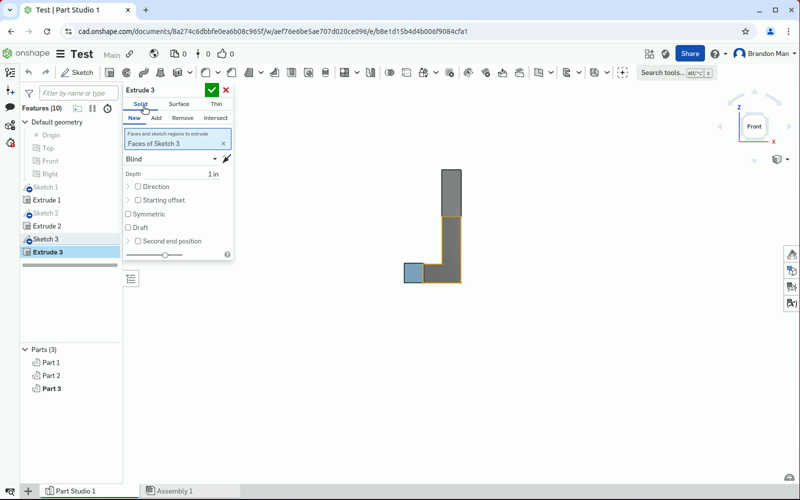
mouse_move(137, 120)
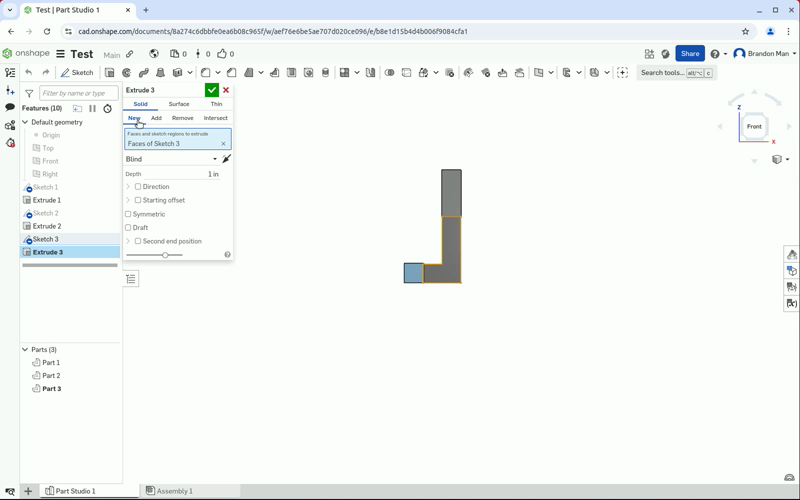
click(137, 120)
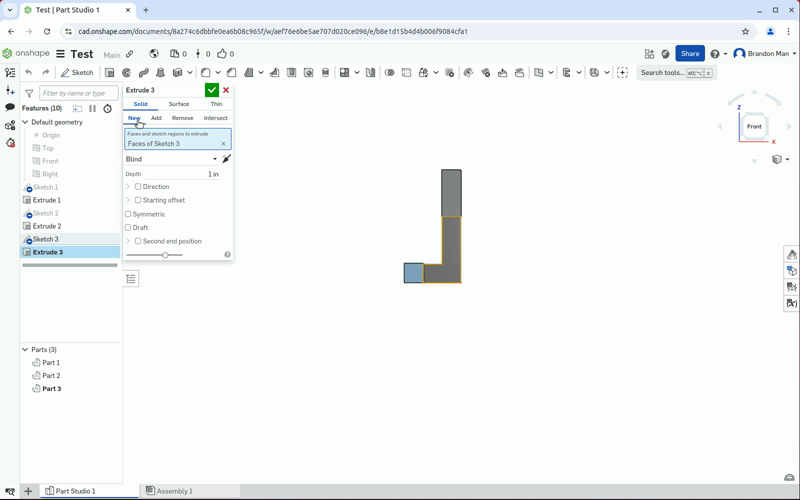
key(tab, 4)
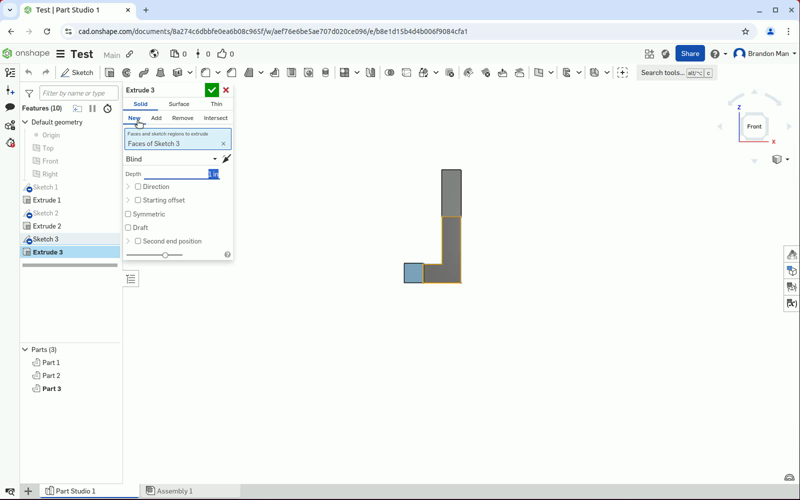
text(23.108)
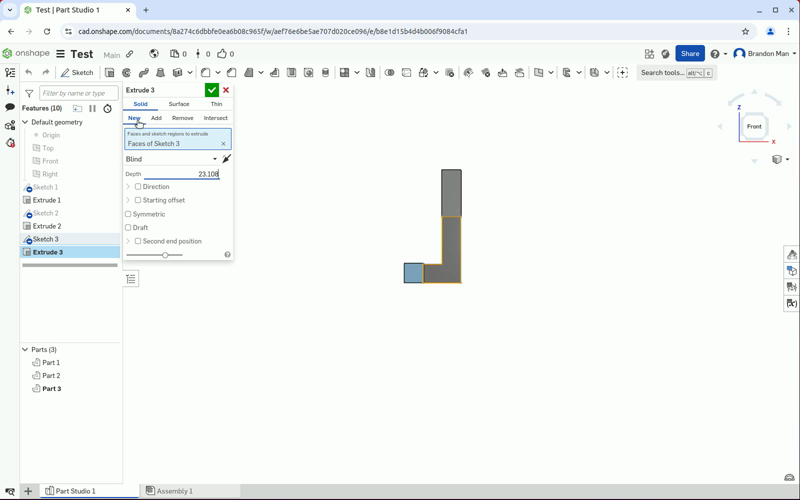
key(tab, 3)
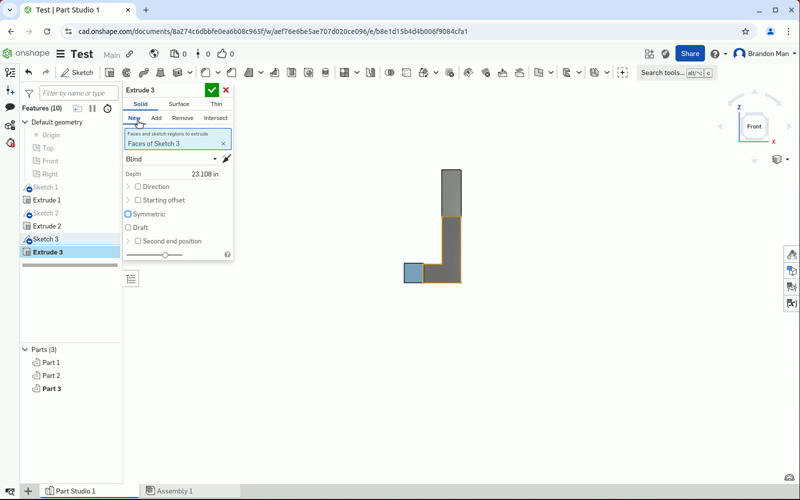
key(space)
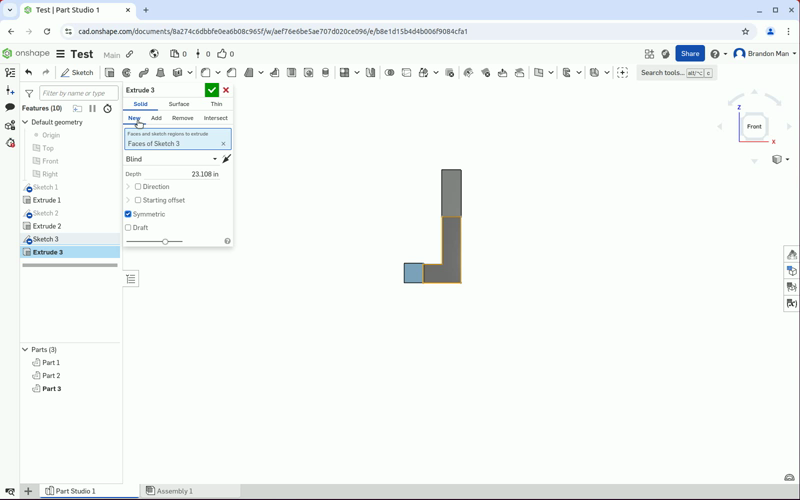
key(enter)
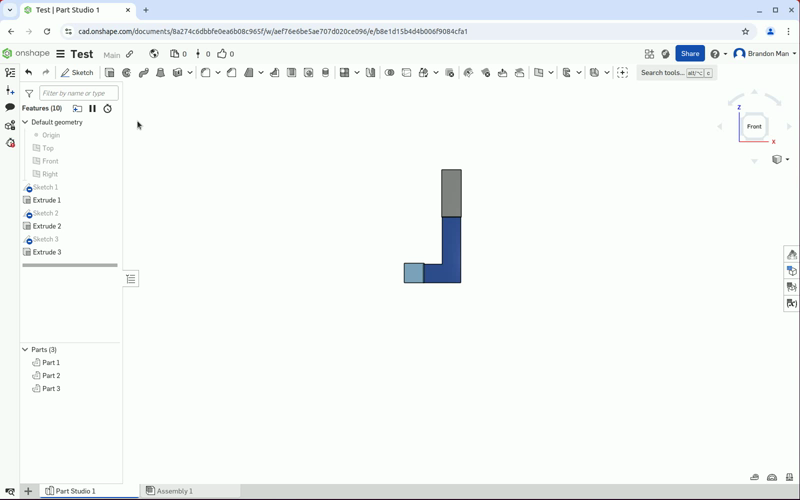
key(shift+h)
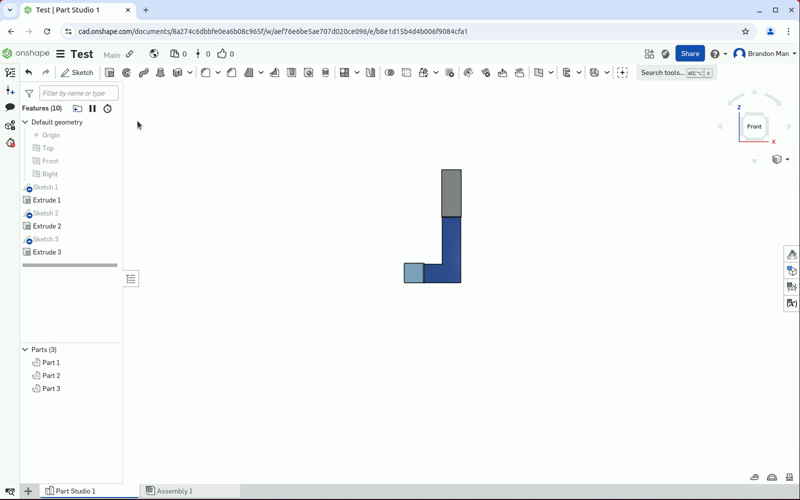
key(shift+h)
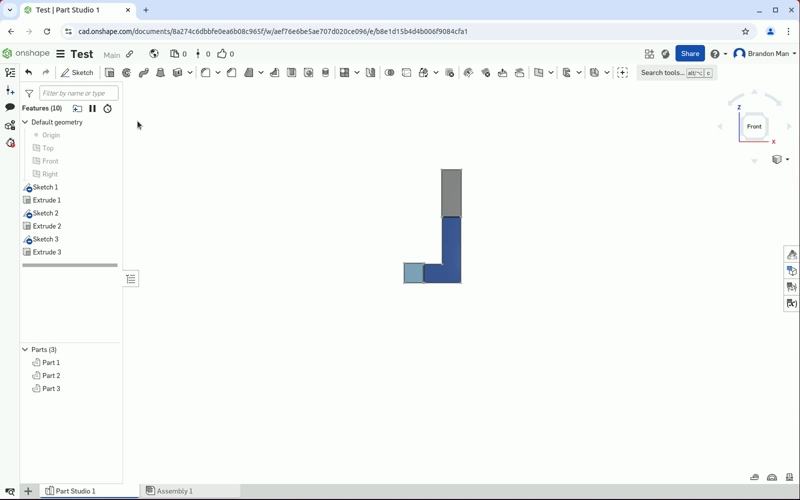
key(shift+7)
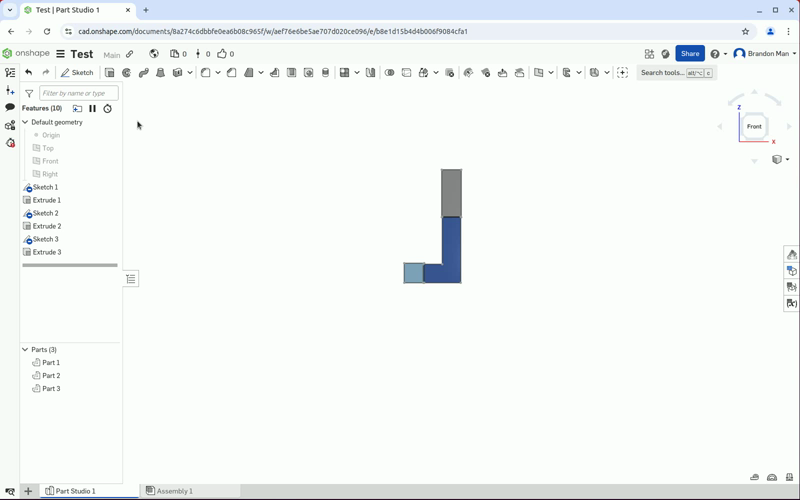
key(left, 2)
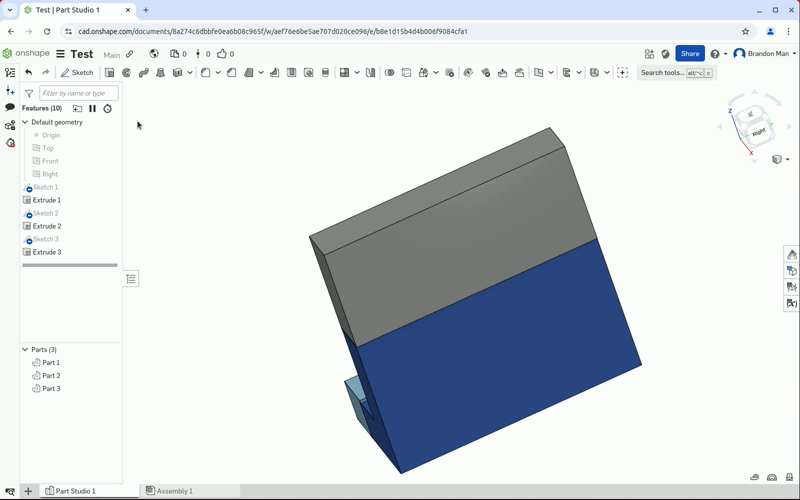
key(down, 2)
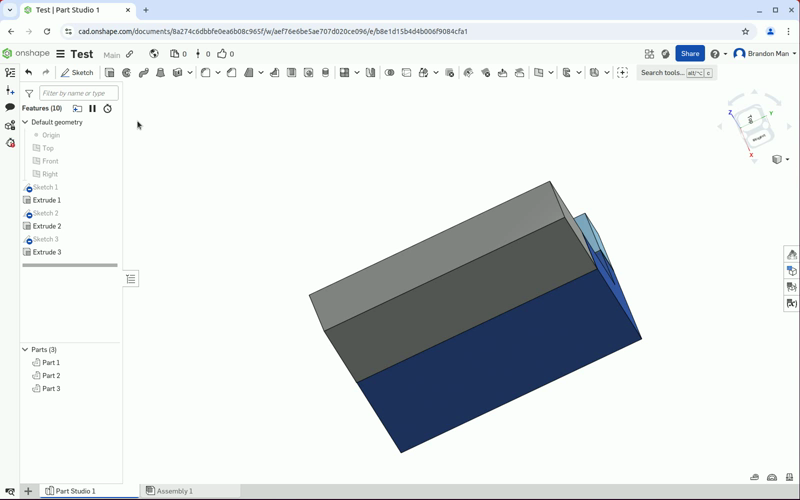
key(up, 2)
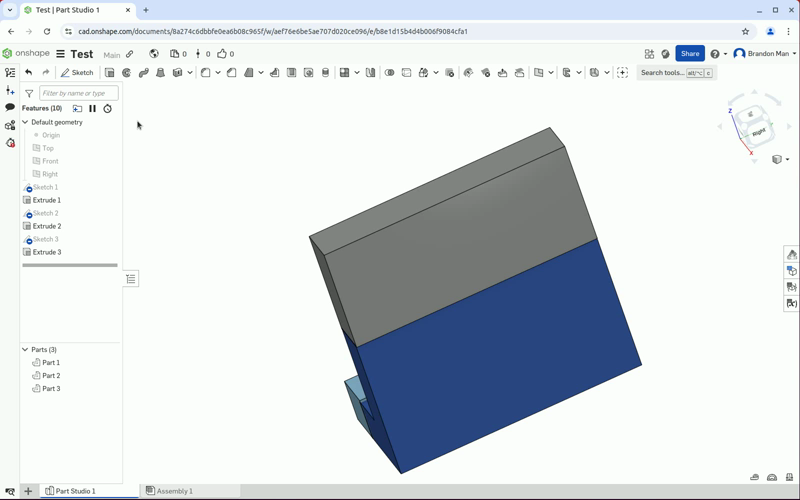
key(right, 2)
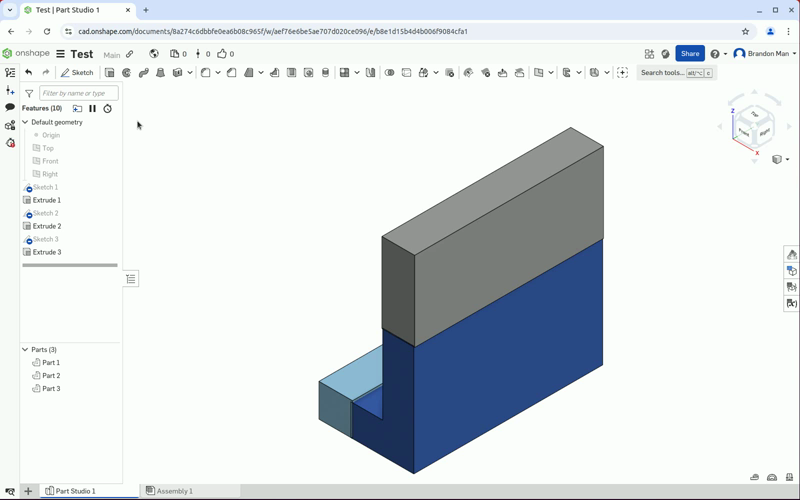
mouse_move(73, 189)
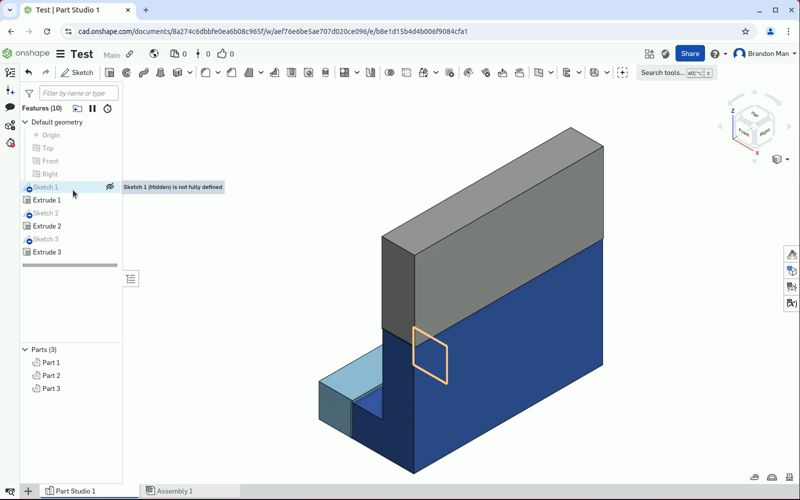
click(73, 189)